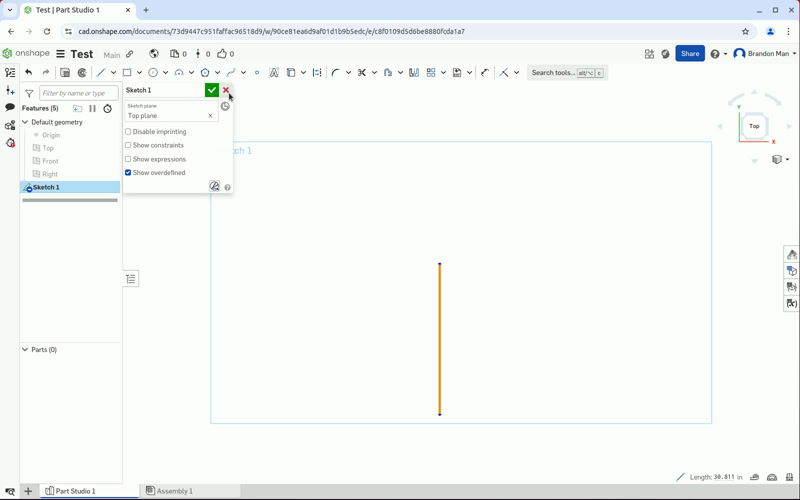
key(shift+h)
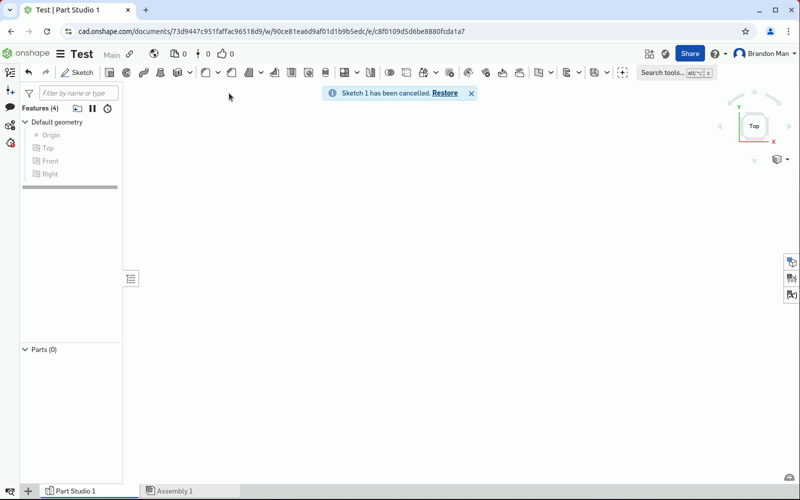
mouse_move(73, 352)
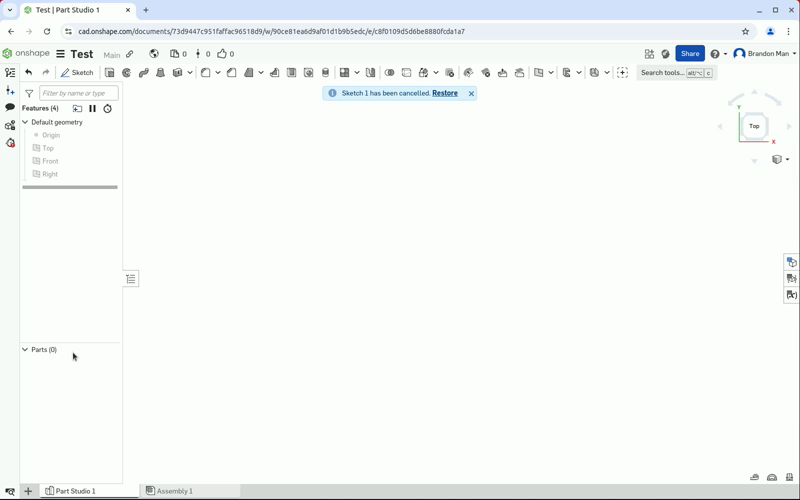
key(y)
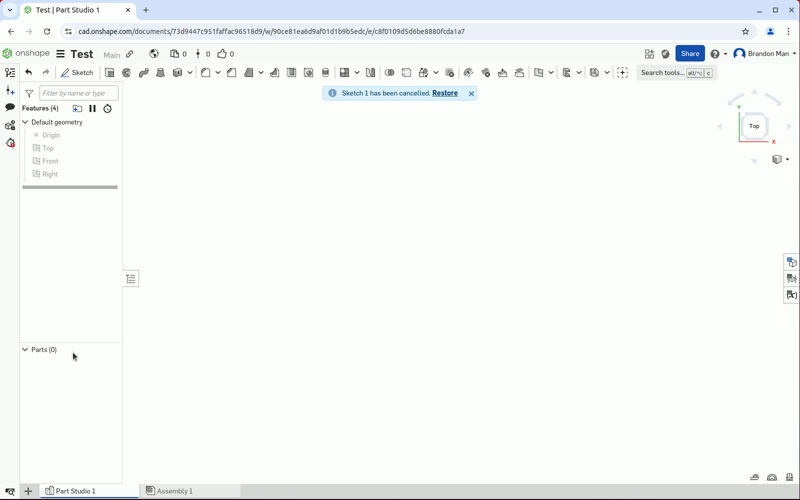
key(shift+p)
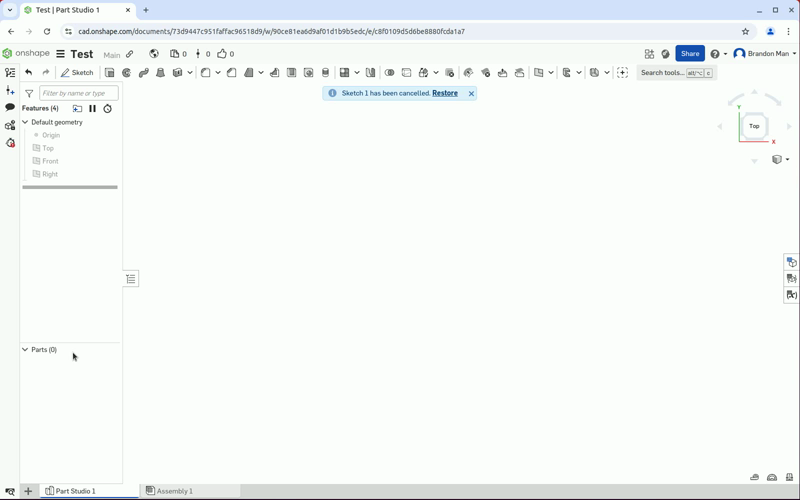
key(space)
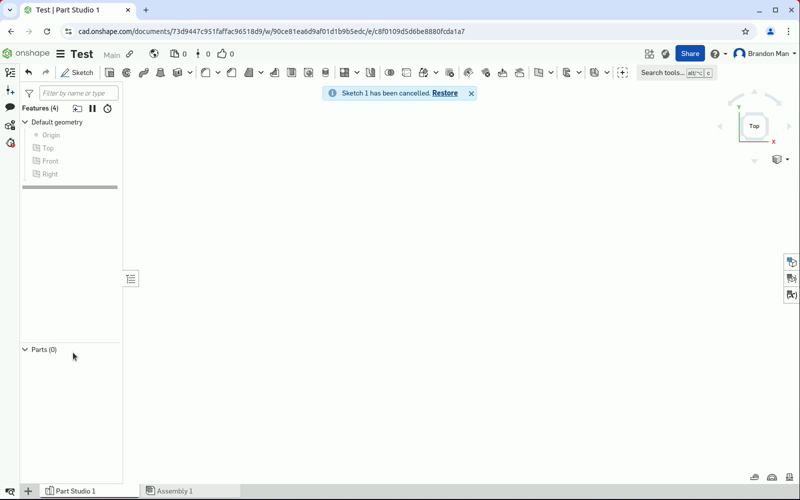
key_down(shift)
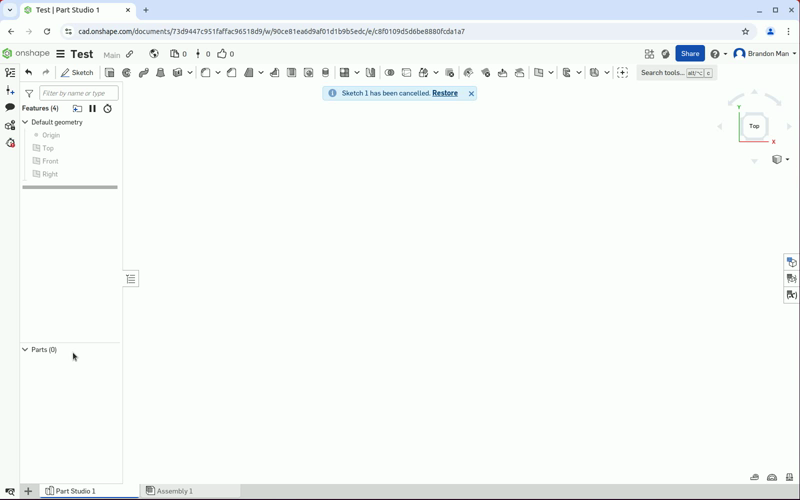
key(up)
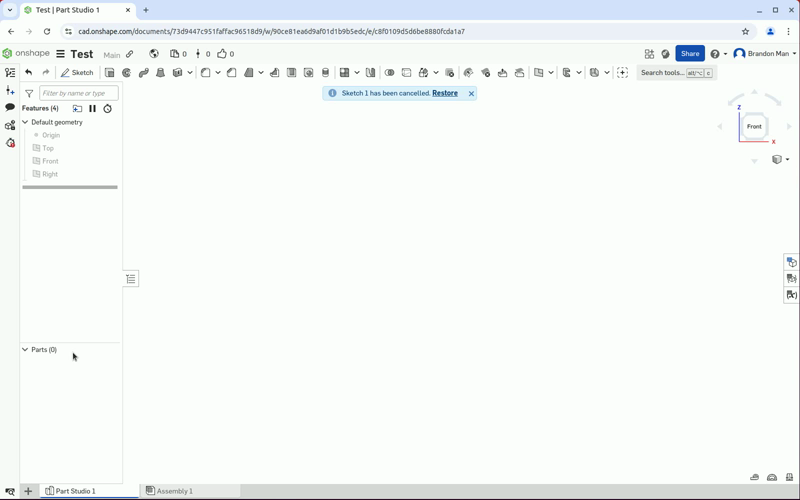
key_up(shift)
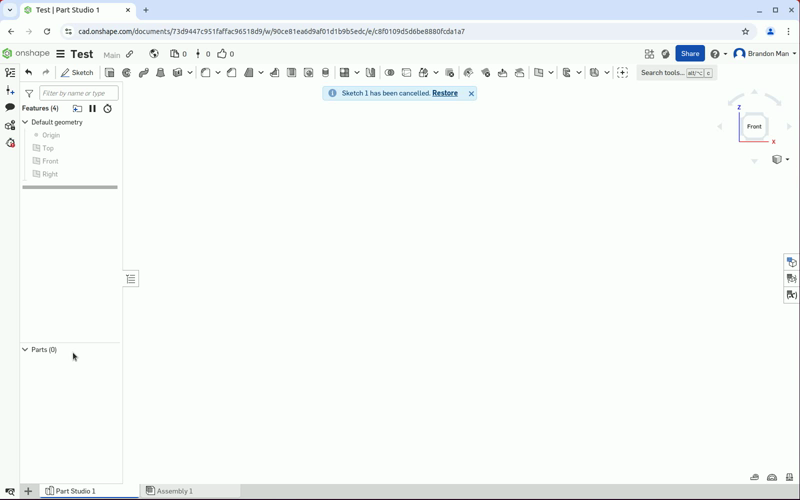
mouse_move(73, 352)
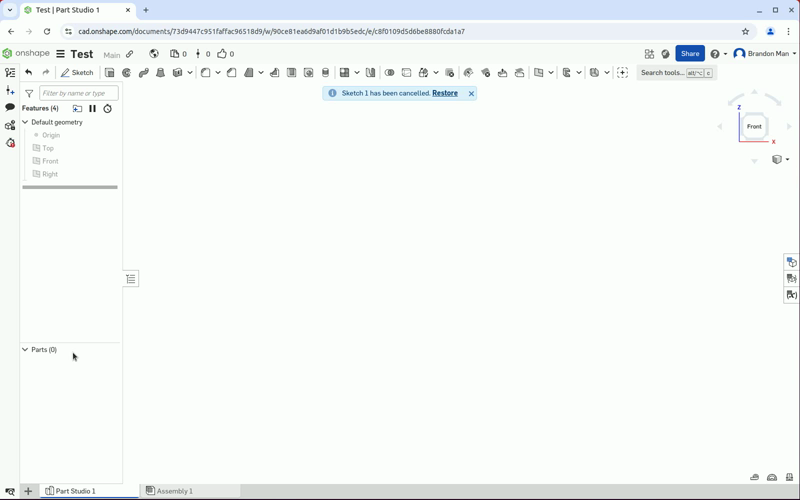
key(shift+y)
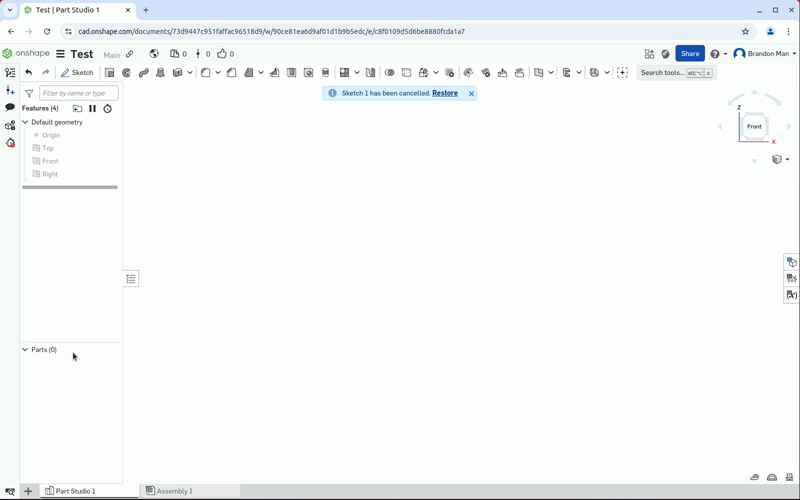
key(shift+s)
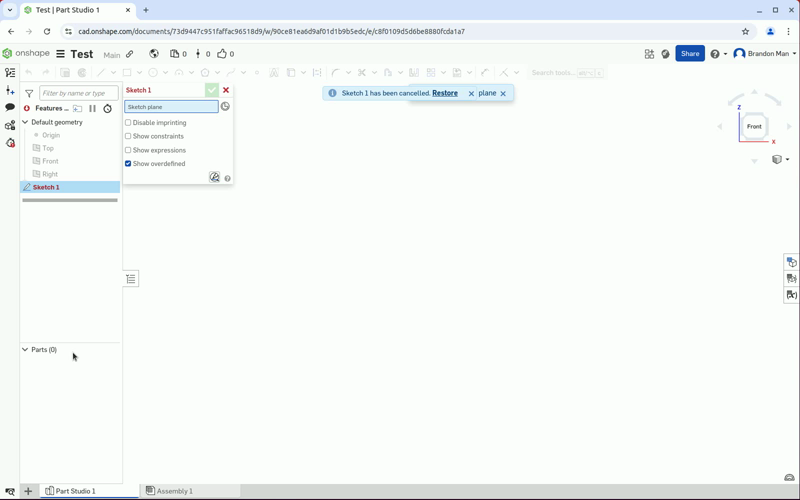
mouse_move(73, 163)
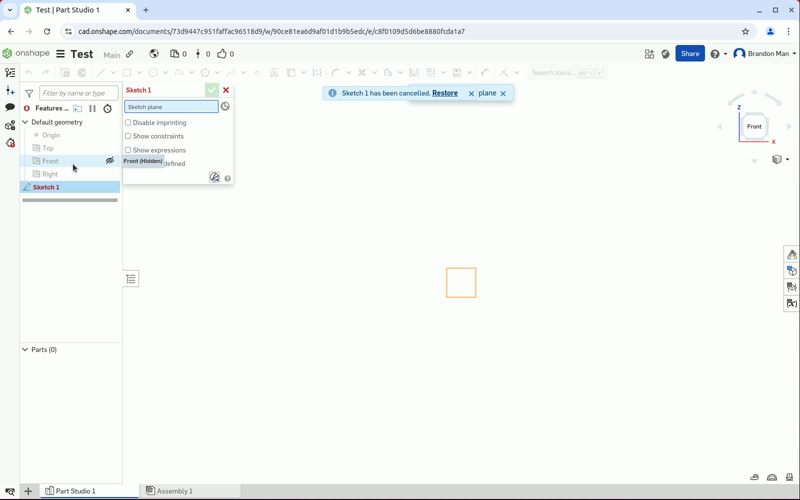
click(73, 163)
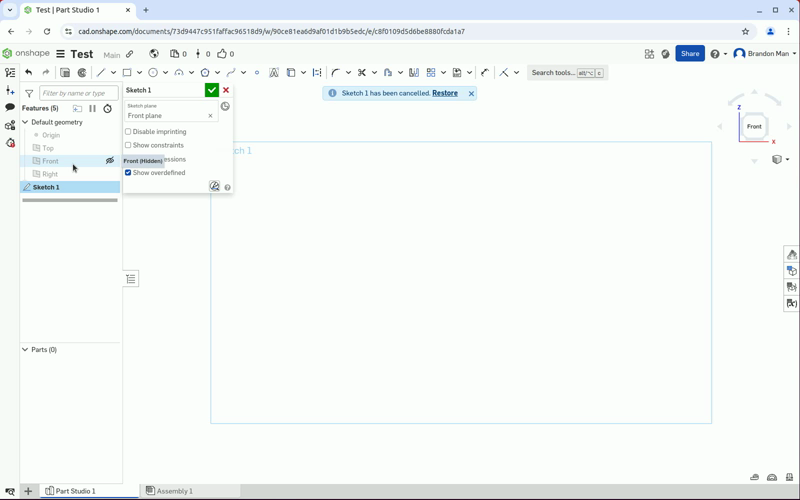
mouse_move(73, 352)
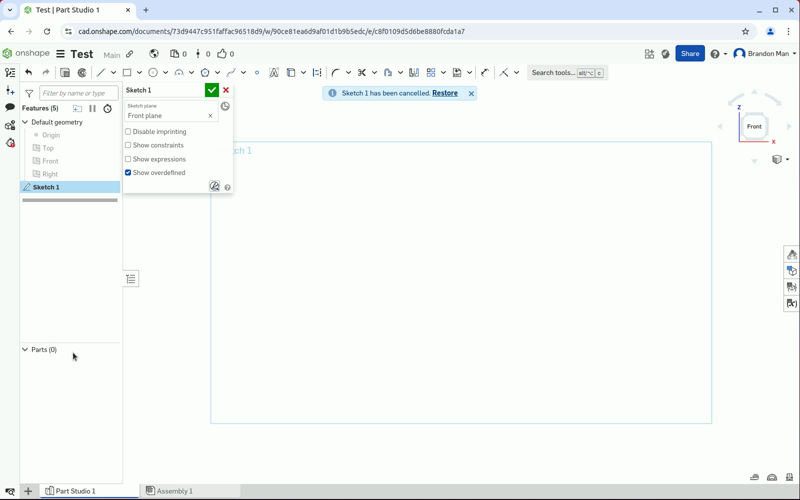
key(y)
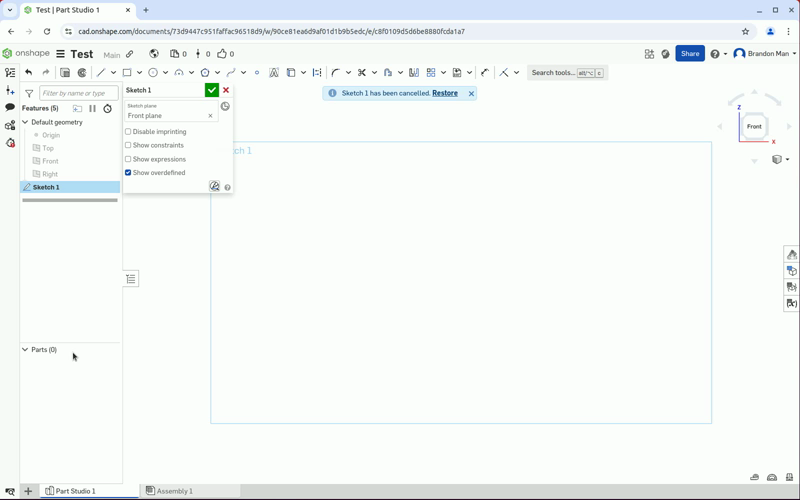
key(l)
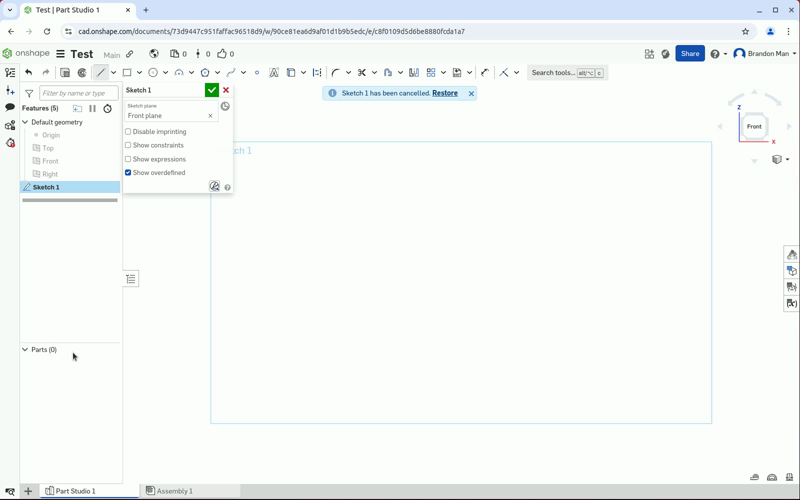
key_down(shift)
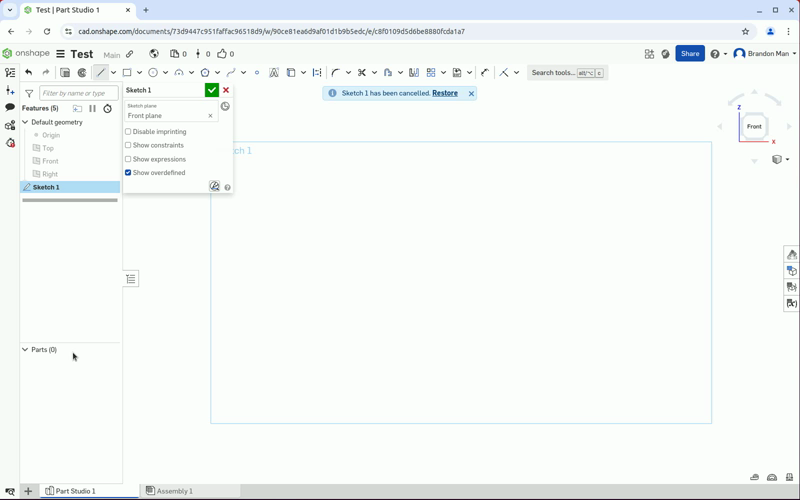
mouse_move(534, 254)
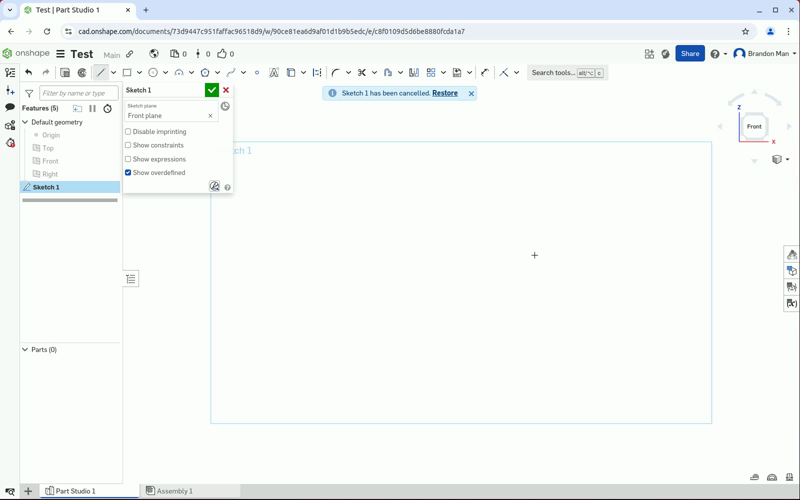
click(534, 254)
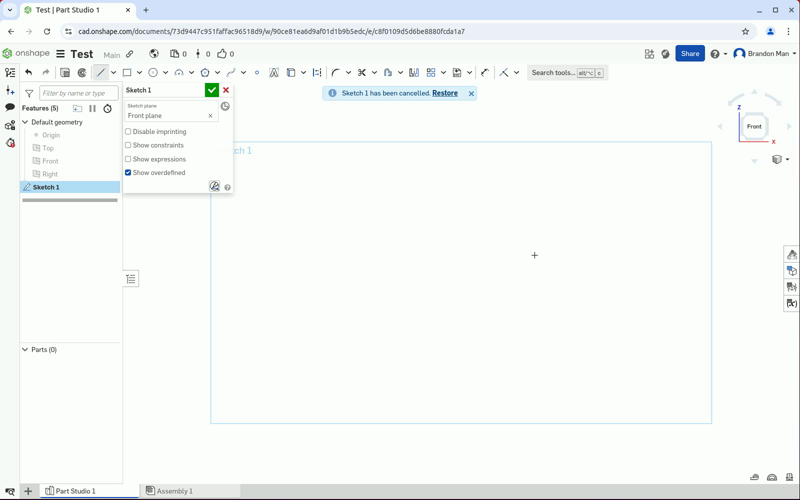
key_up(shift)
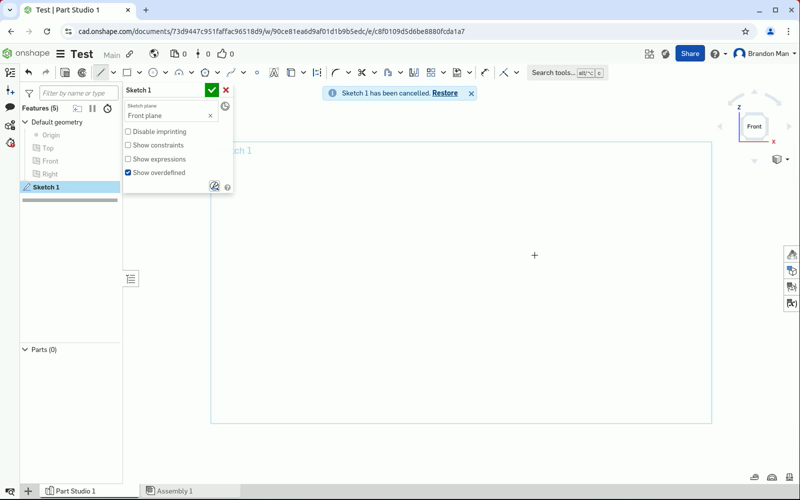
key_down(shift)
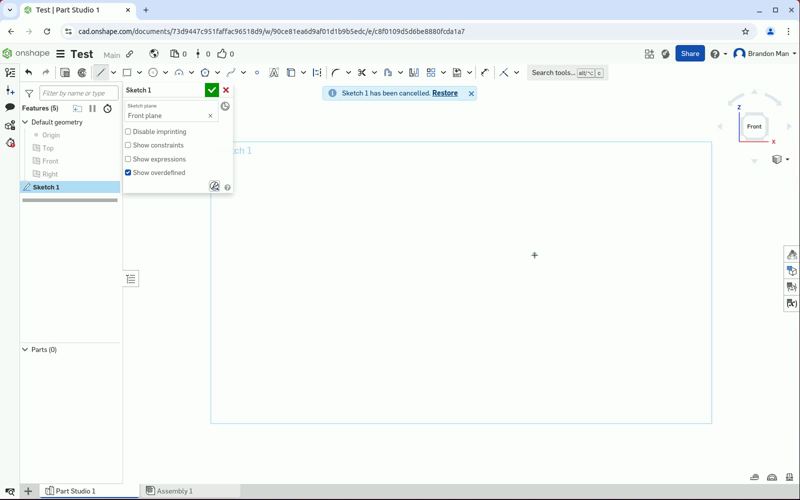
mouse_move(564, 254)
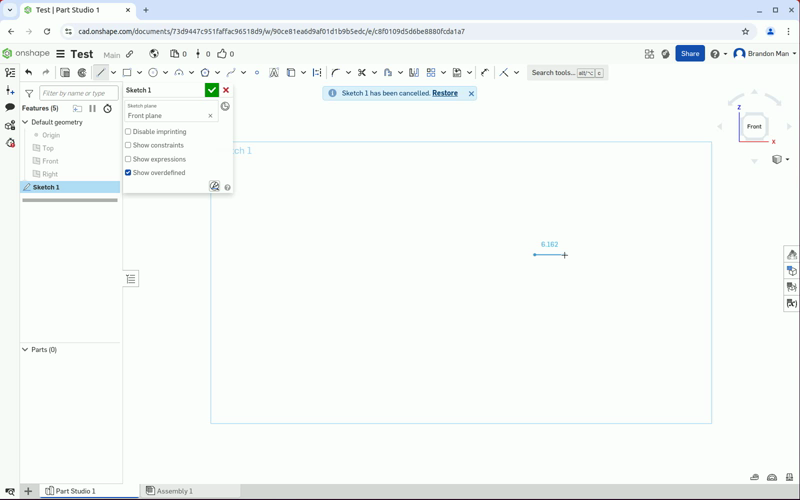
mouse_move(567, 254)
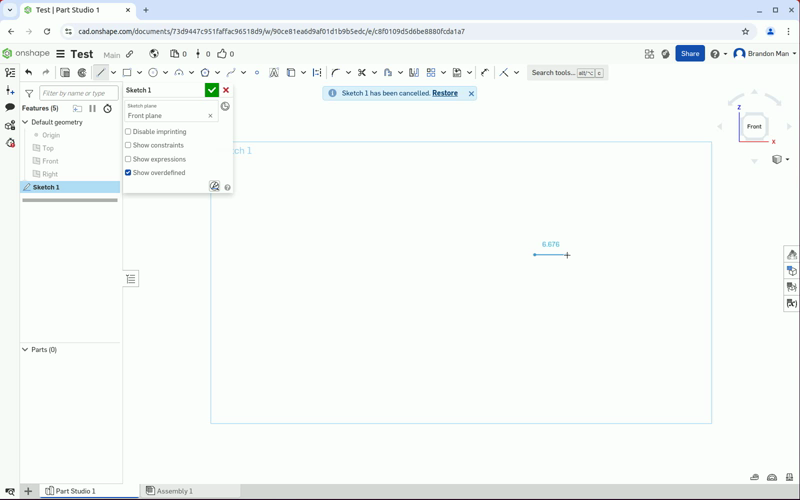
click(567, 254)
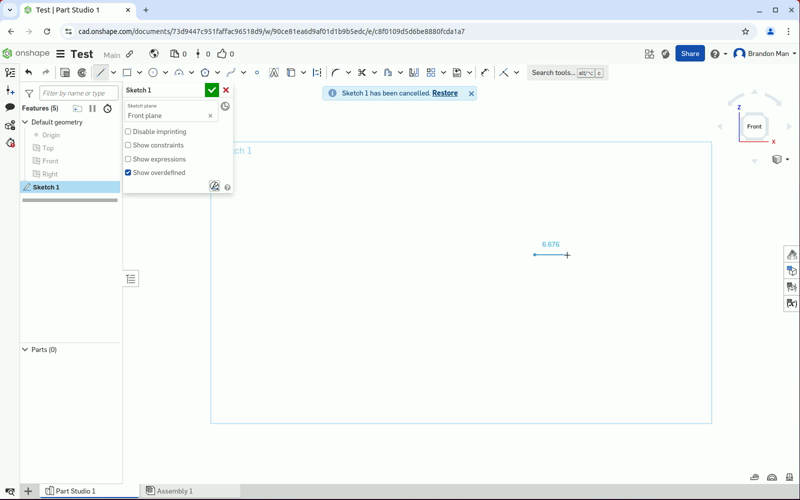
key_up(shift)
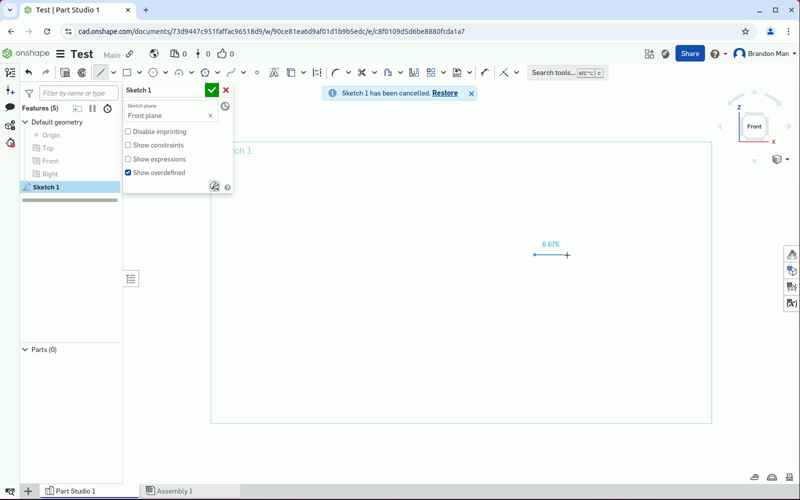
key_down(shift)
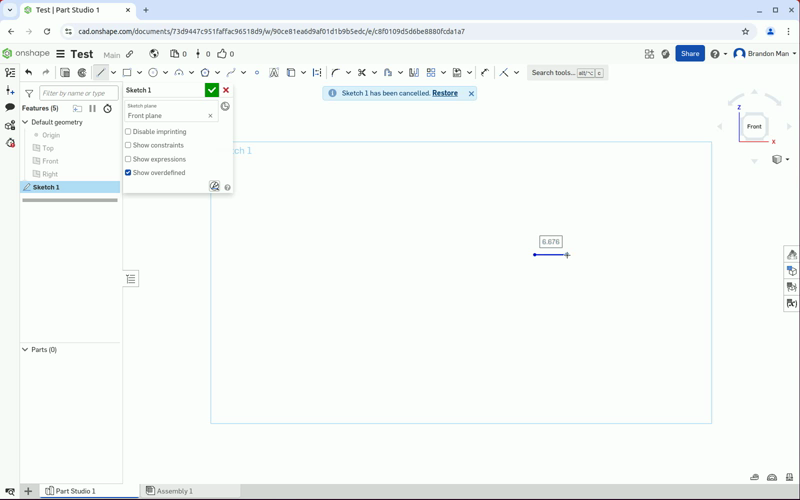
mouse_move(589, 254)
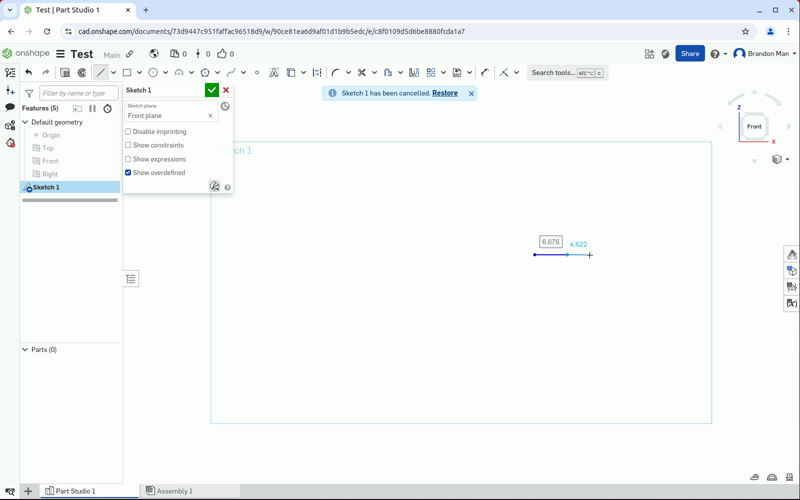
mouse_move(567, 239)
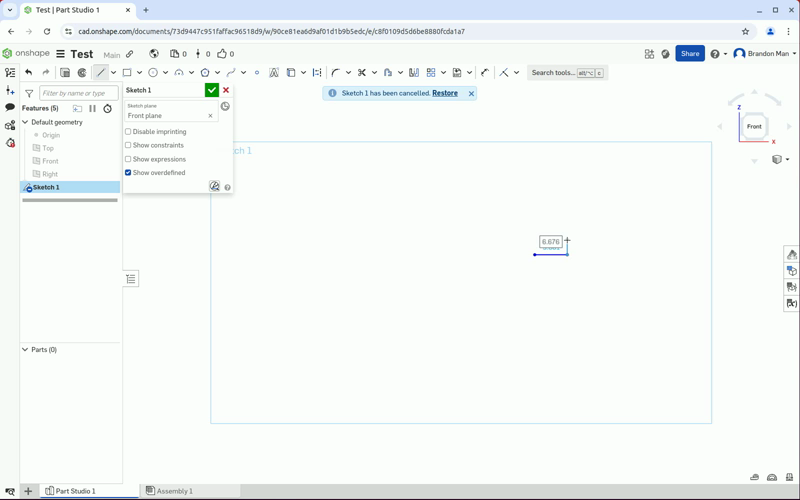
click(567, 239)
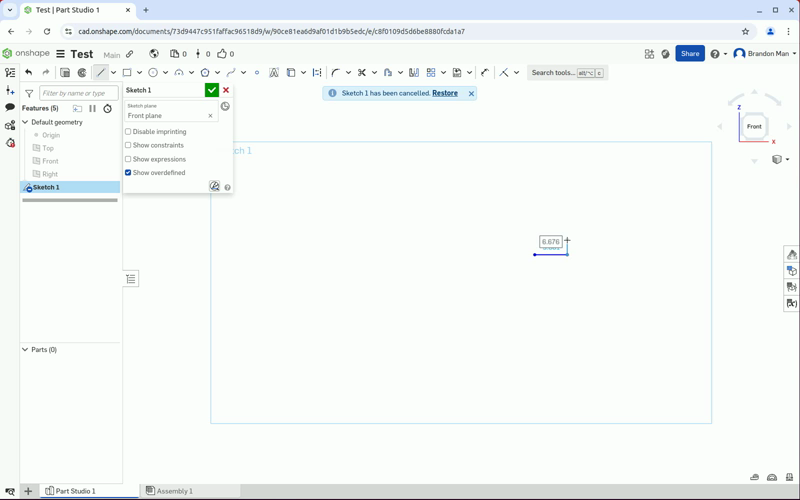
key_up(shift)
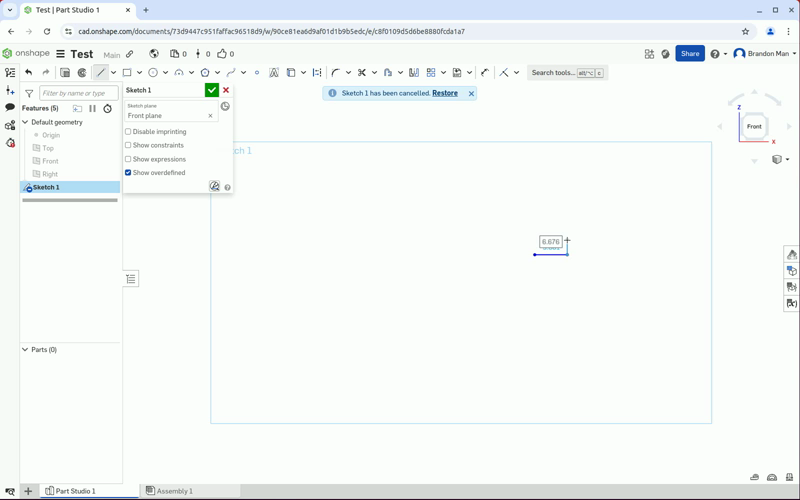
key_down(shift)
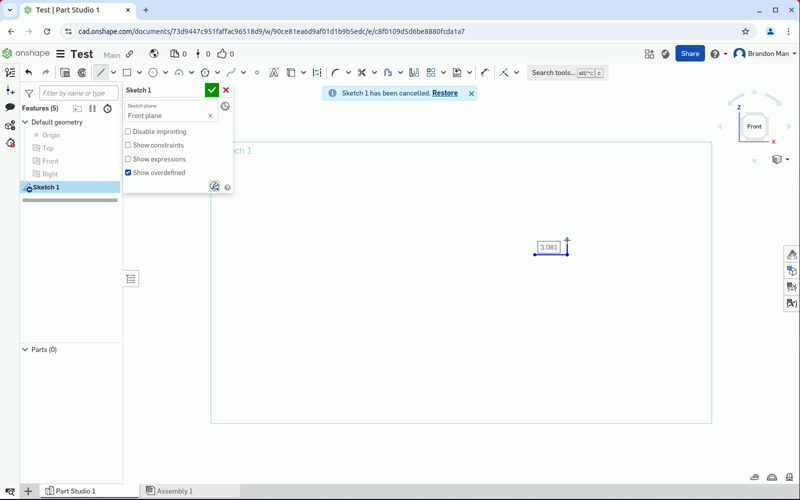
mouse_move(589, 239)
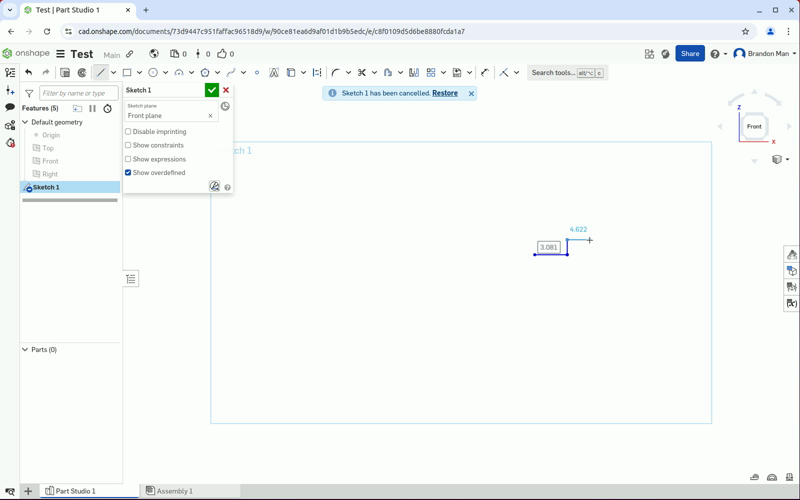
mouse_move(534, 239)
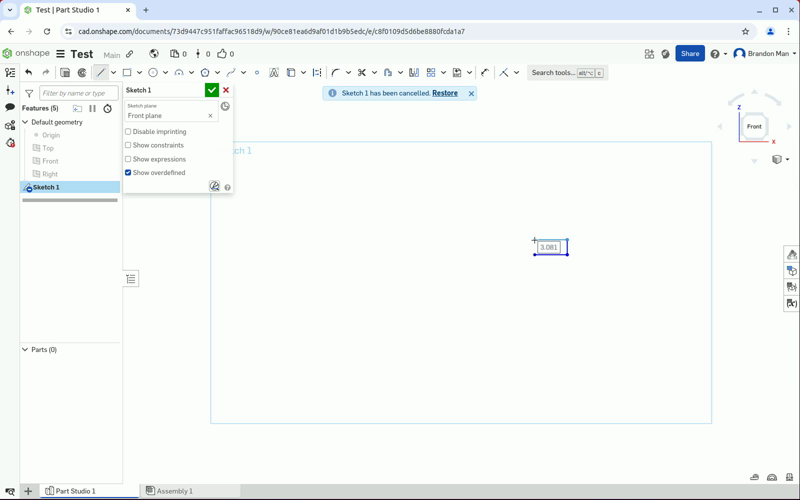
click(534, 239)
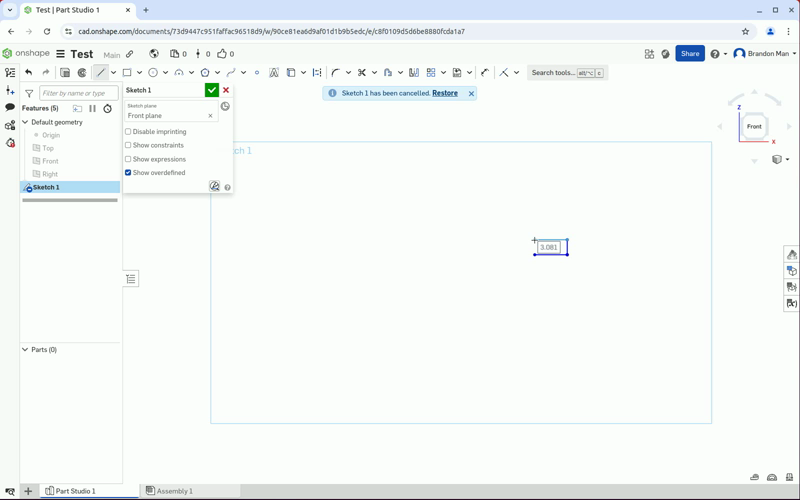
key_up(shift)
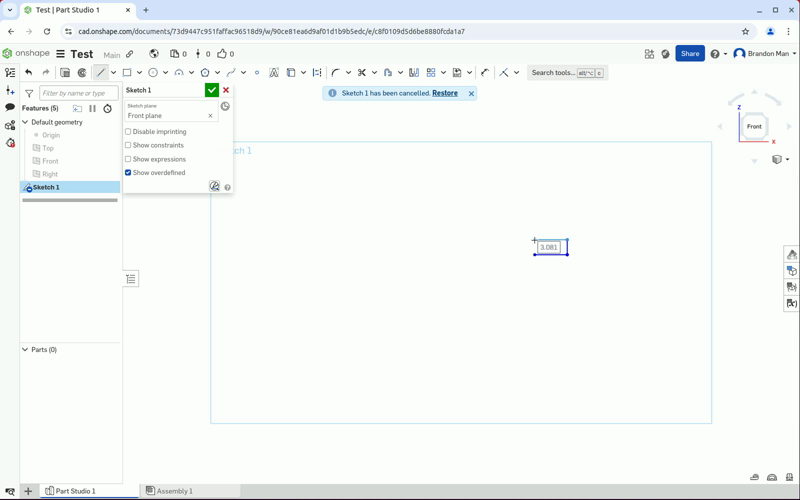
mouse_move(564, 239)
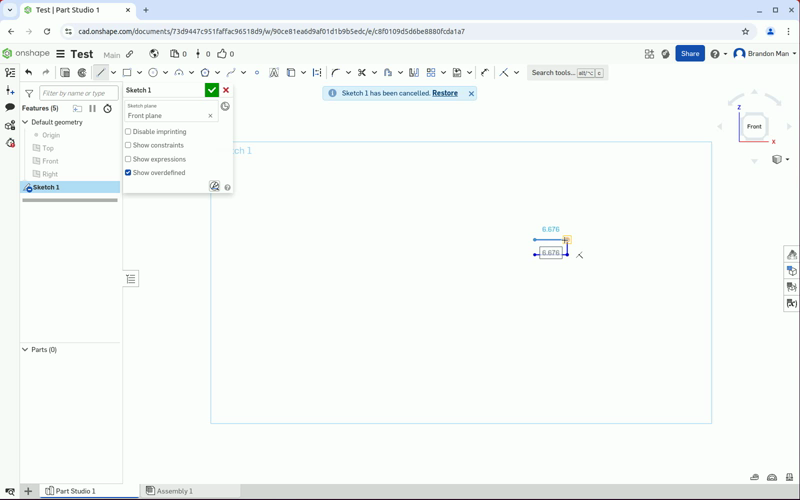
key_down(shift)
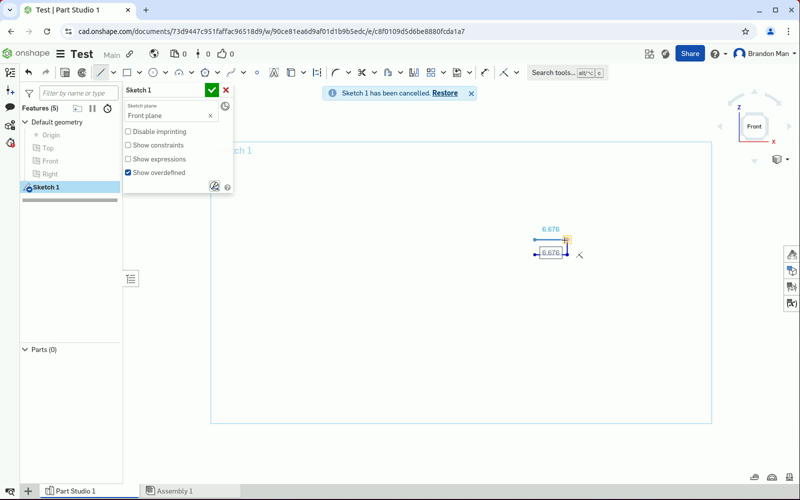
mouse_move(534, 254)
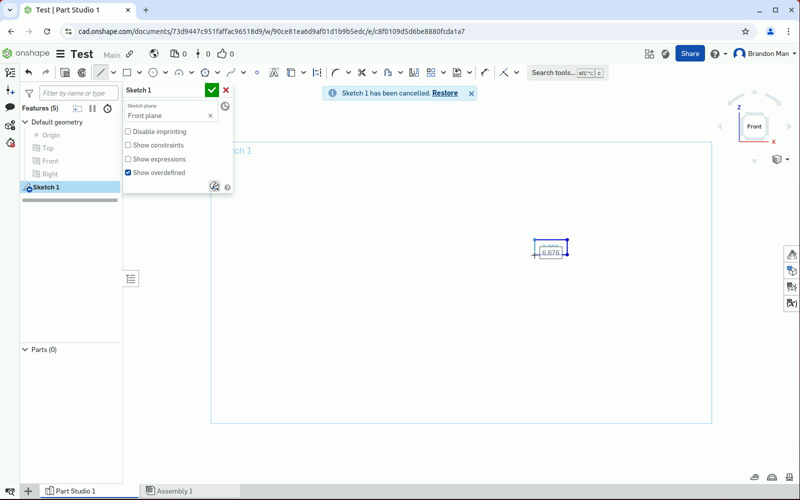
key_up(shift)
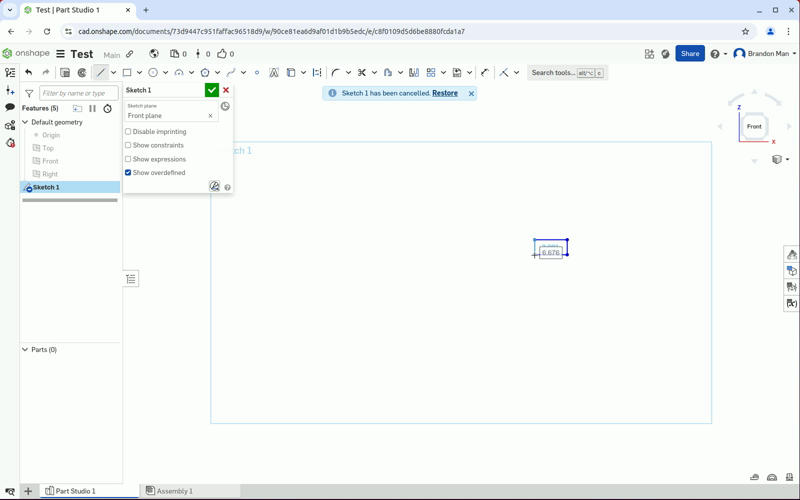
click(534, 254)
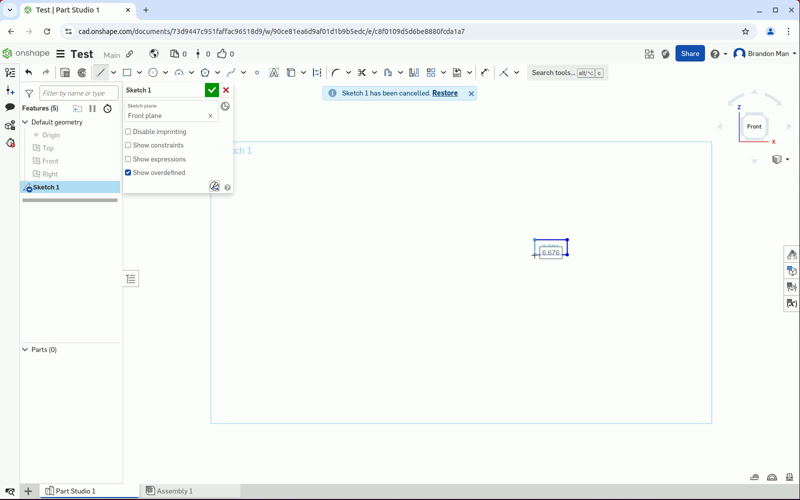
key(esc)
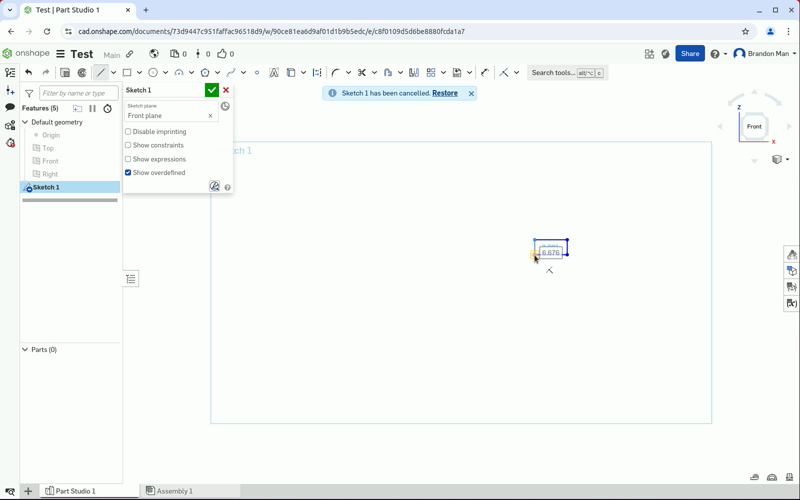
mouse_move(555, 250)
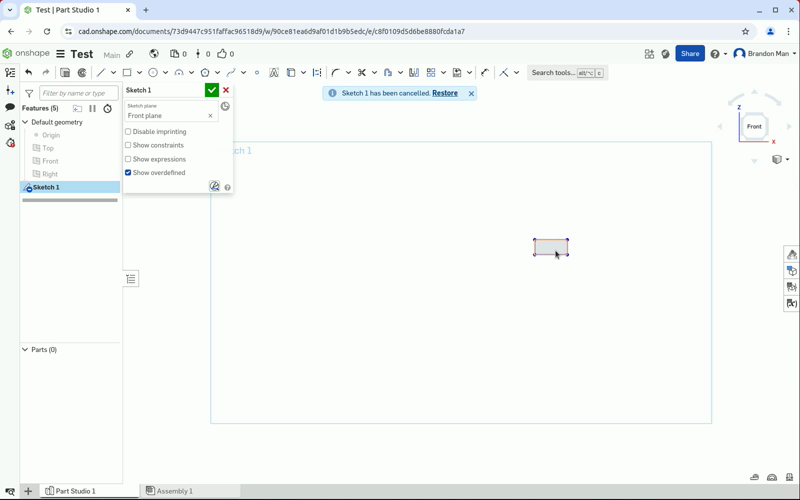
scroll(6)
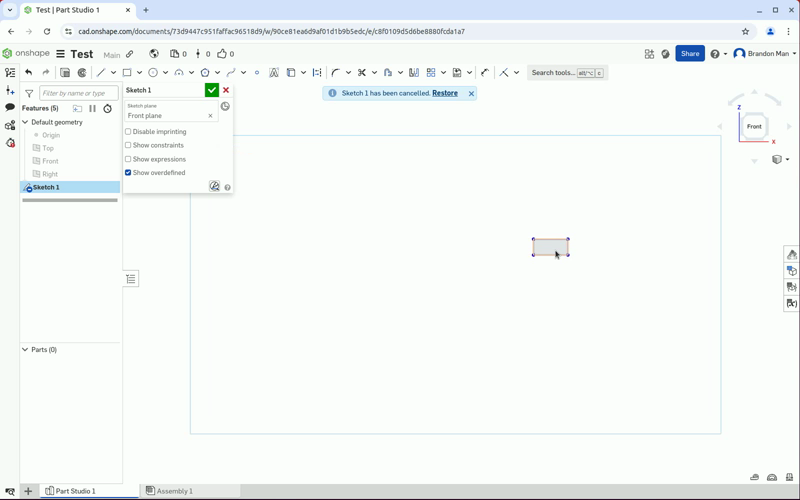
scroll(6)
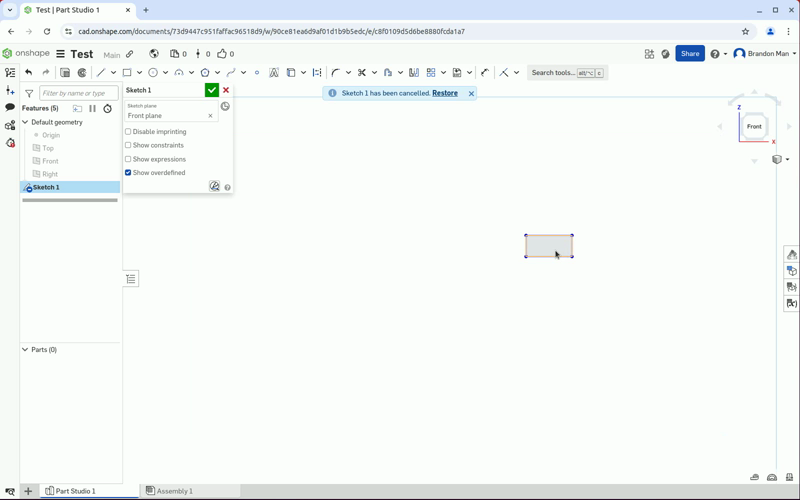
scroll(6)
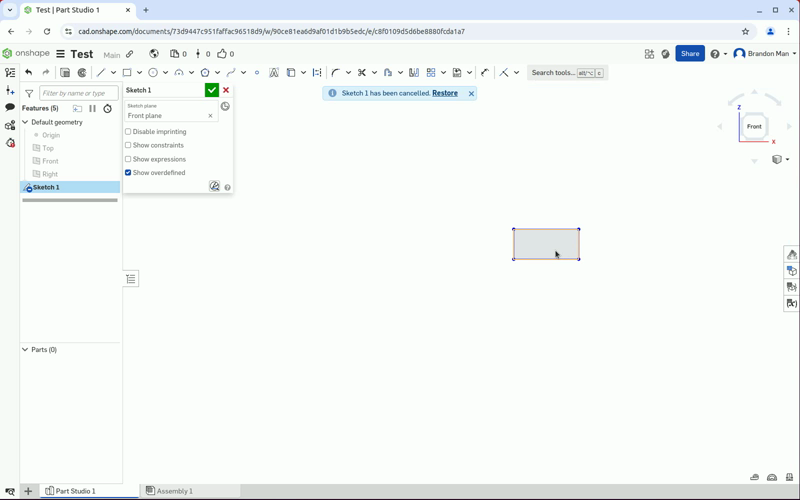
scroll(6)
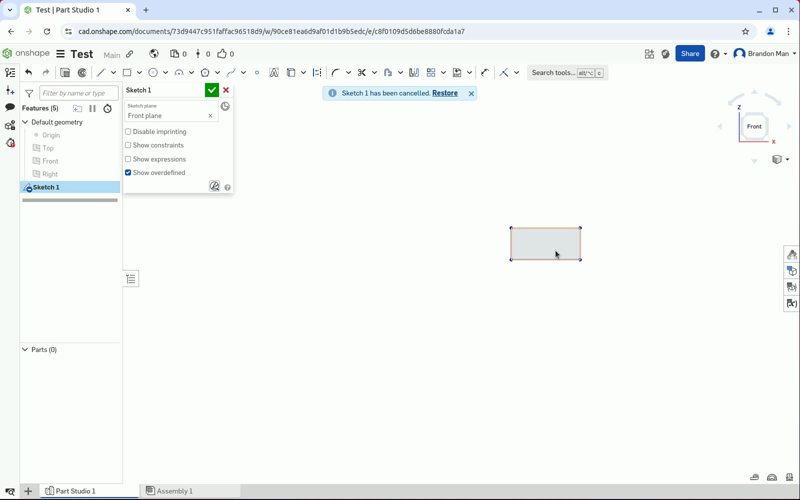
scroll(6)
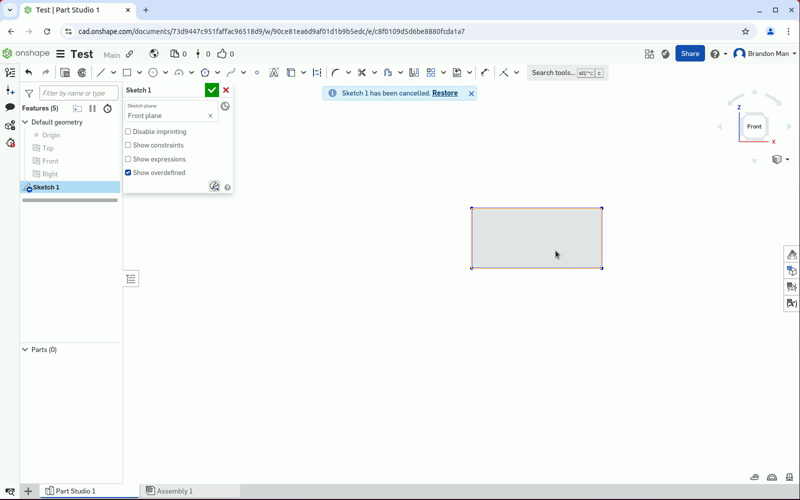
scroll(6)
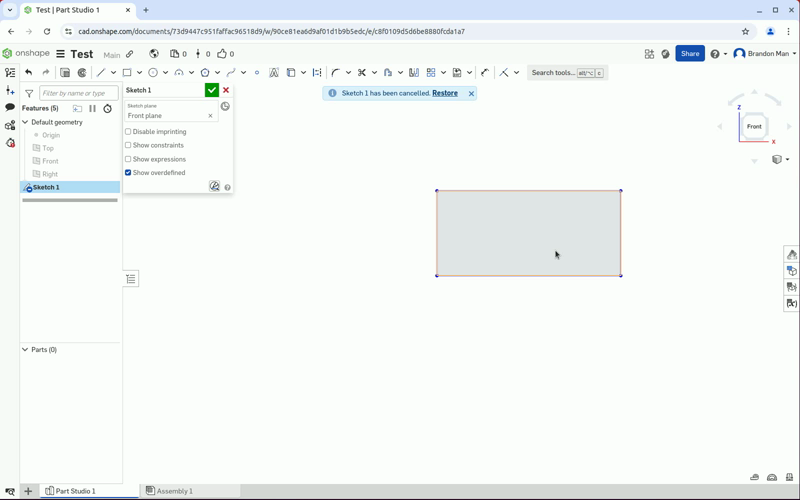
scroll(6)
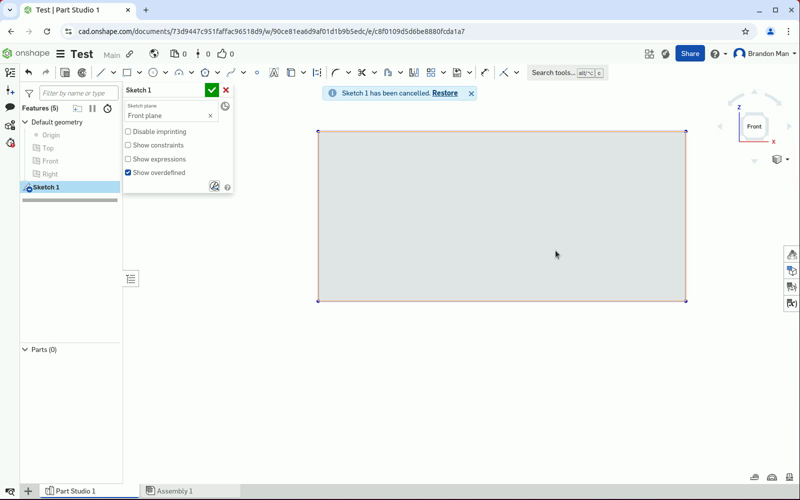
click(555, 250)
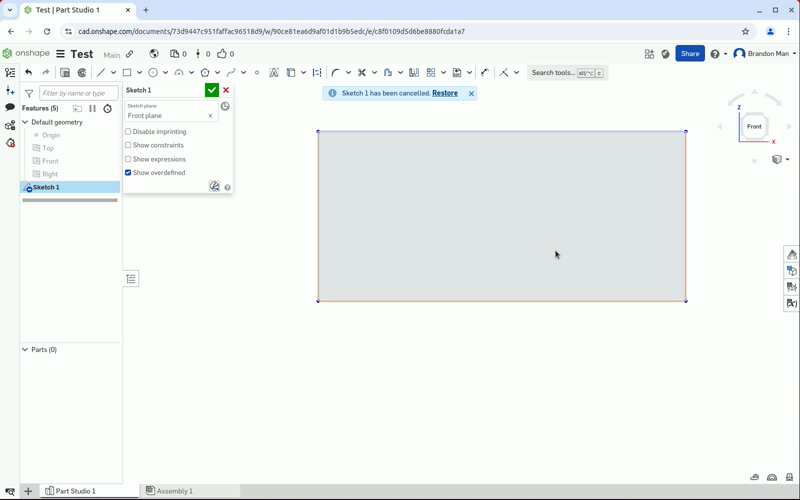
scroll(-6)
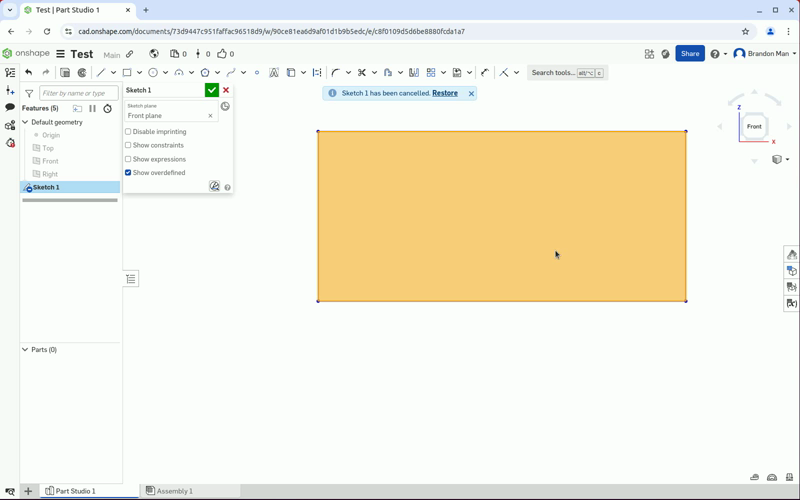
scroll(-6)
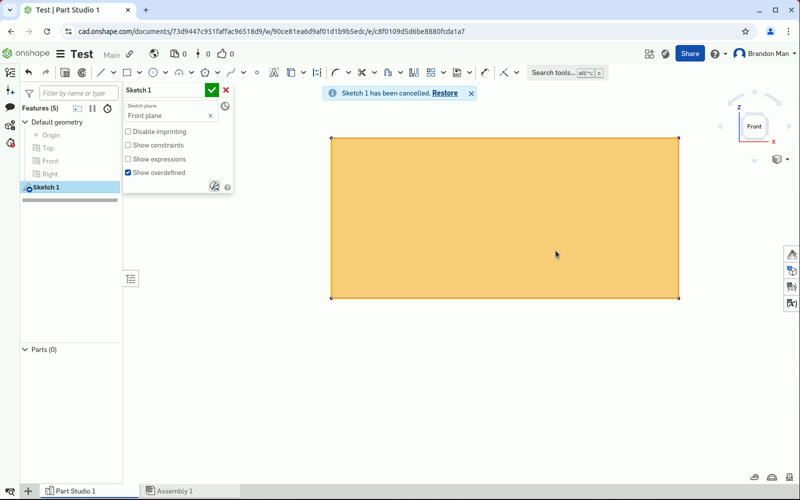
scroll(-6)
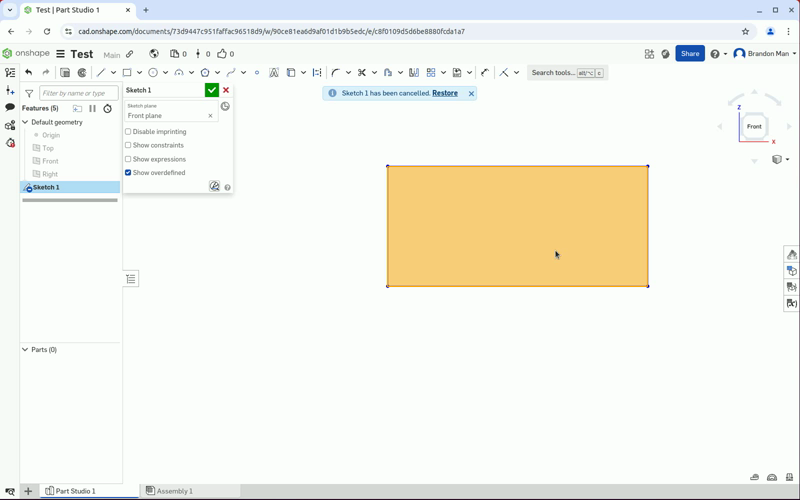
scroll(-6)
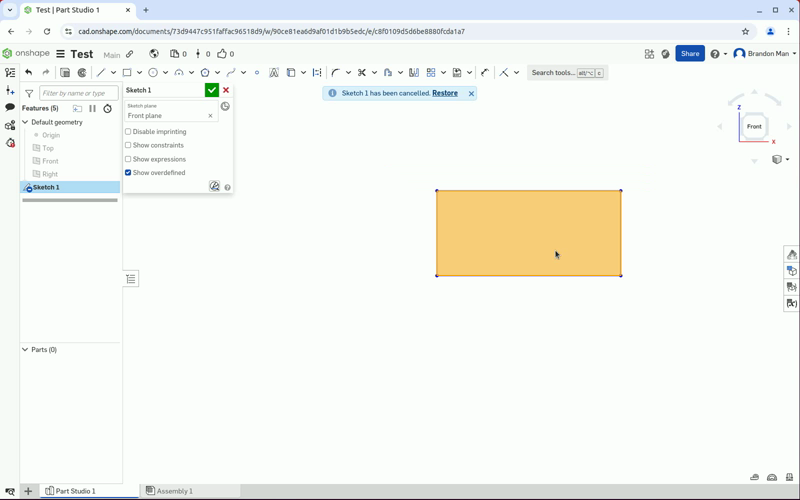
scroll(-6)
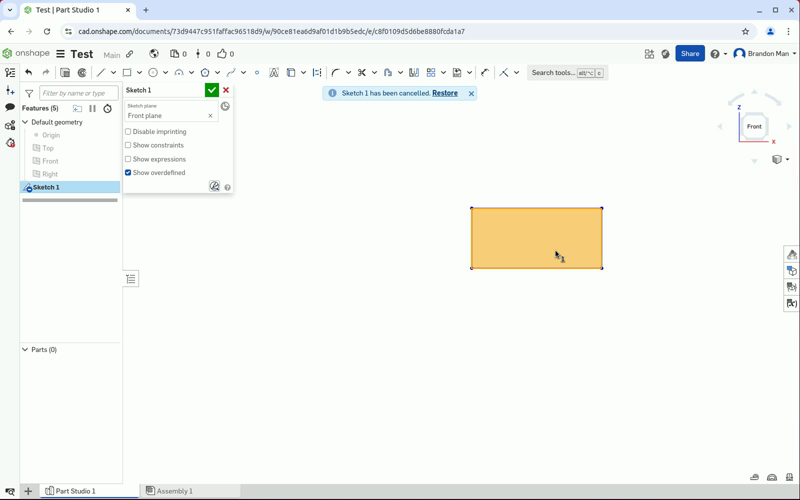
scroll(-6)
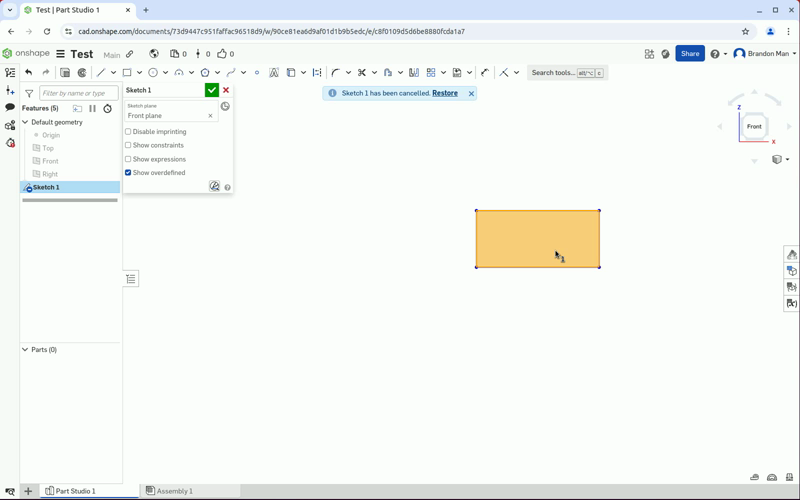
scroll(-6)
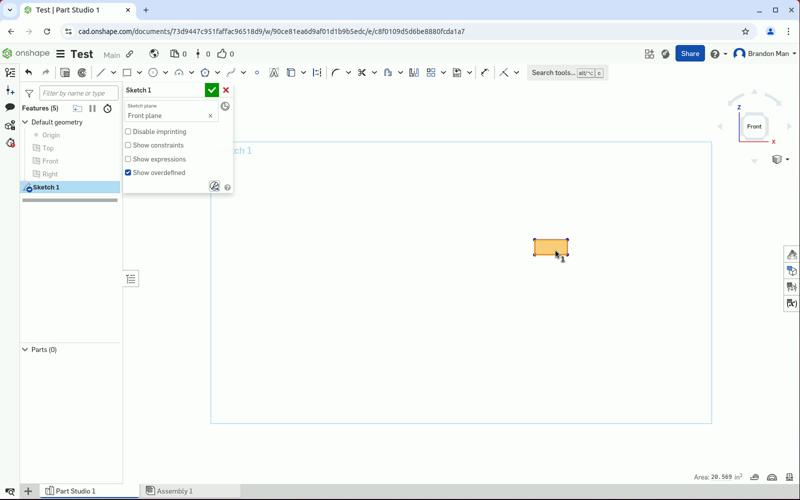
mouse_move(73, 352)
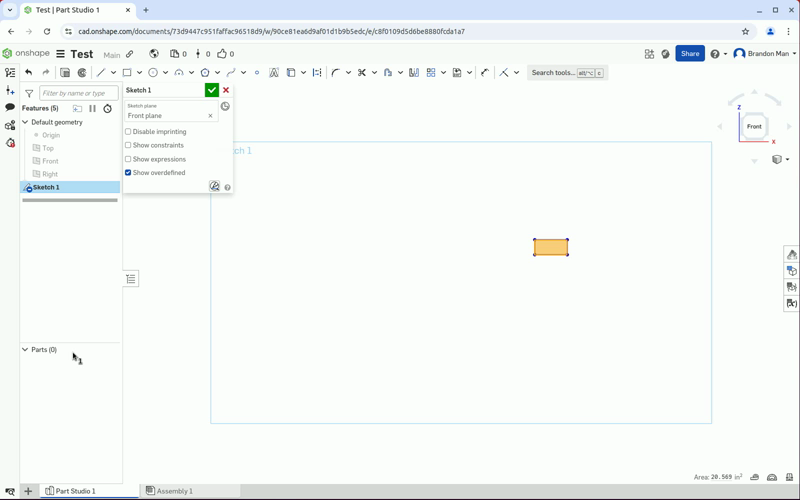
key(shift+y)
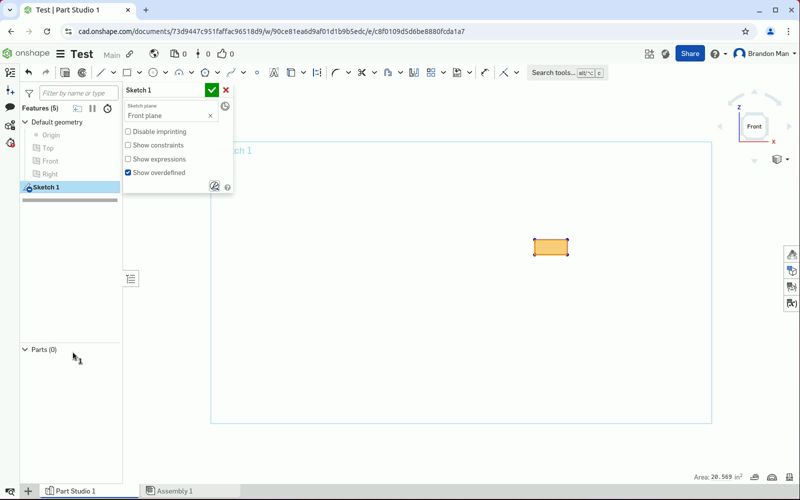
key(shift+e)
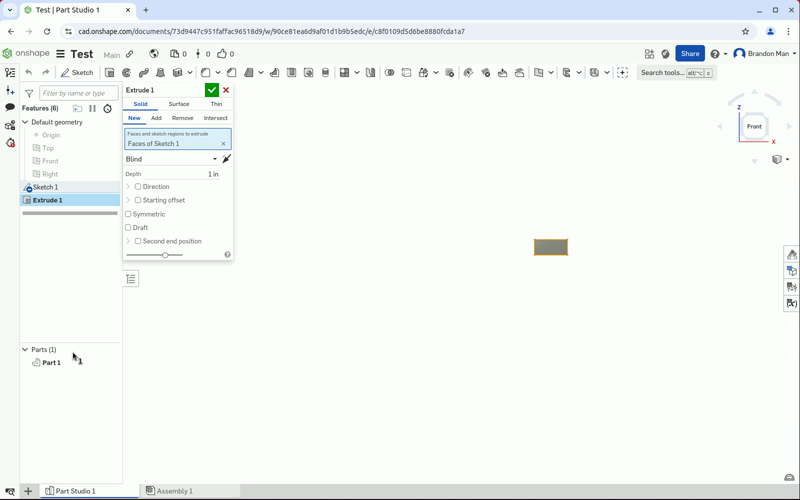
mouse_move(143, 106)
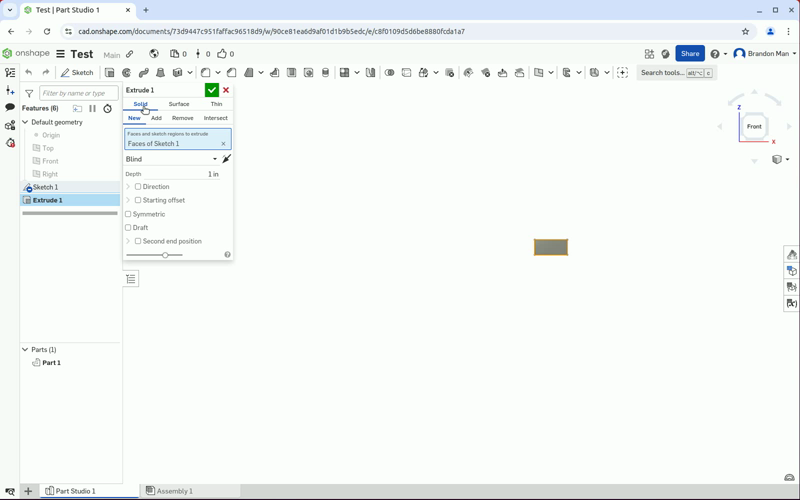
click(143, 106)
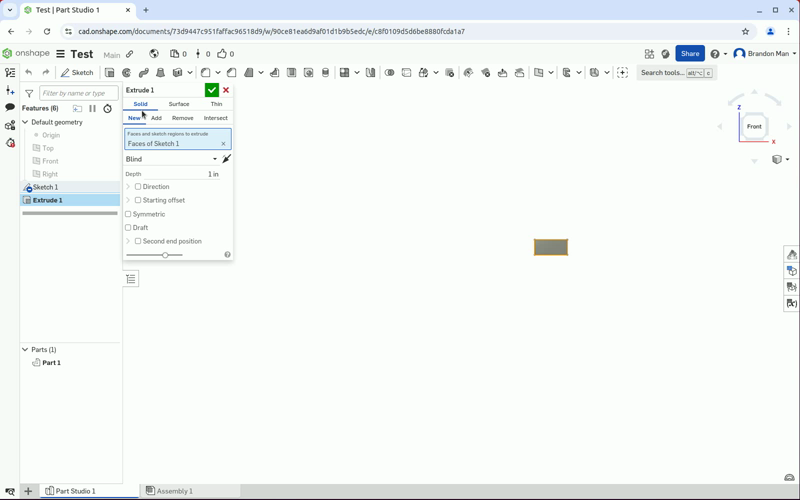
mouse_move(137, 120)
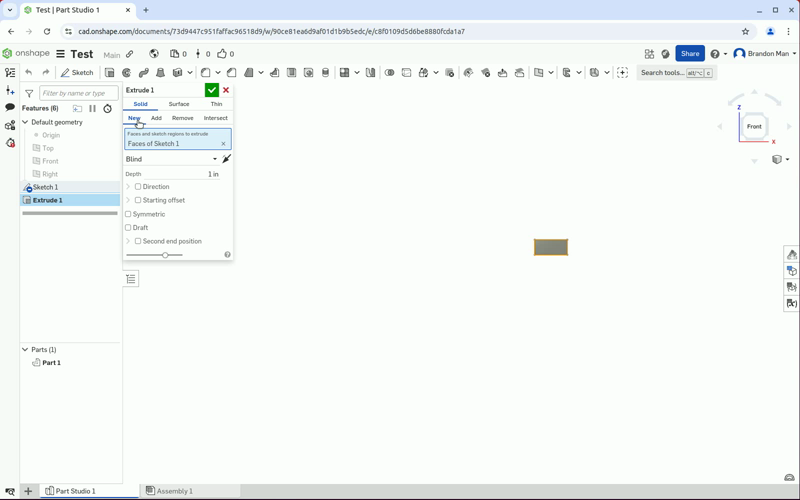
click(137, 120)
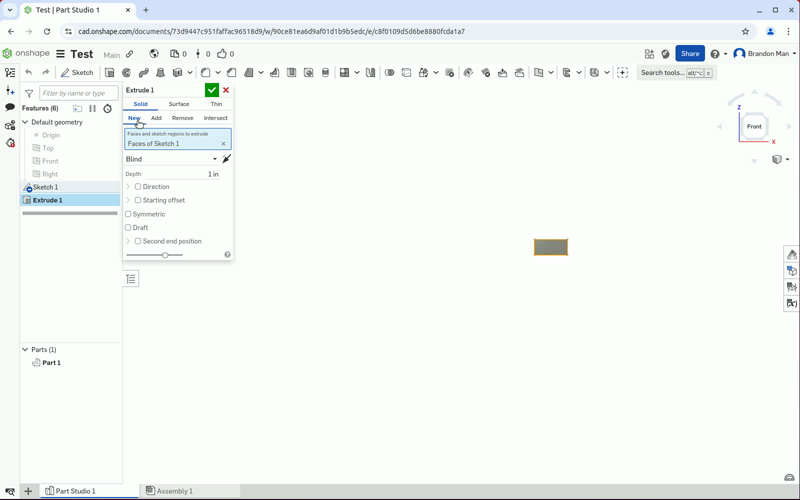
key(tab, 4)
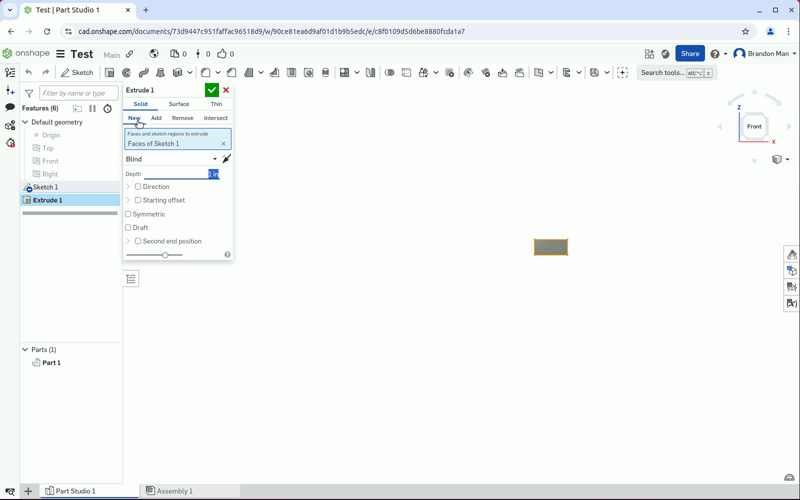
text(11.313)
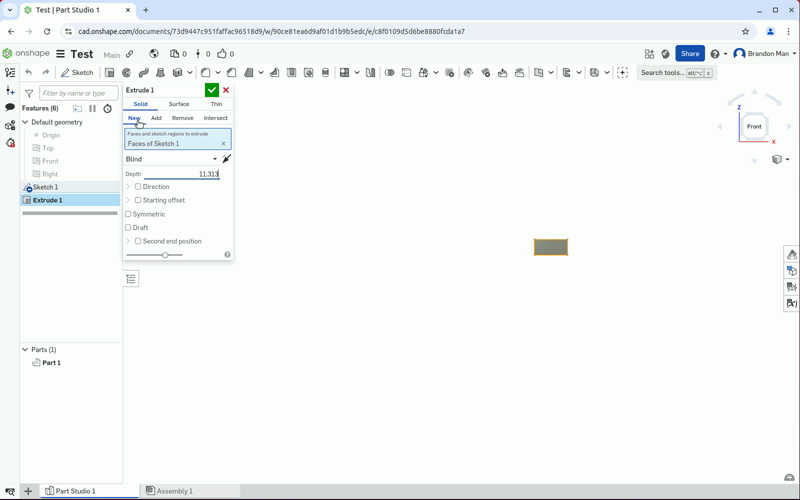
key(enter)
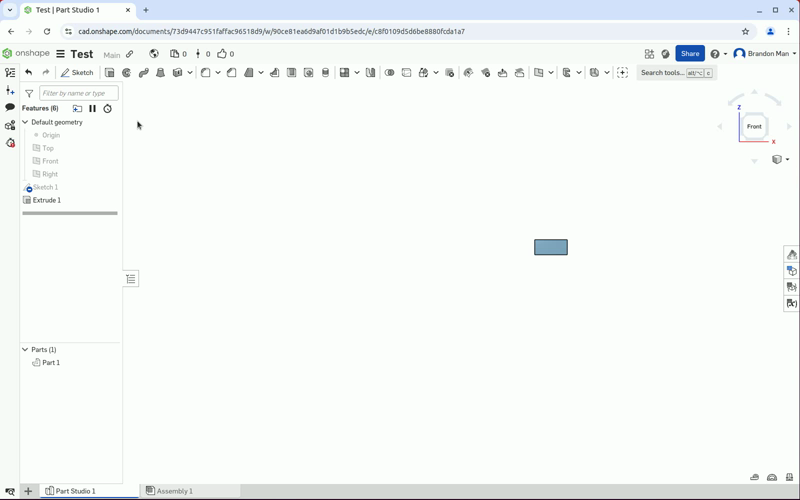
key(shift+h)
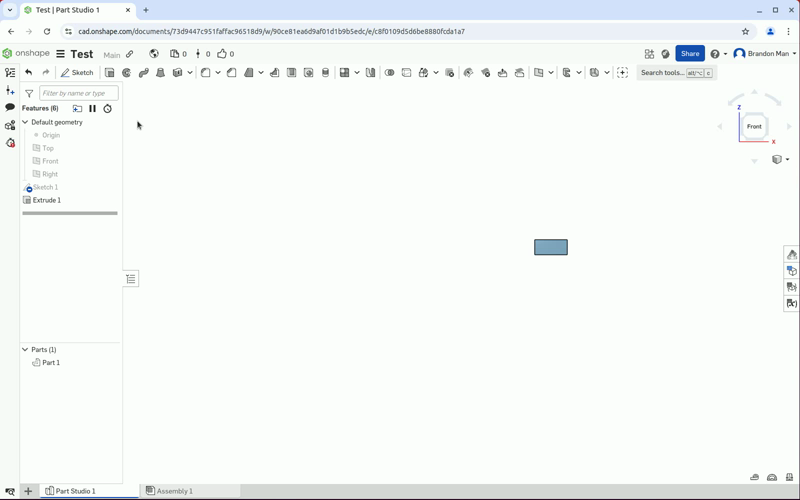
key(shift+h)
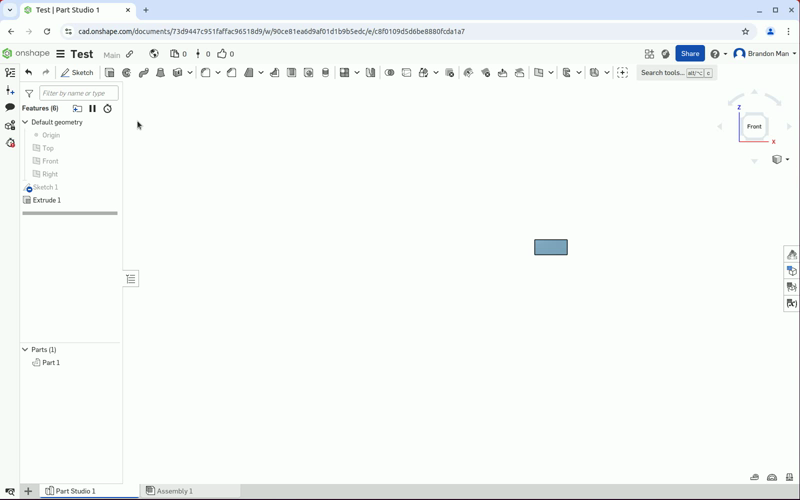
mouse_move(73, 189)
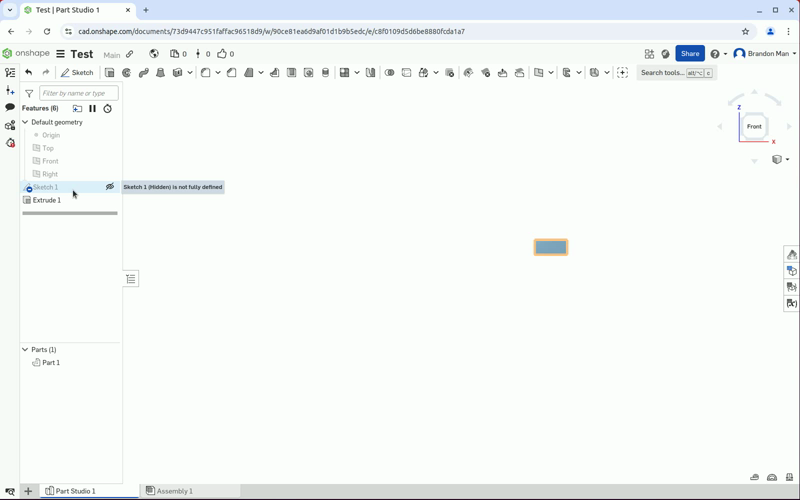
click(73, 189)
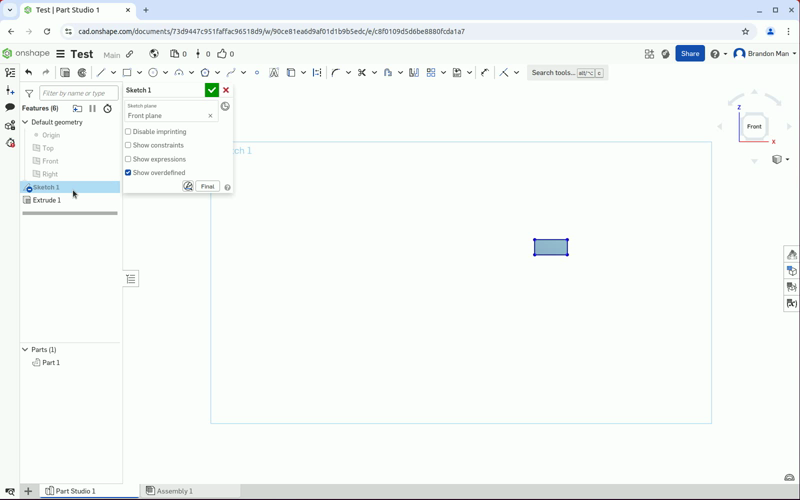
mouse_move(229, 92)
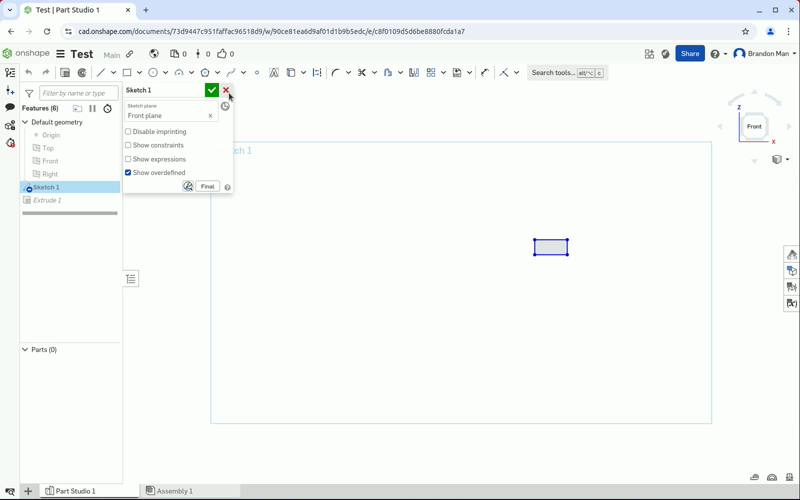
click(229, 92)
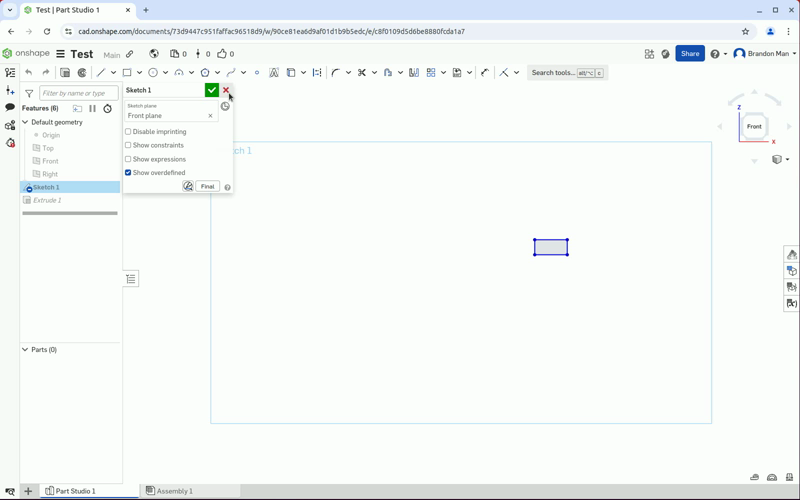
key(shift+s)
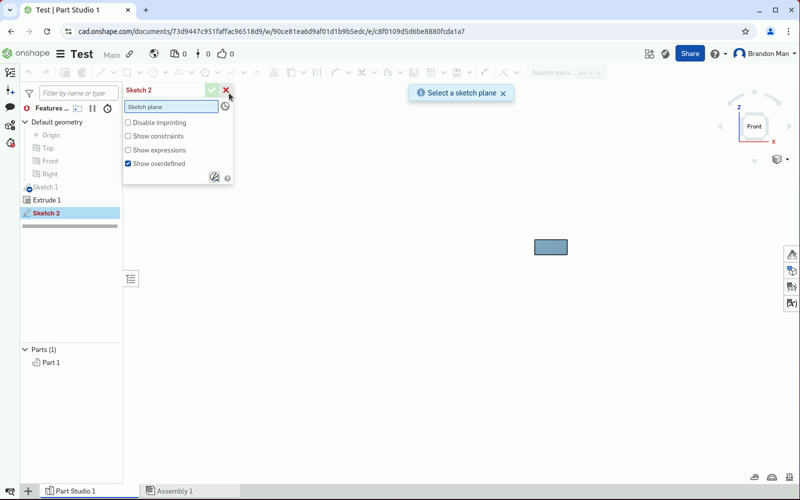
mouse_move(73, 163)
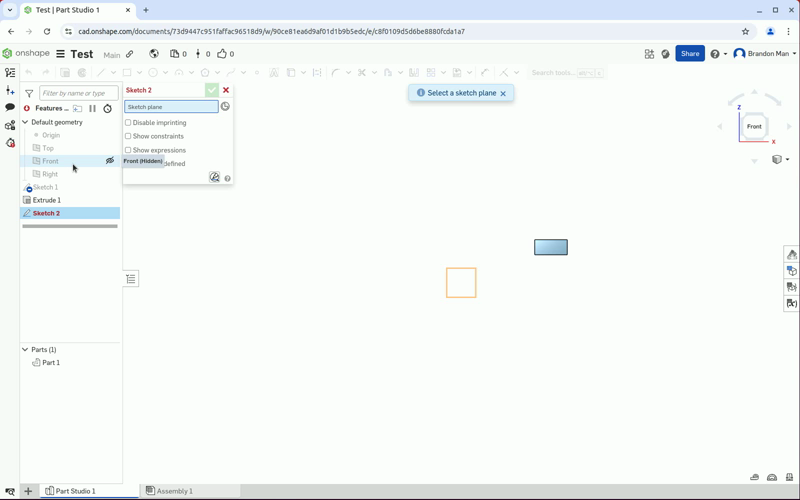
click(73, 163)
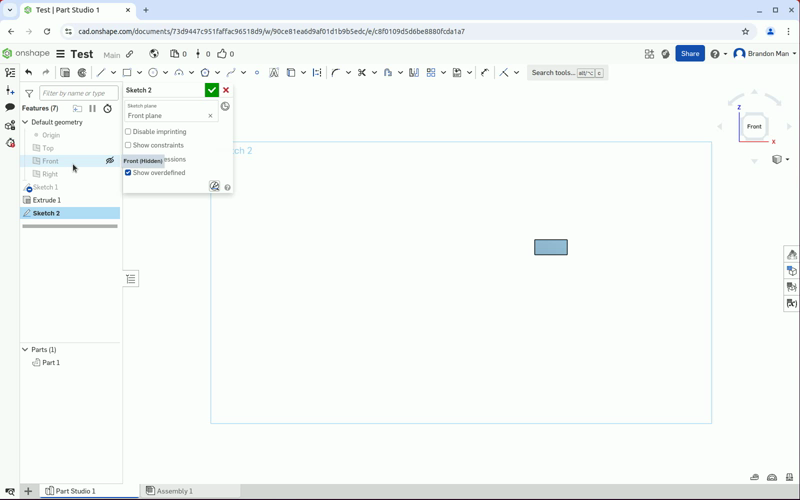
mouse_move(73, 352)
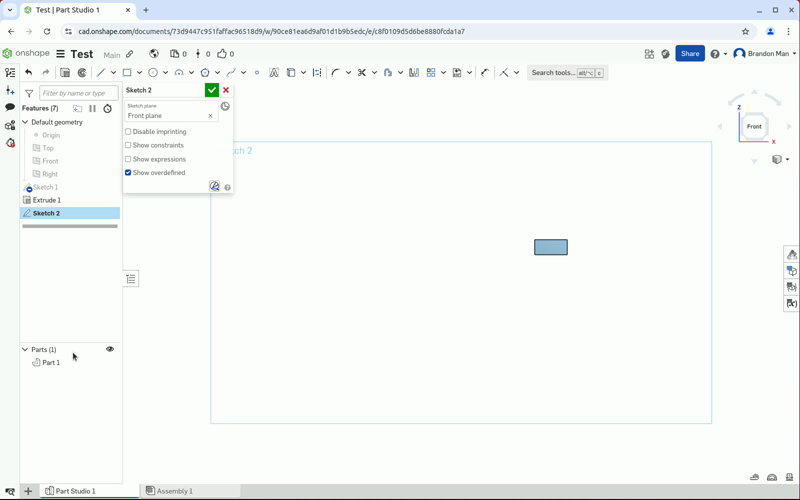
key(y)
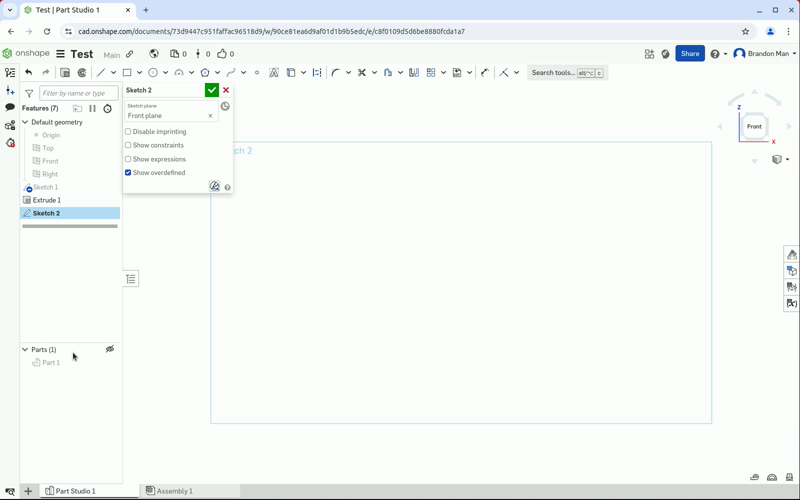
key(l)
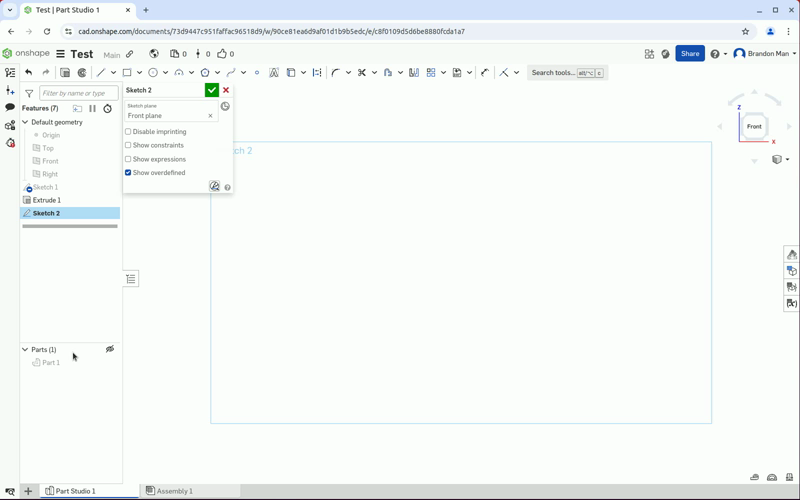
key_down(shift)
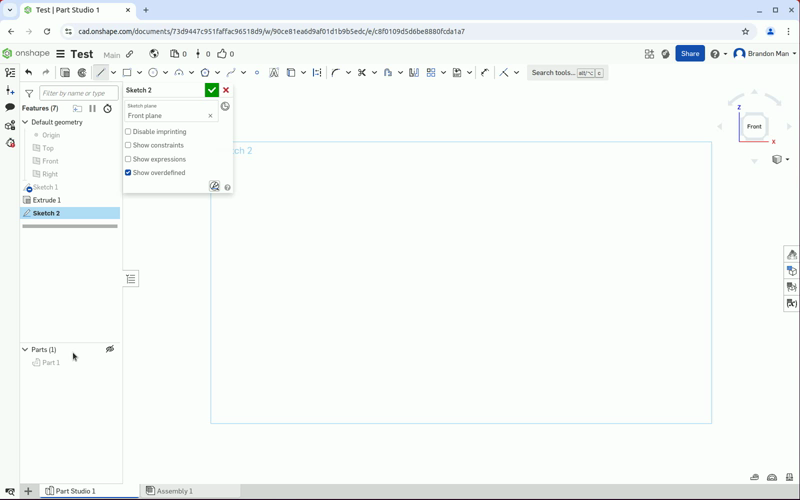
mouse_move(355, 282)
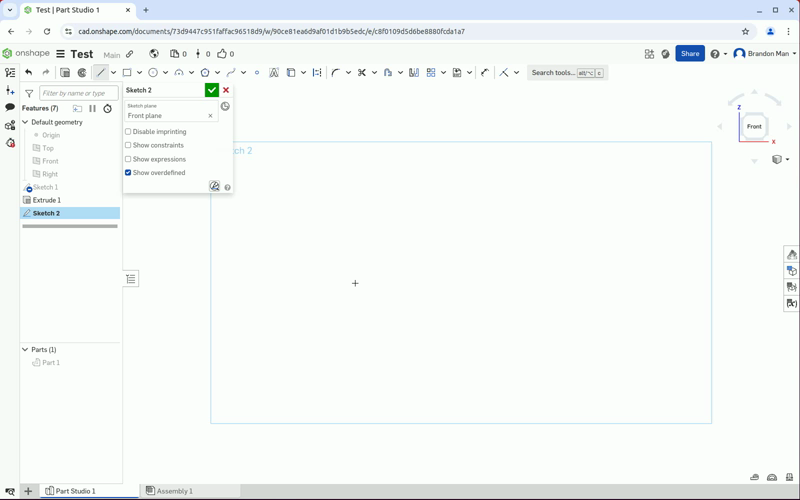
click(355, 282)
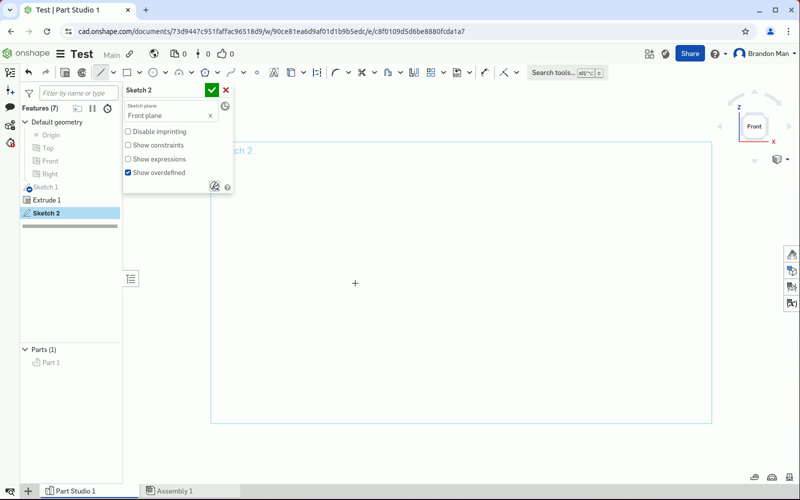
key_up(shift)
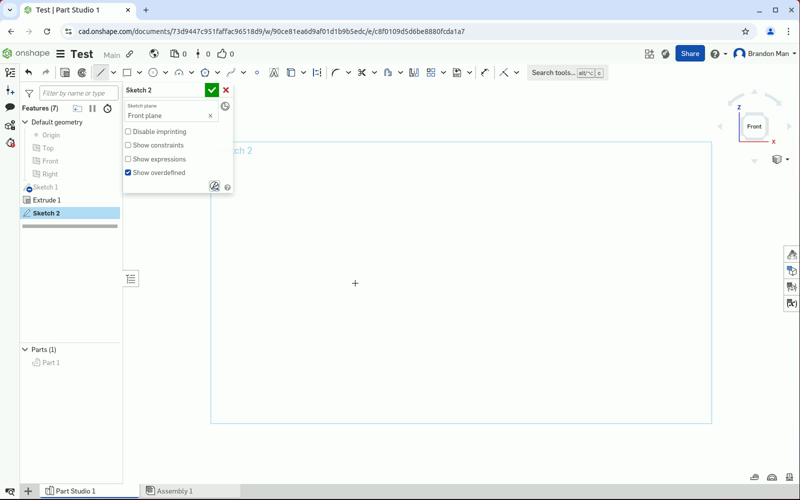
key_down(shift)
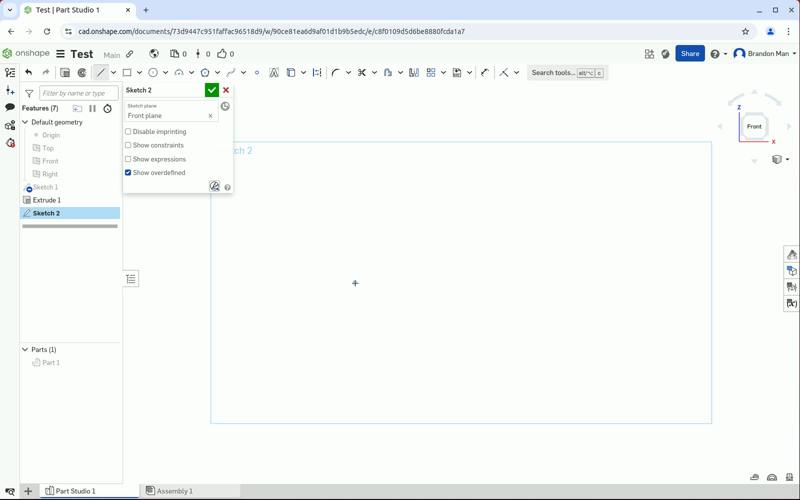
mouse_move(572, 282)
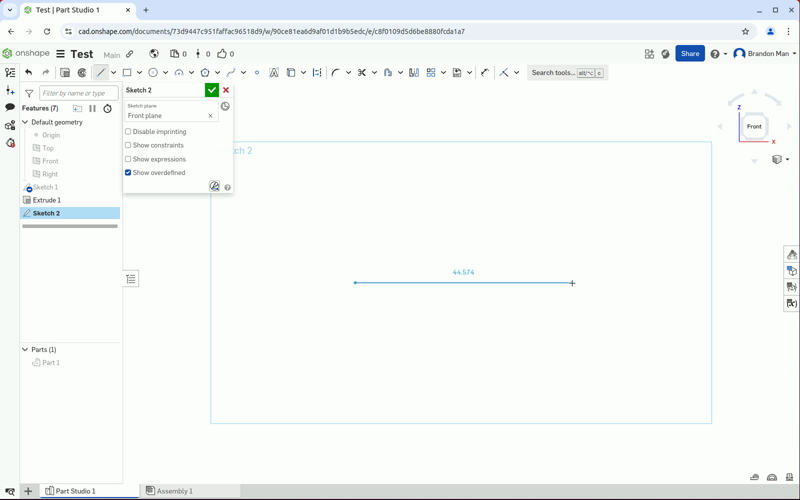
click(572, 282)
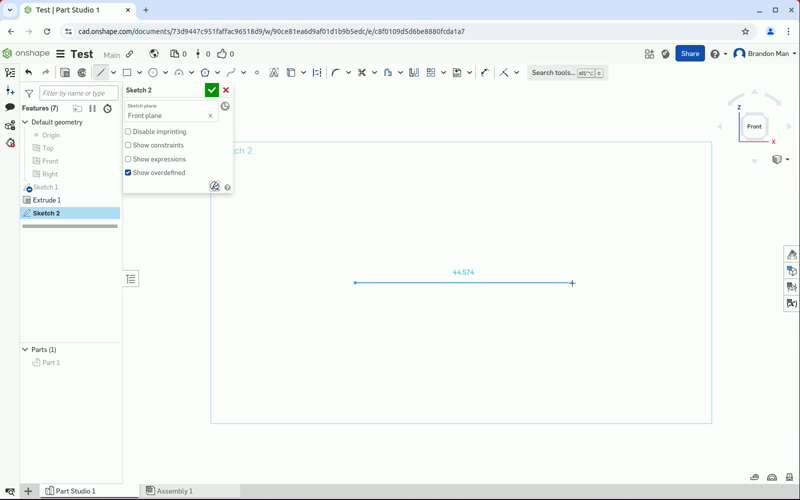
key_up(shift)
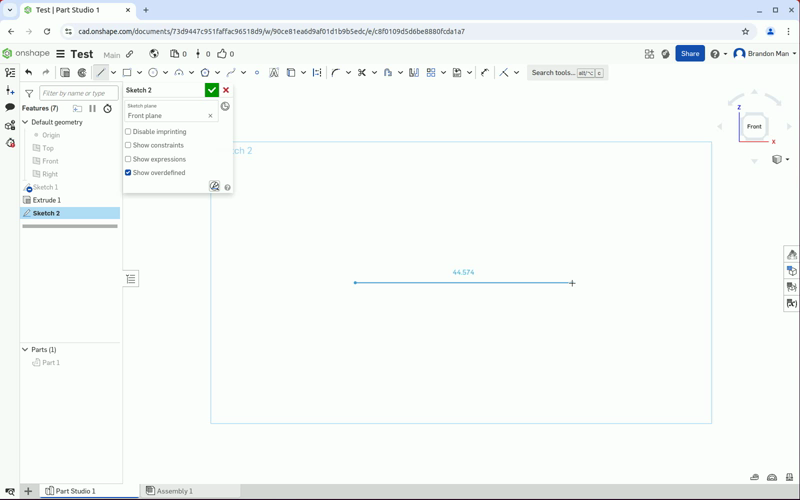
key_down(shift)
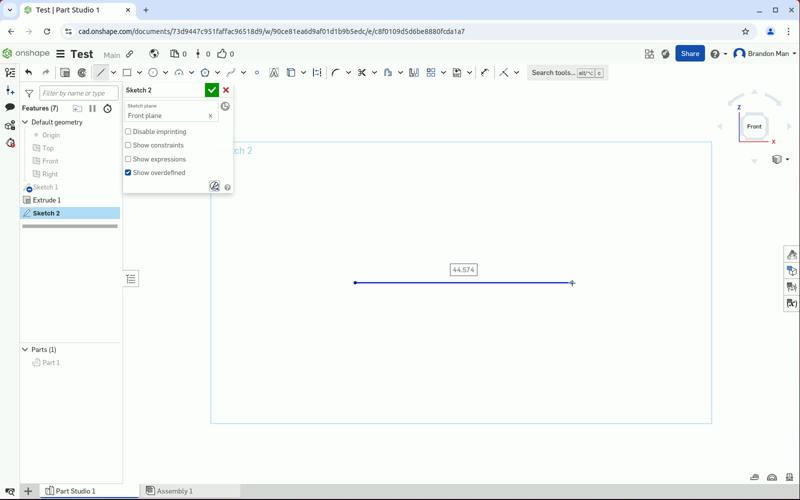
mouse_move(589, 282)
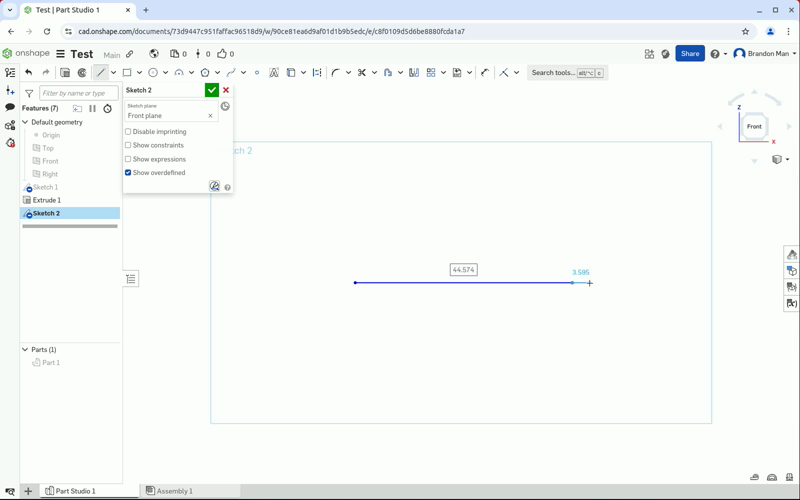
mouse_move(572, 264)
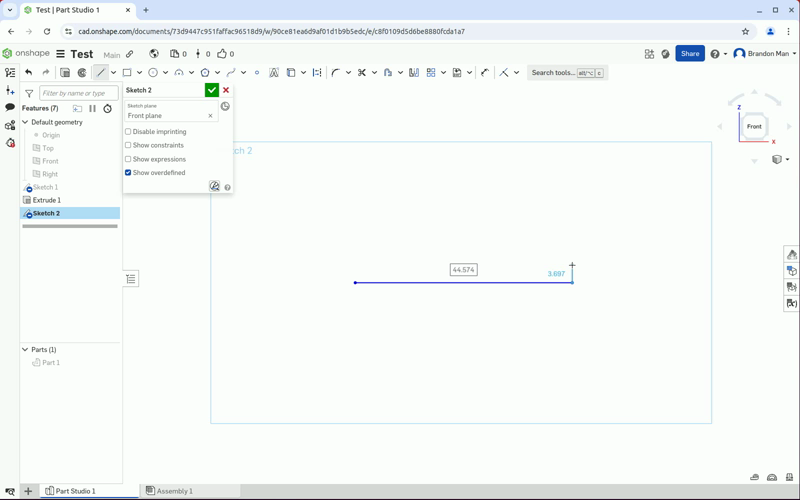
click(572, 264)
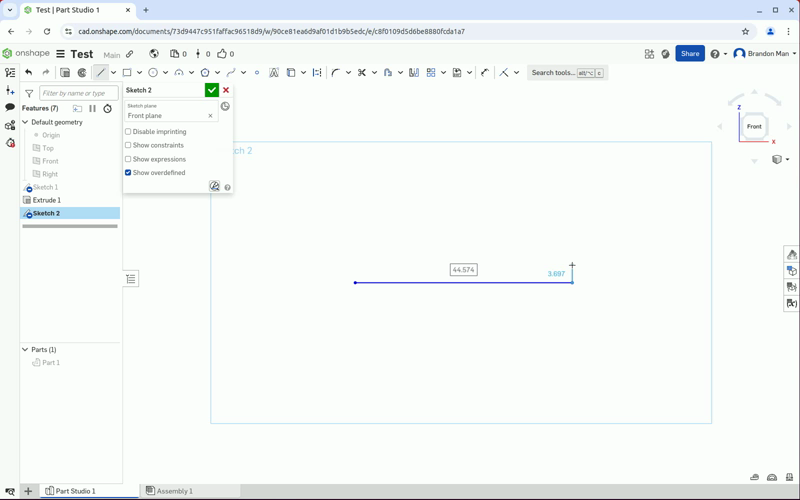
key_up(shift)
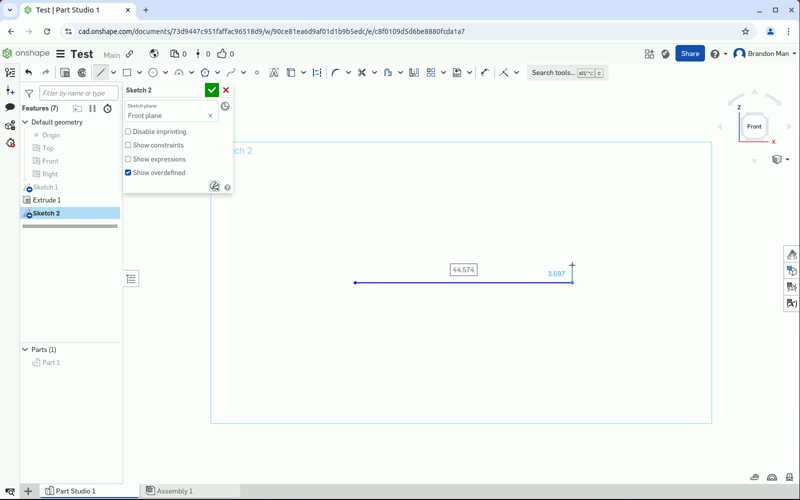
key_down(shift)
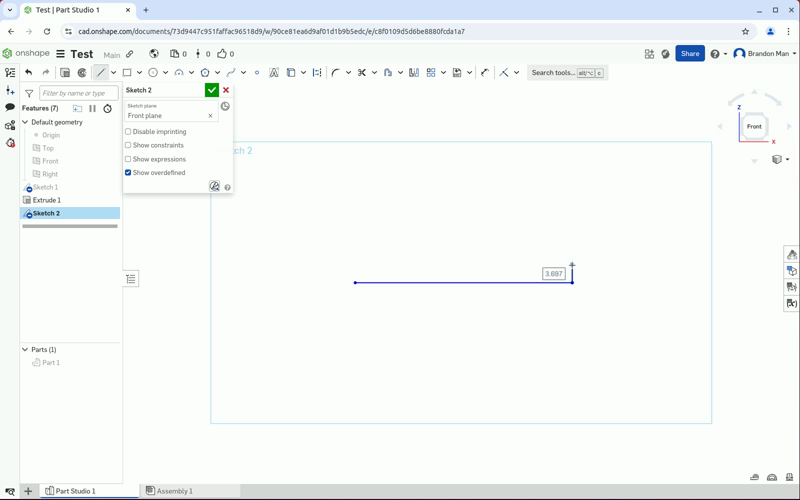
mouse_move(410, 264)
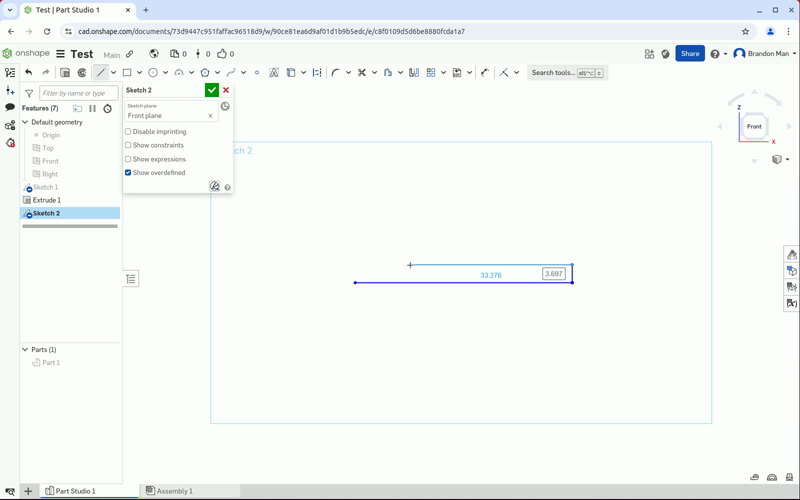
click(410, 264)
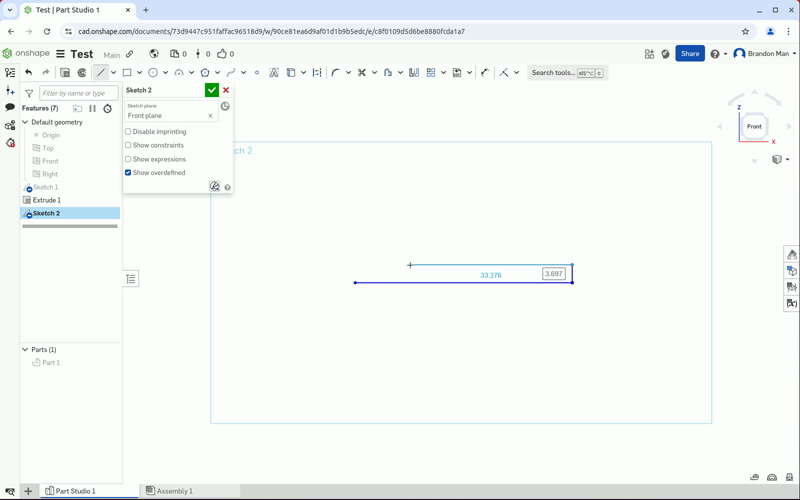
key_up(shift)
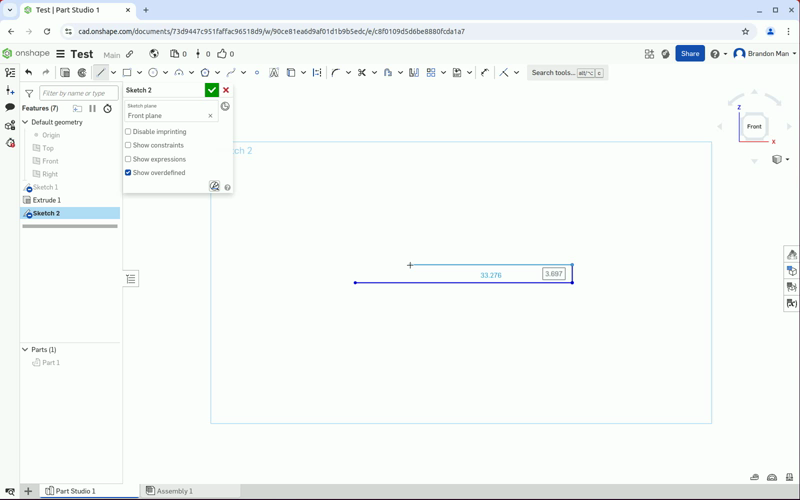
key_down(shift)
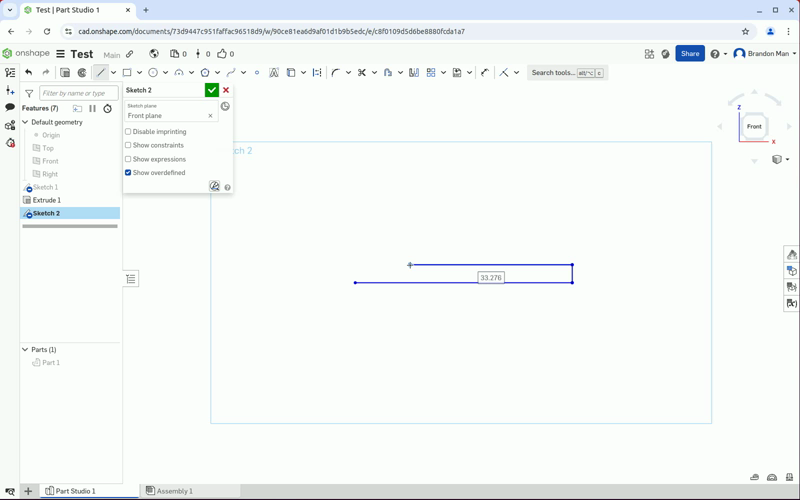
mouse_move(440, 264)
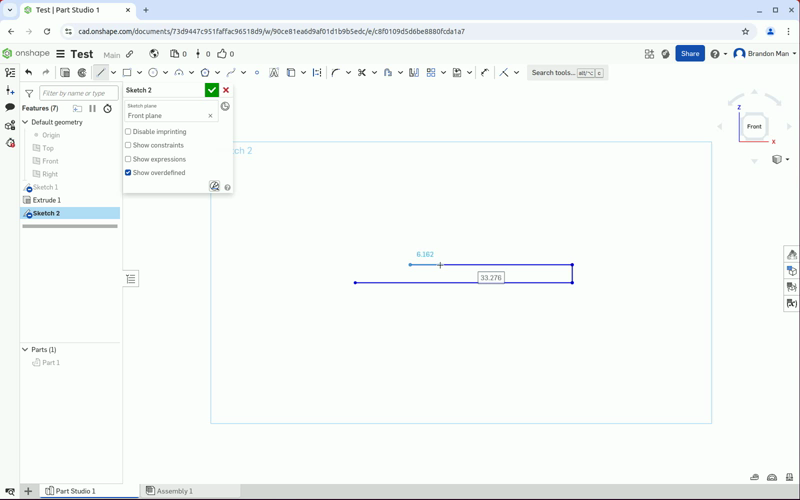
mouse_move(355, 264)
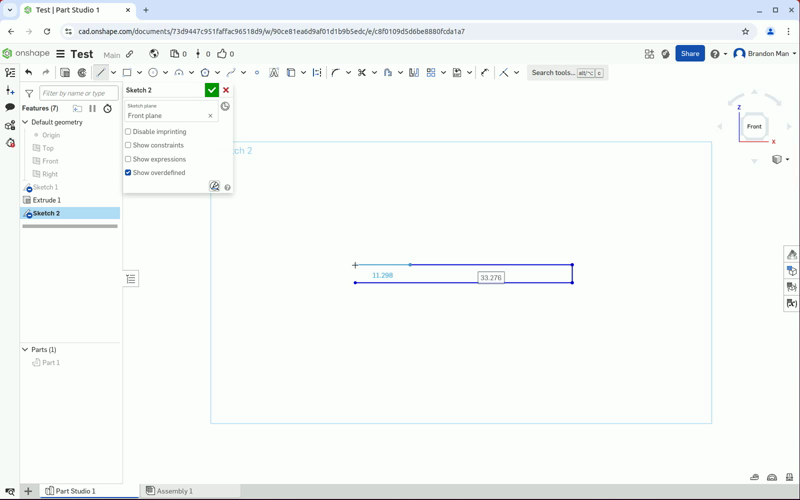
click(355, 264)
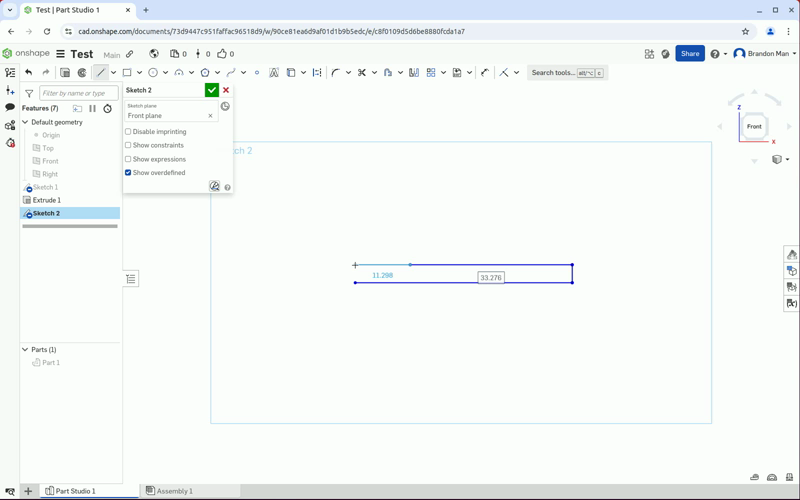
key_up(shift)
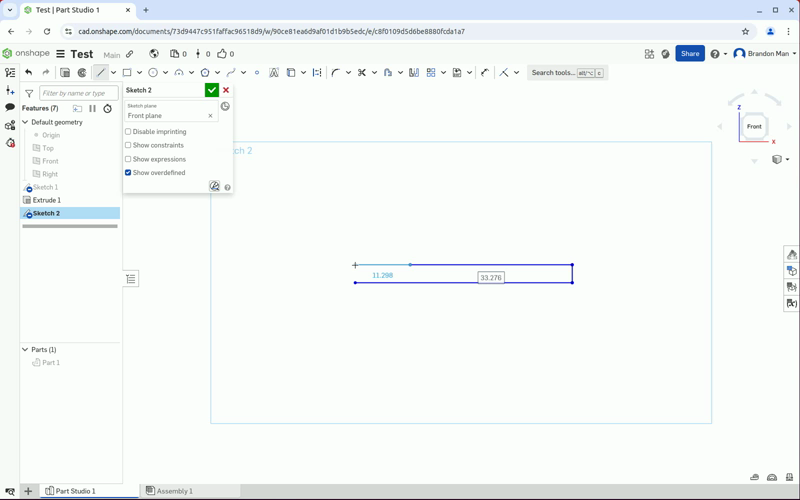
mouse_move(385, 264)
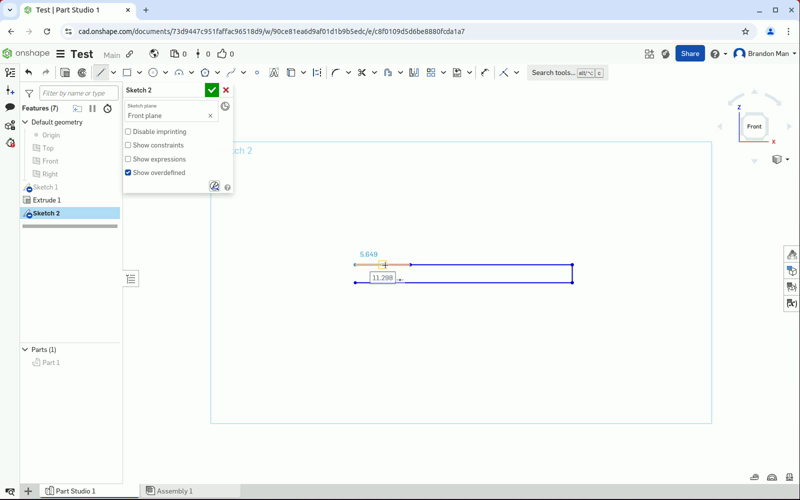
key_down(shift)
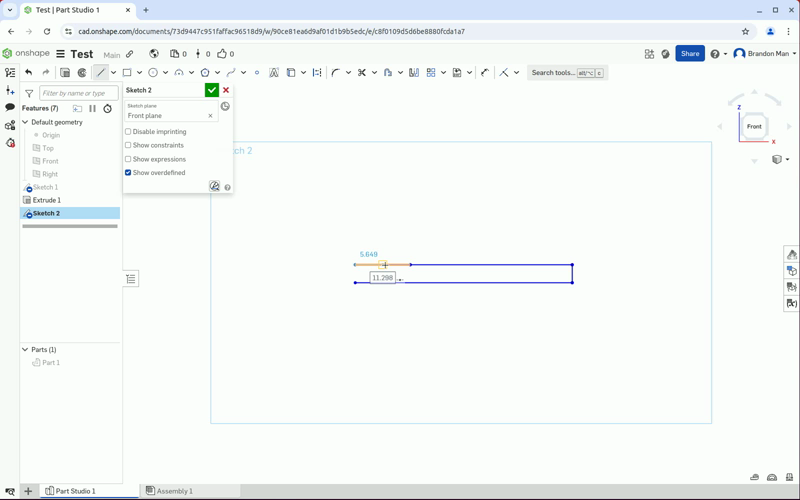
mouse_move(355, 282)
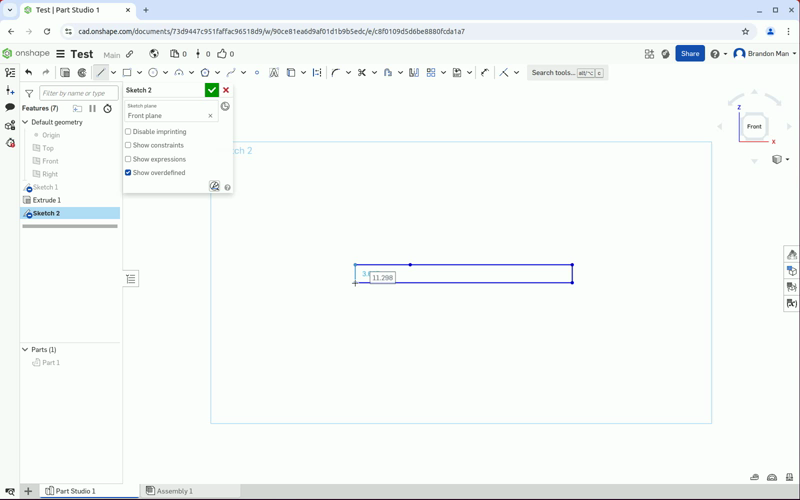
key_up(shift)
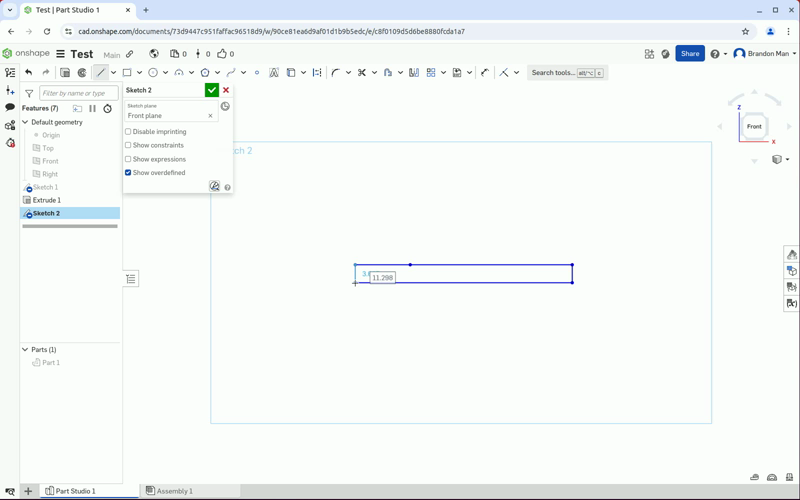
click(355, 282)
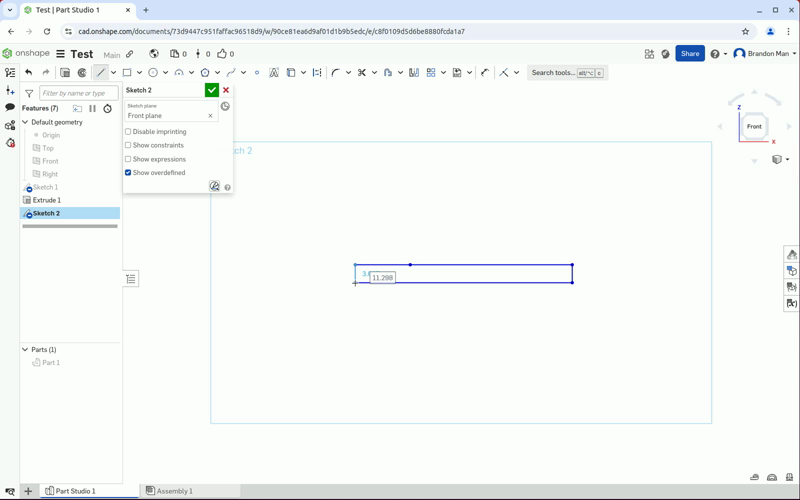
key(esc)
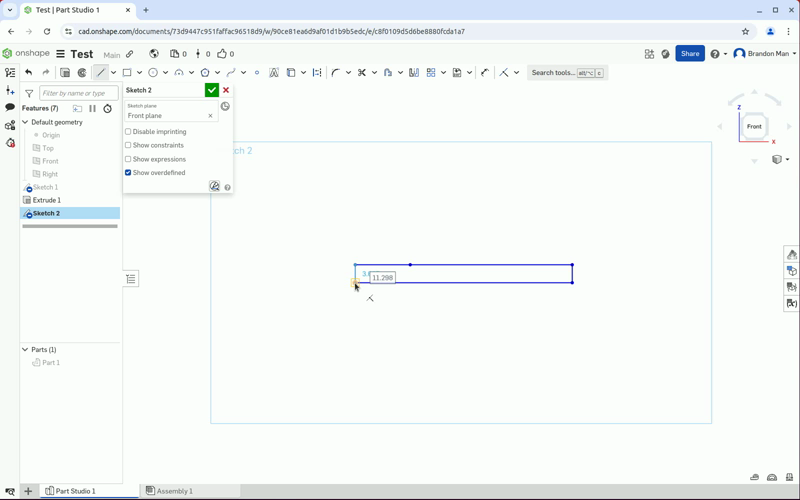
mouse_move(452, 272)
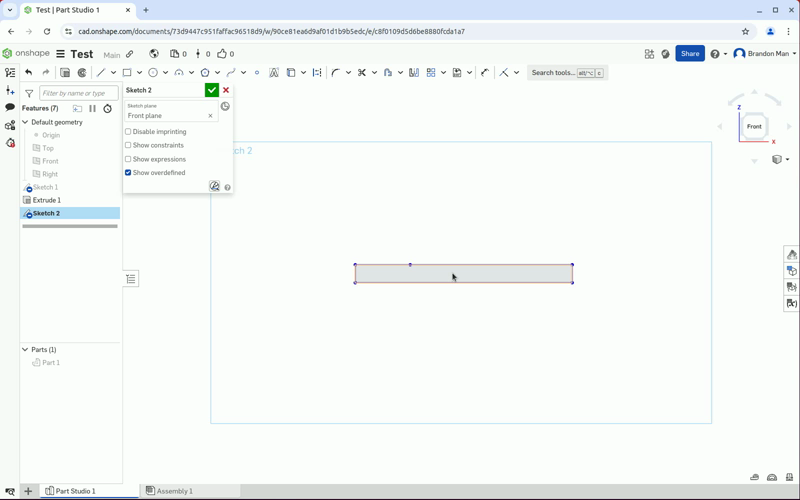
click(452, 272)
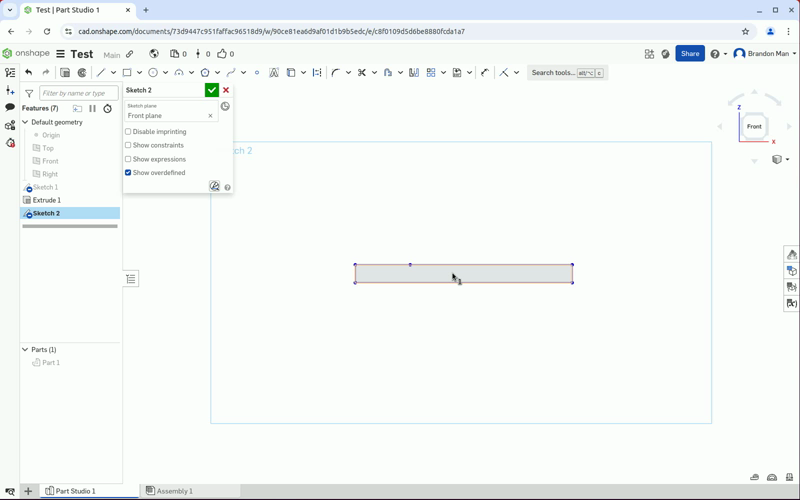
mouse_move(73, 352)
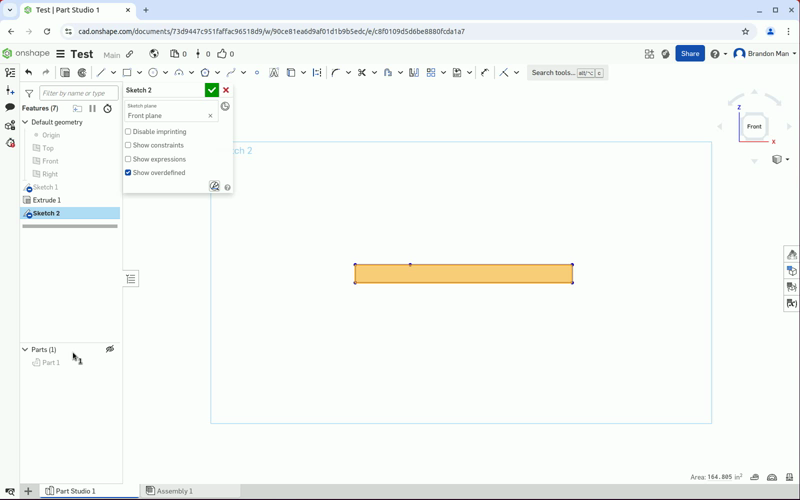
key(shift+y)
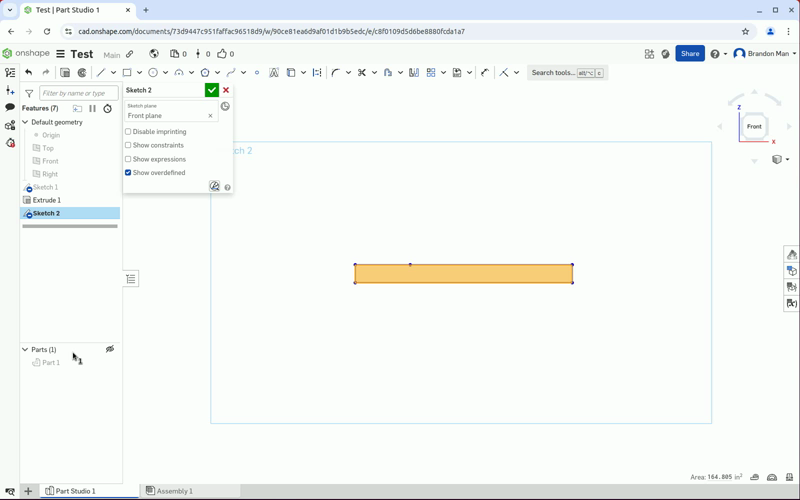
key(shift+e)
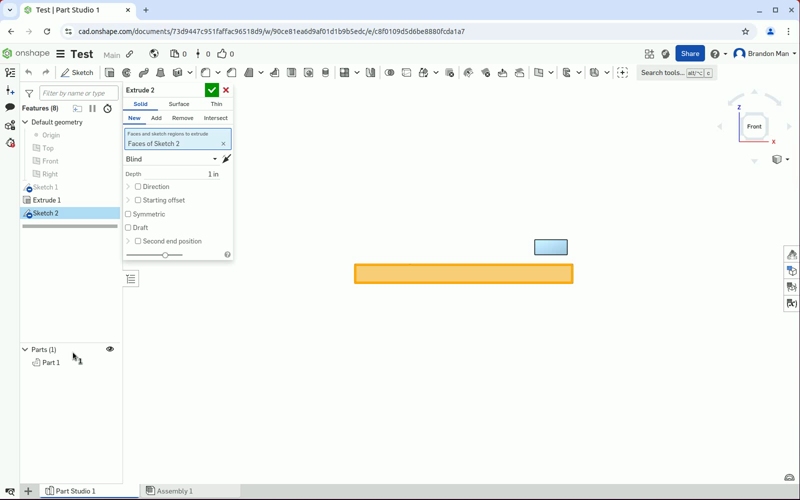
mouse_move(143, 106)
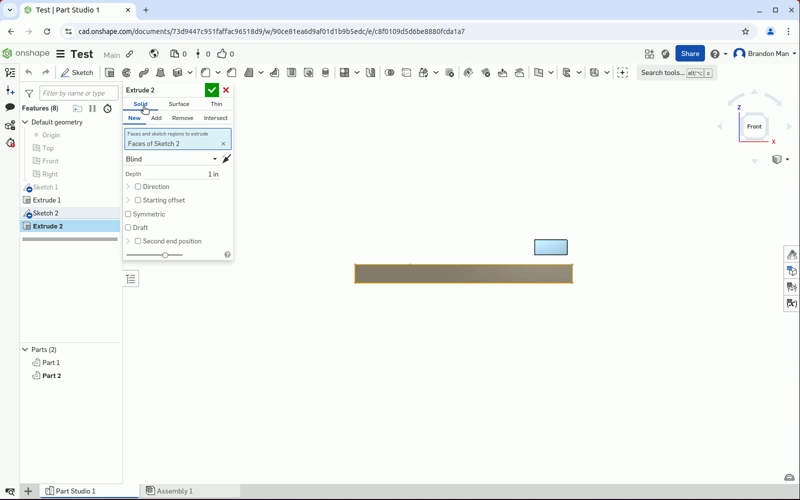
click(143, 106)
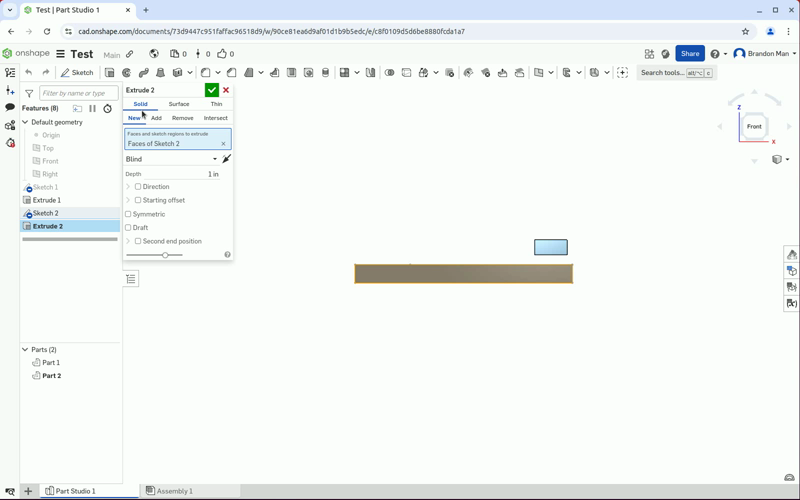
mouse_move(137, 120)
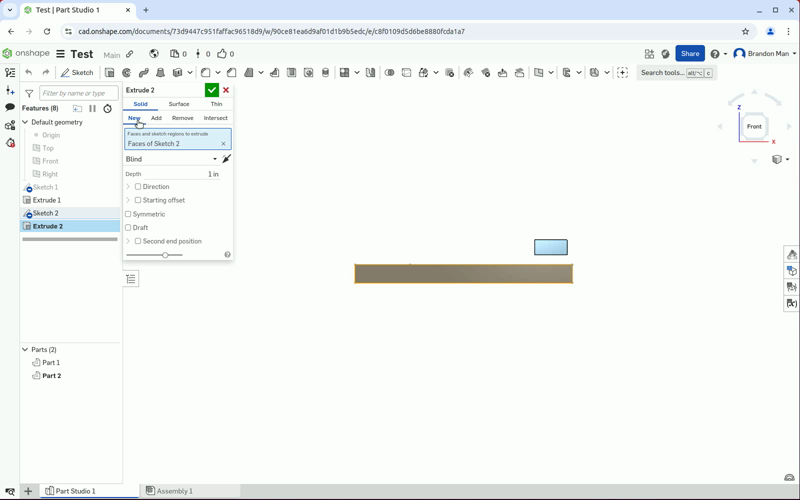
click(137, 120)
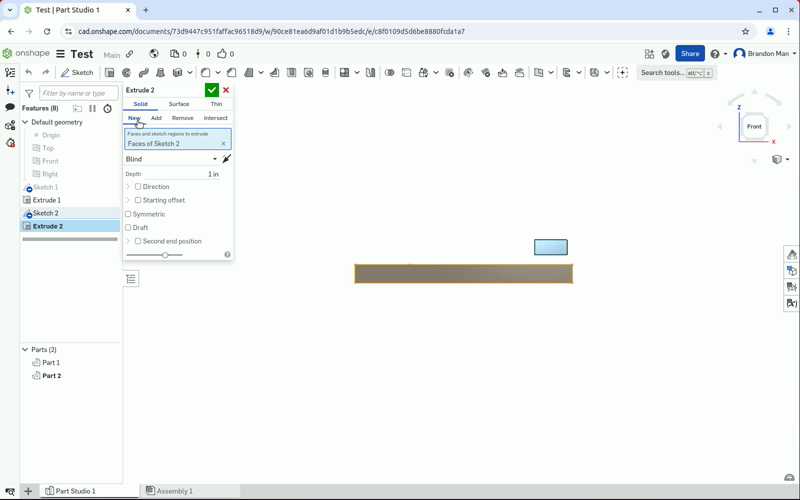
key(tab, 4)
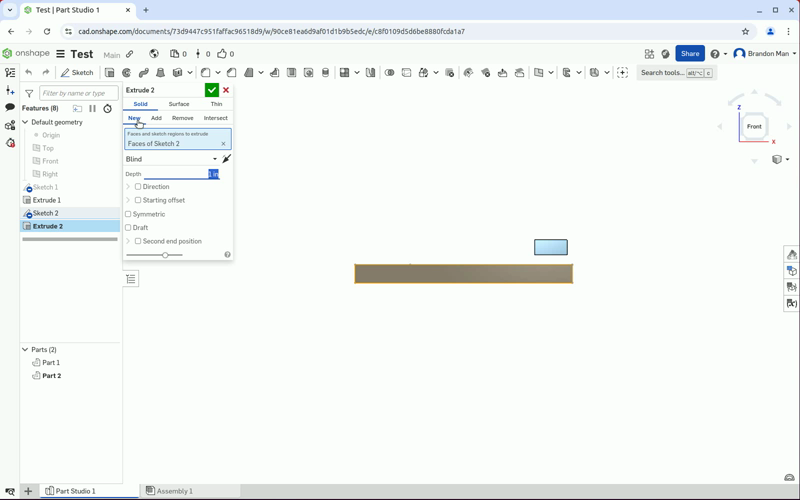
text(11.313)
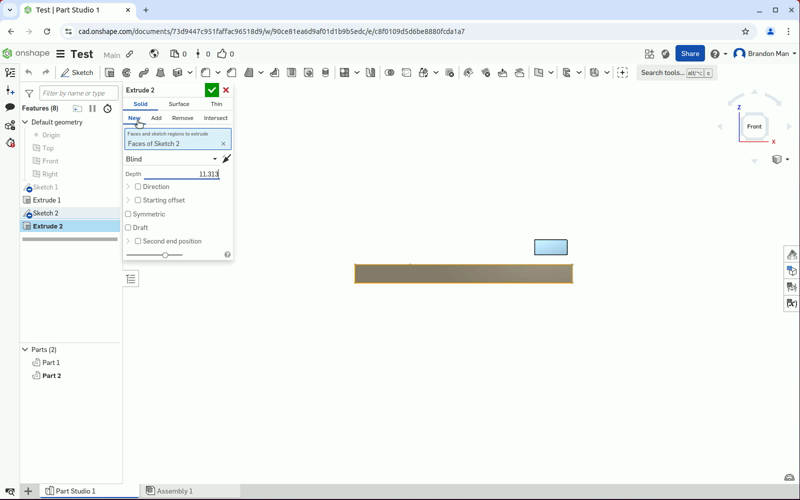
key(enter)
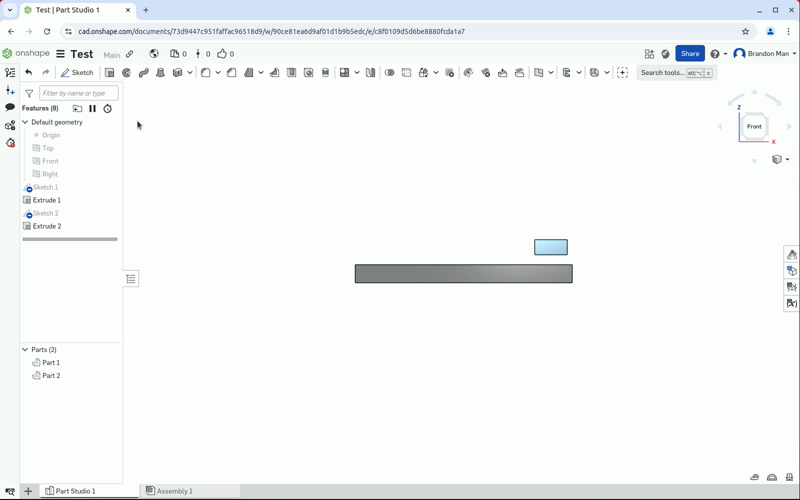
key(shift+h)
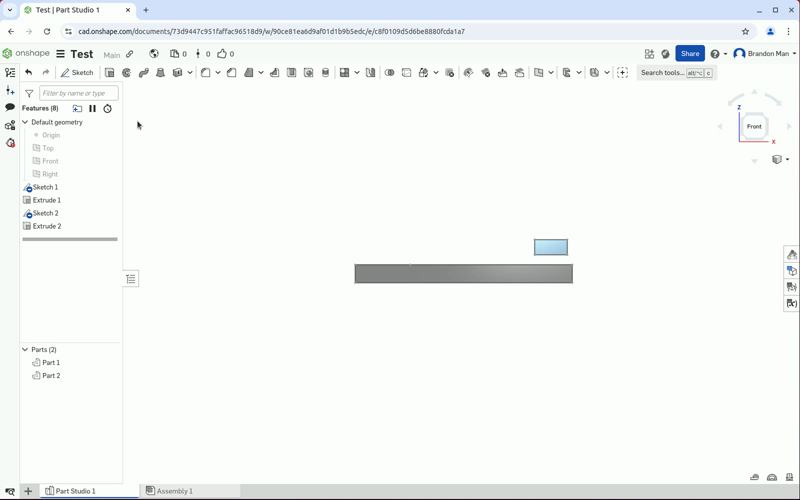
key(shift+h)
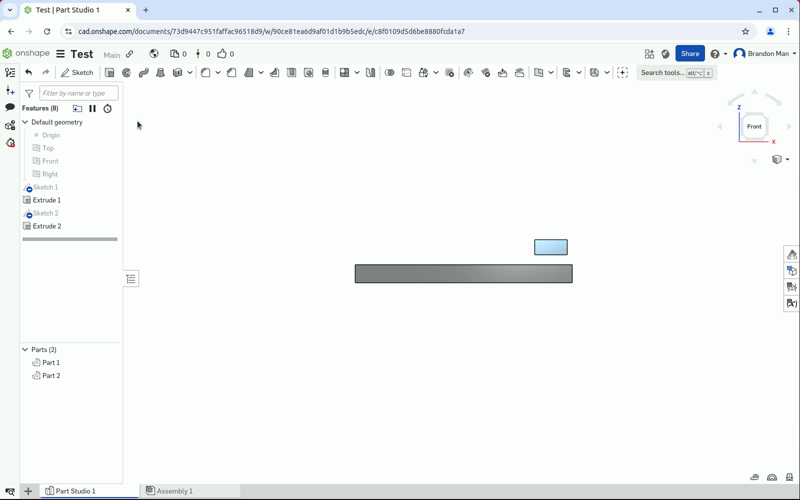
mouse_move(73, 189)
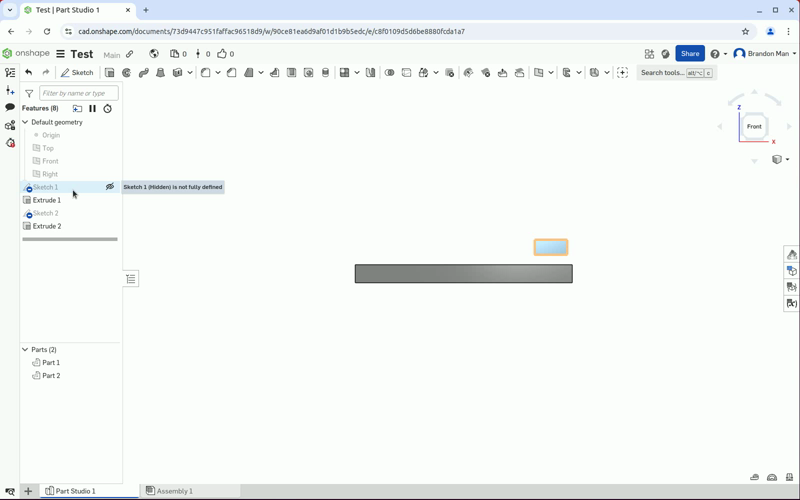
click(73, 189)
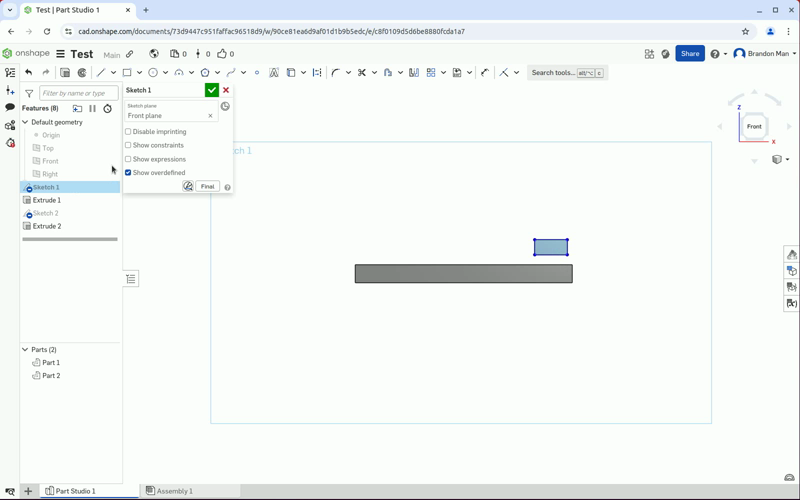
mouse_move(229, 92)
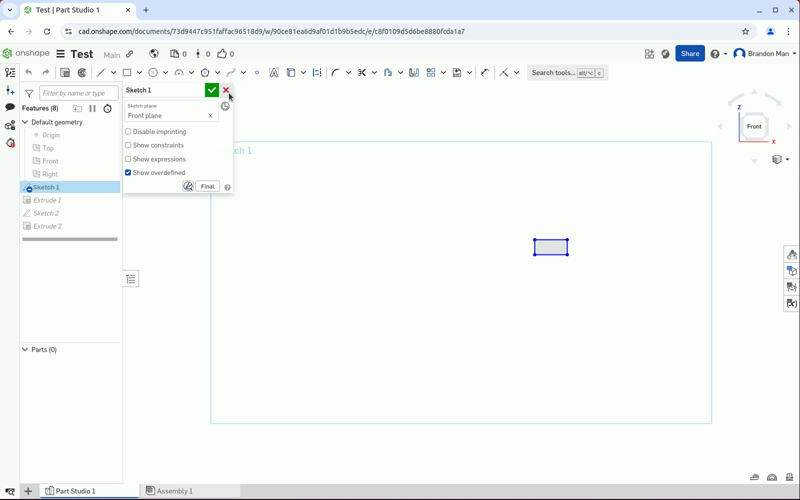
click(229, 92)
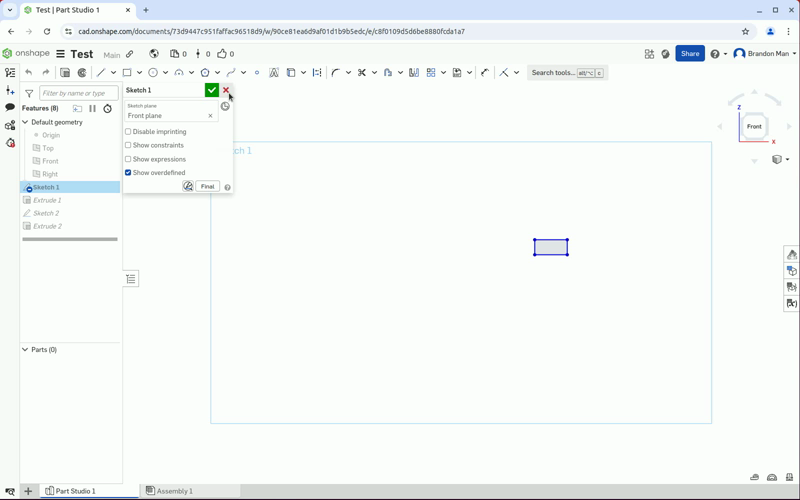
key(shift+s)
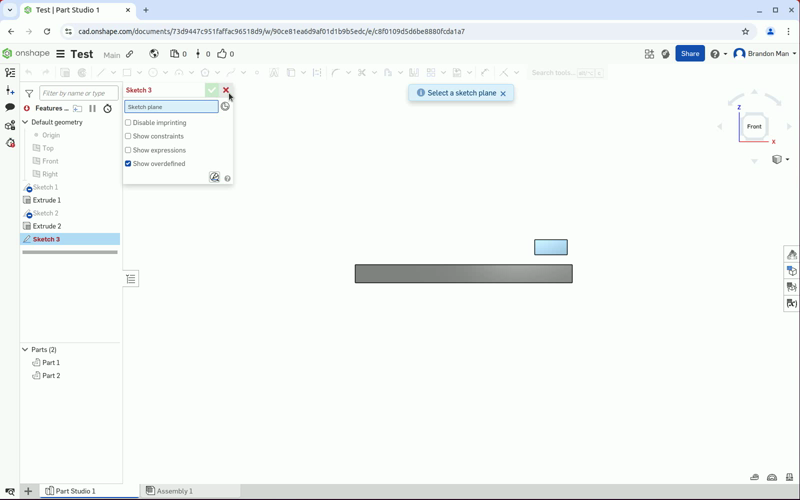
mouse_move(73, 163)
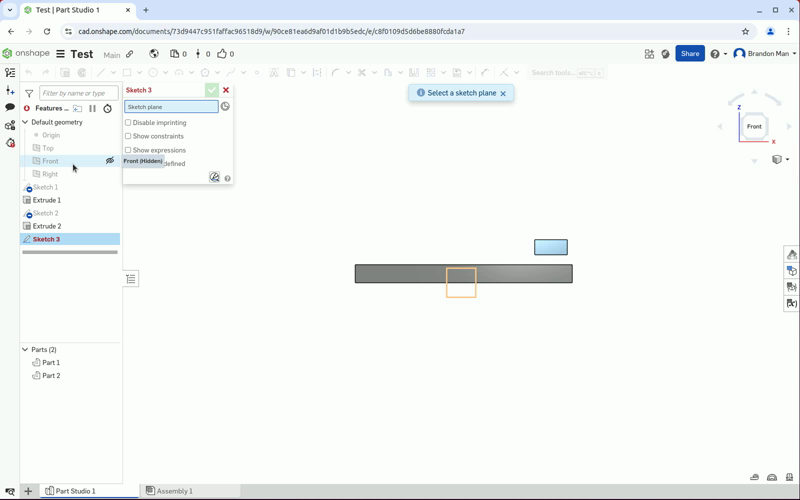
click(73, 163)
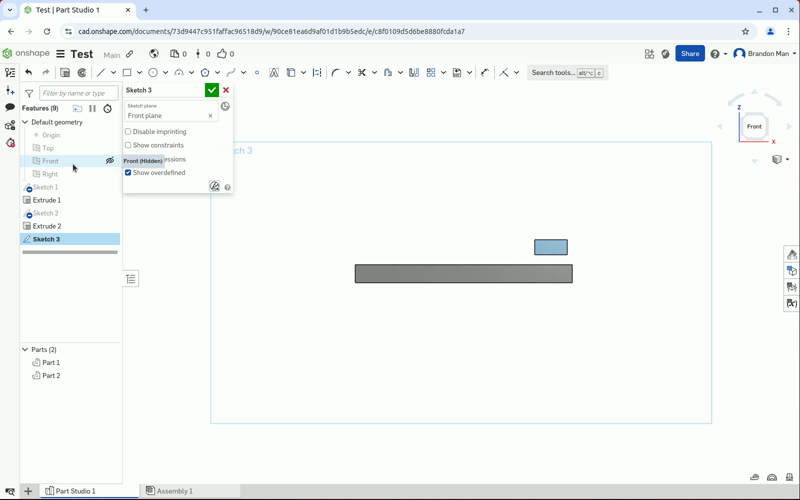
mouse_move(73, 352)
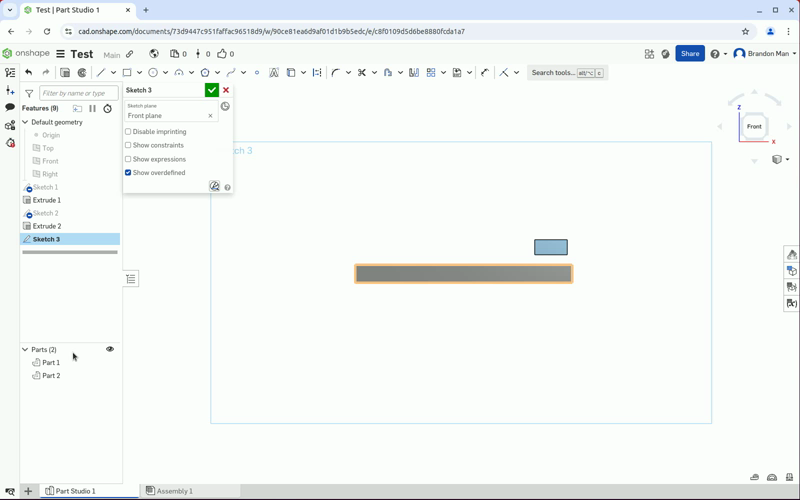
key(y)
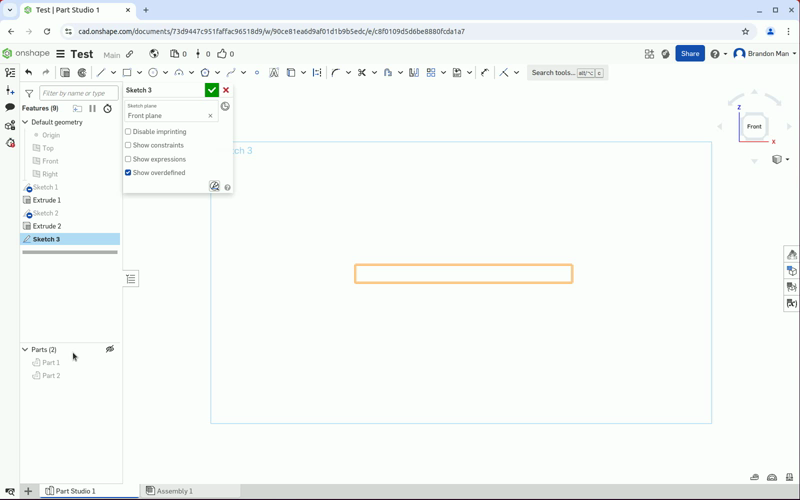
key(l)
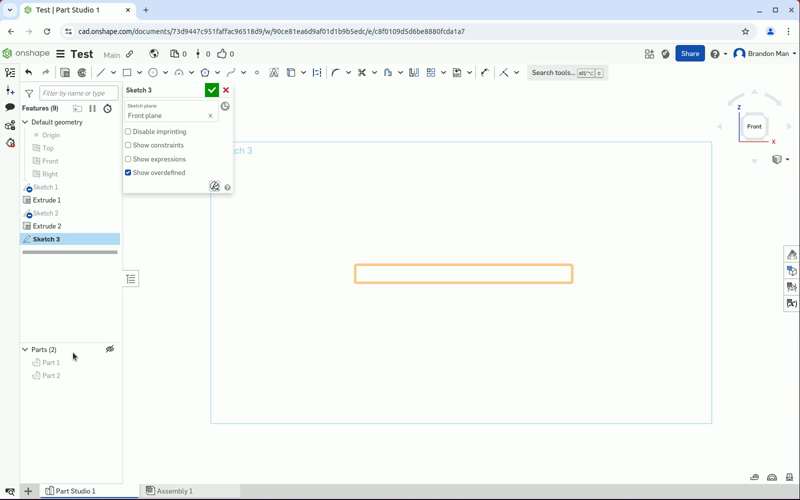
key_down(shift)
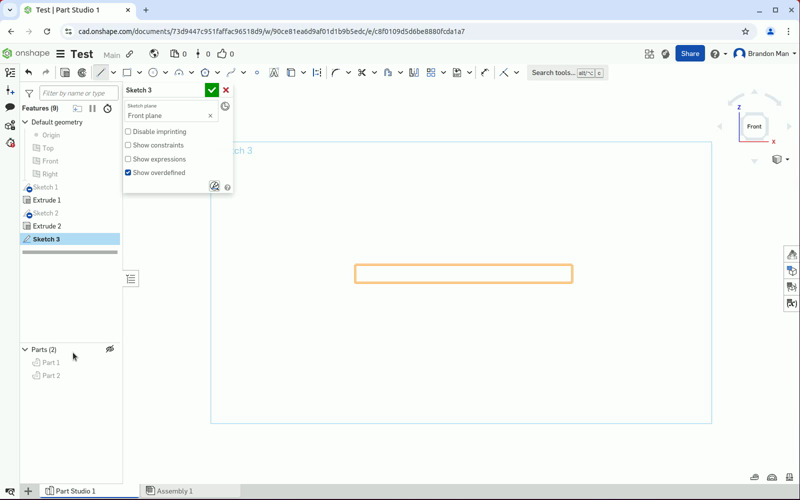
mouse_move(355, 240)
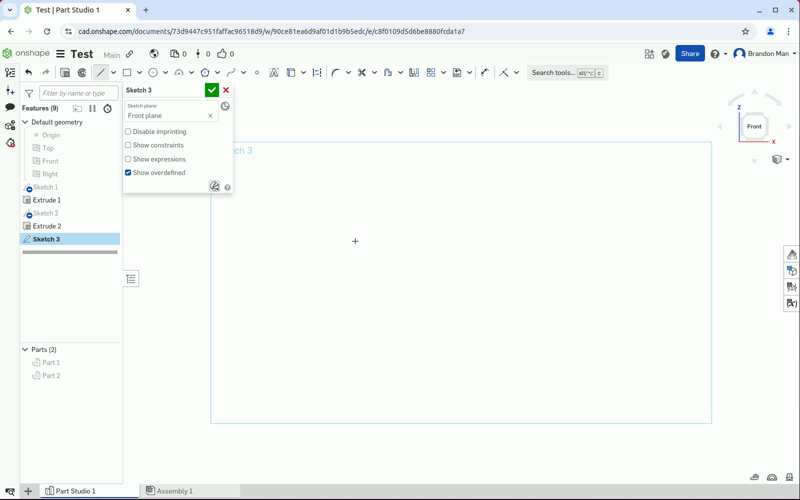
click(355, 240)
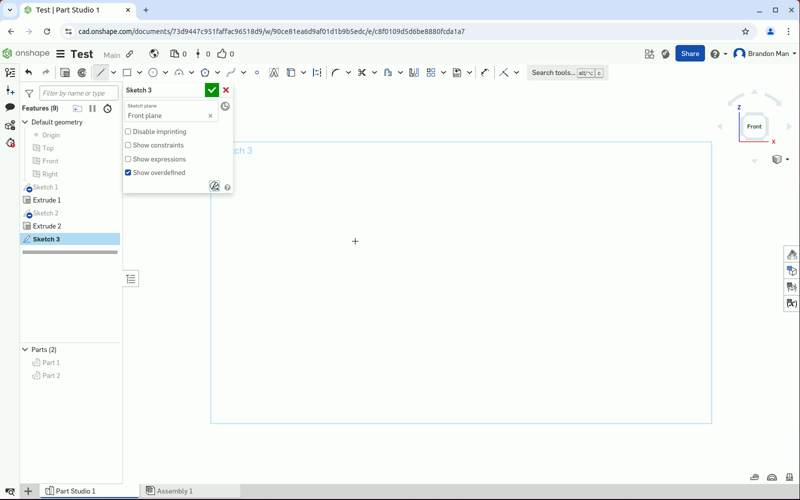
key_up(shift)
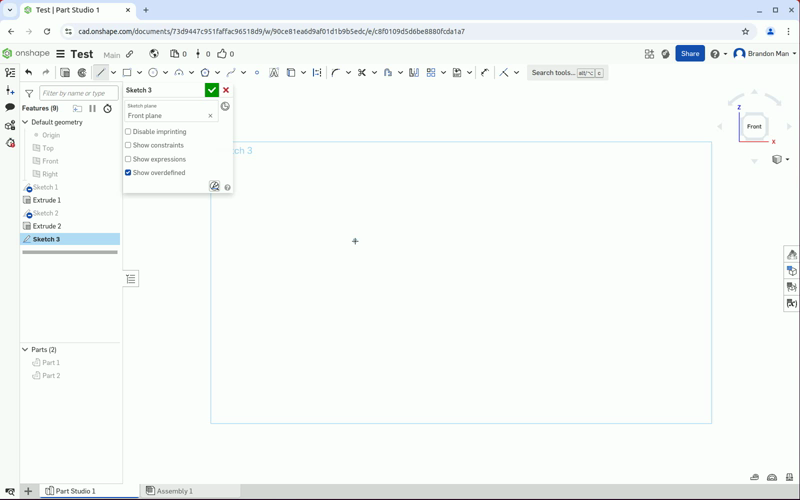
key_down(shift)
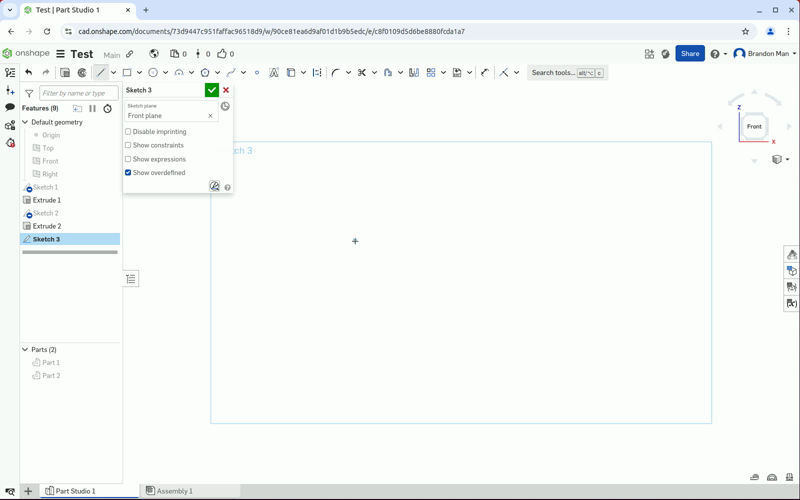
mouse_move(385, 240)
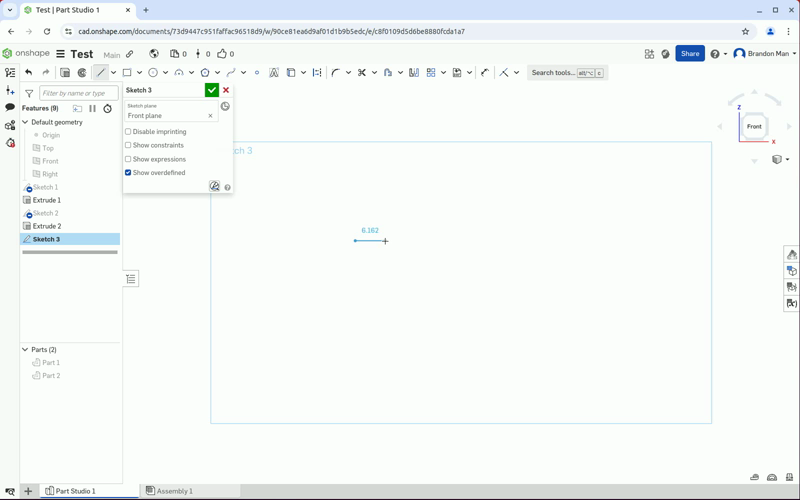
mouse_move(410, 240)
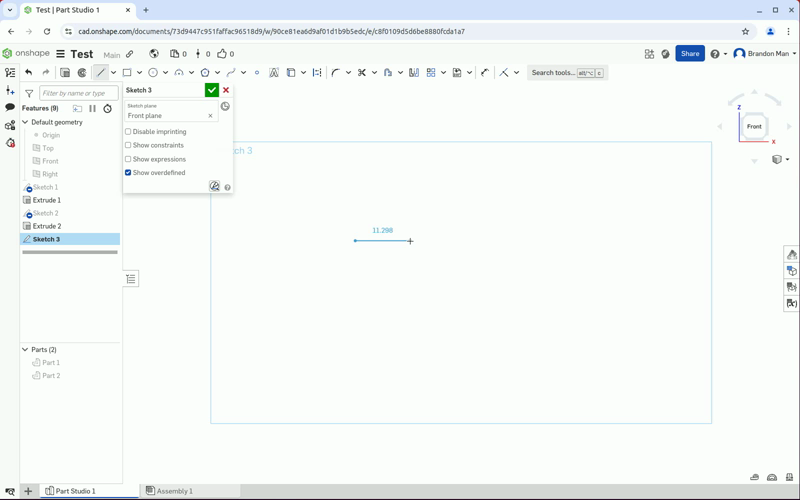
click(410, 240)
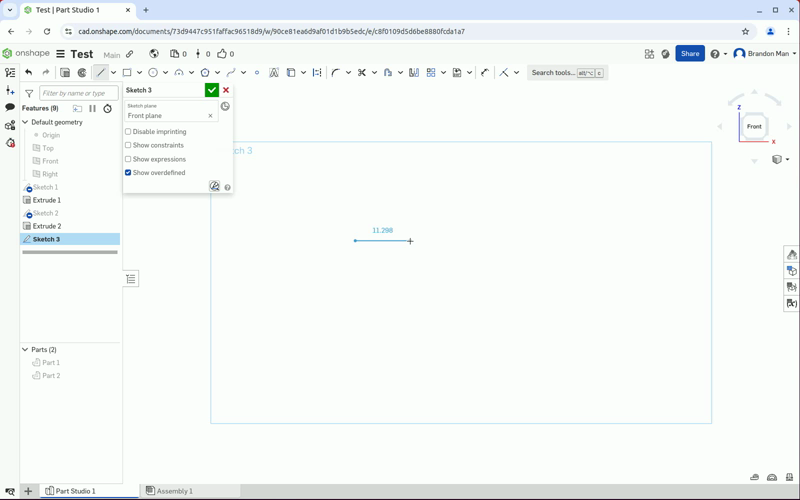
key_up(shift)
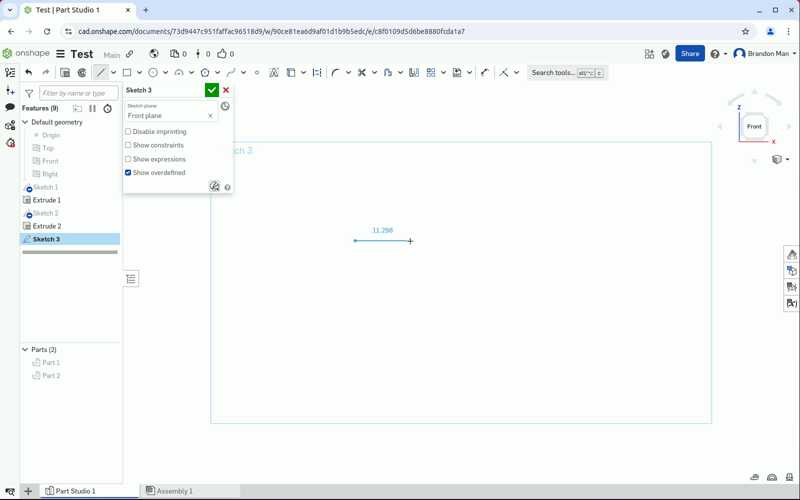
key_down(shift)
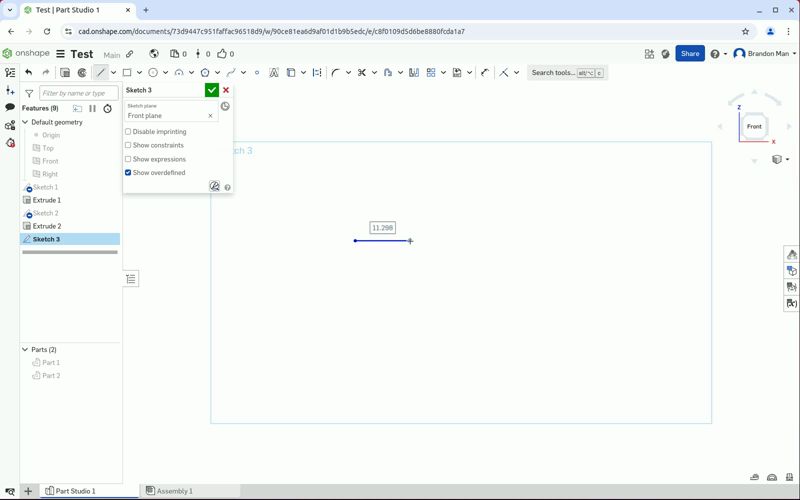
mouse_move(533, 240)
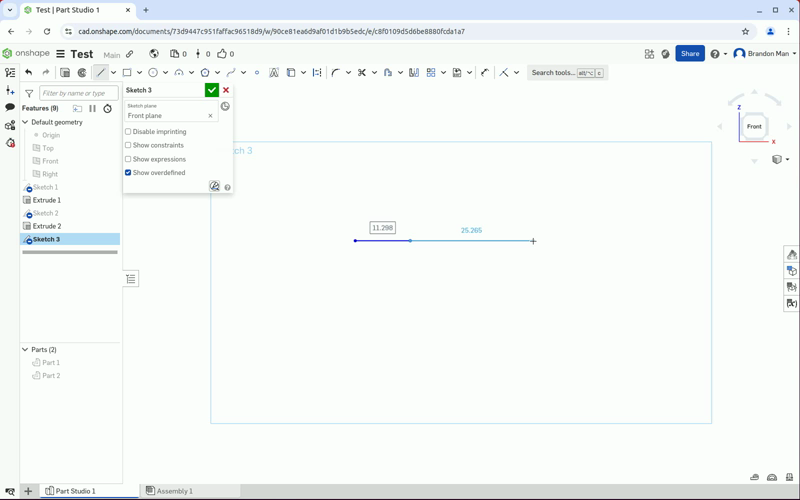
click(533, 240)
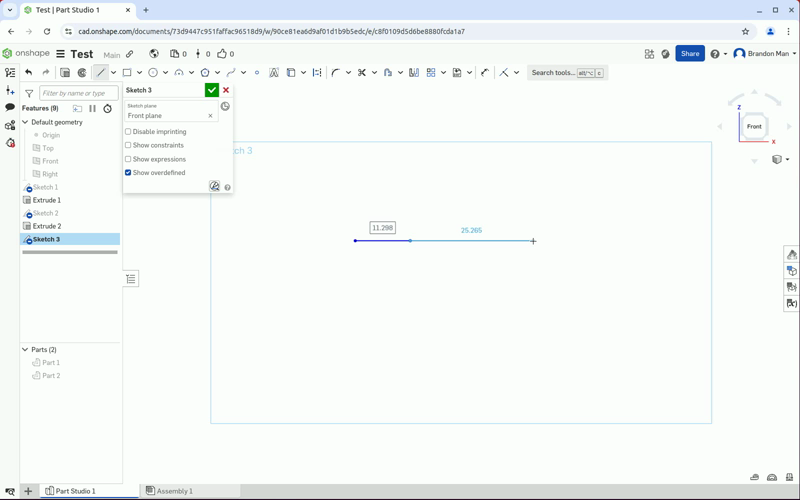
key_up(shift)
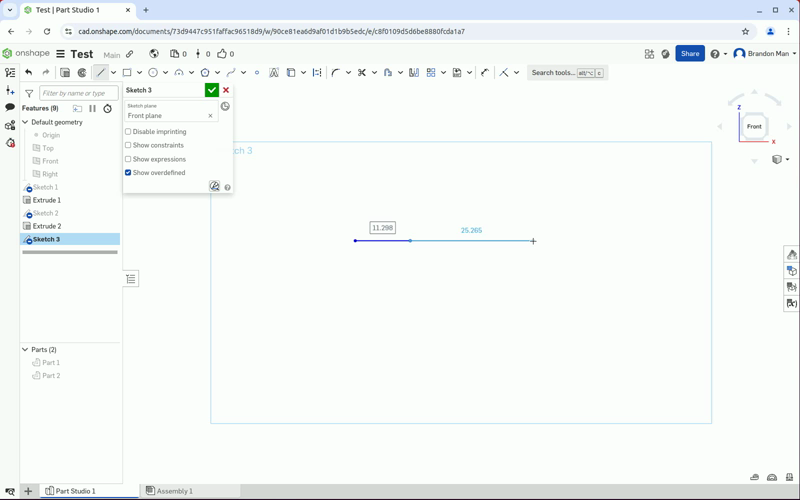
key_down(shift)
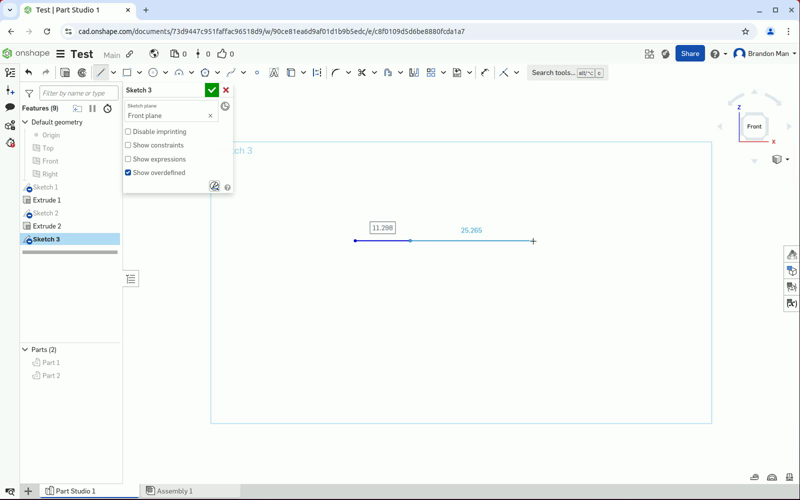
mouse_move(563, 240)
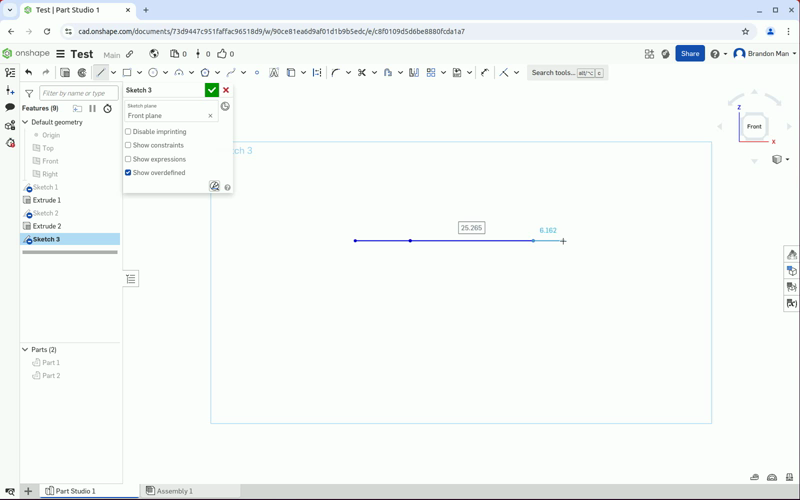
mouse_move(565, 240)
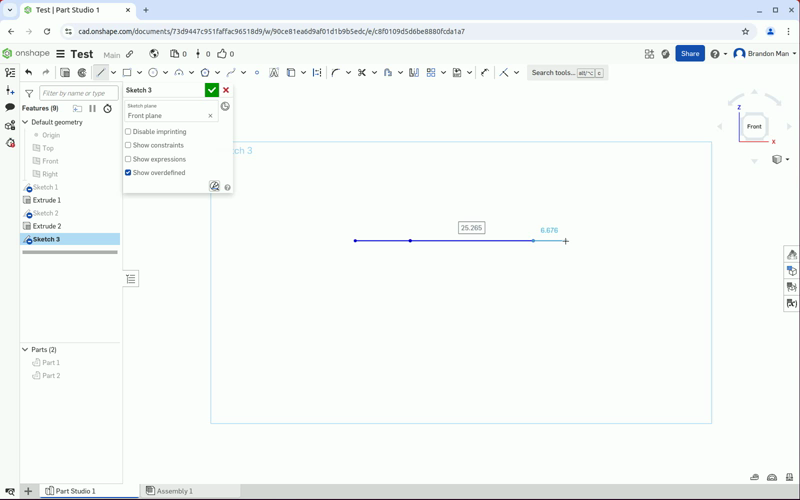
click(565, 240)
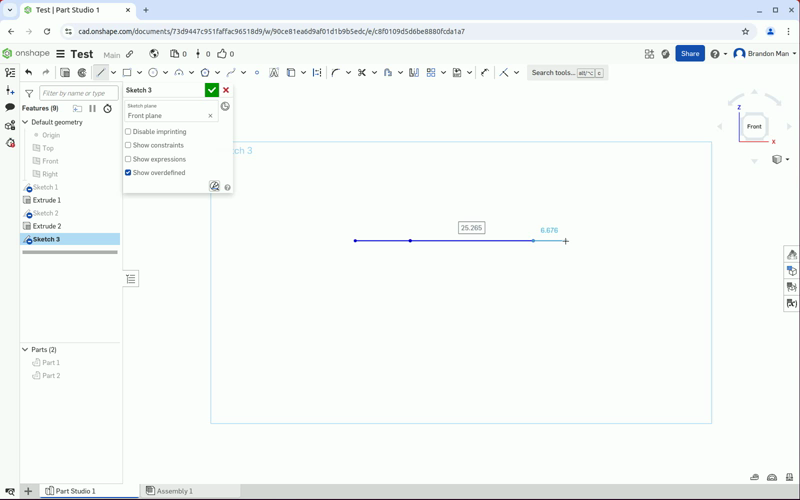
key_up(shift)
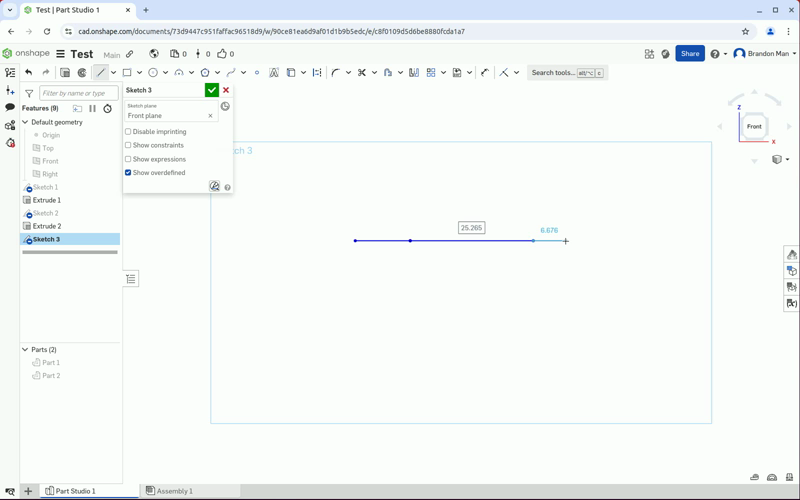
key_down(shift)
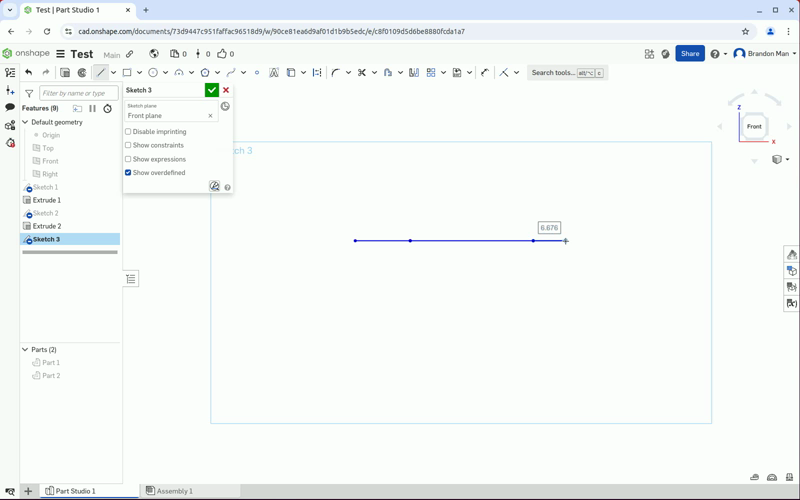
mouse_move(589, 240)
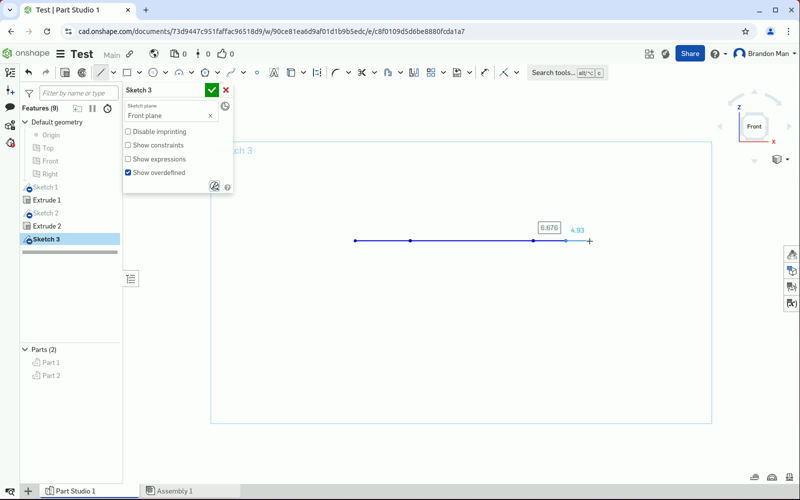
mouse_move(572, 240)
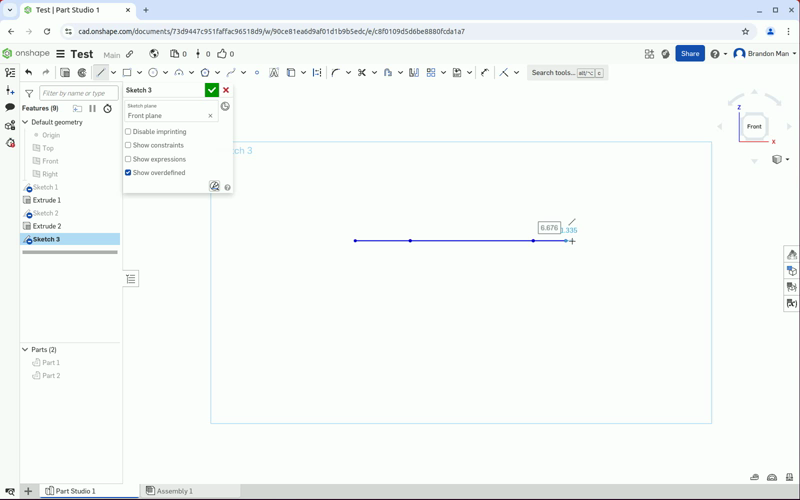
scroll(6)
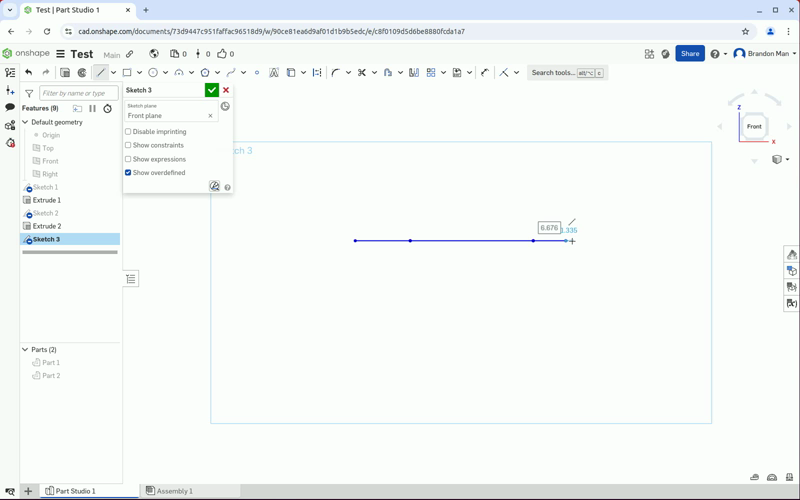
scroll(6)
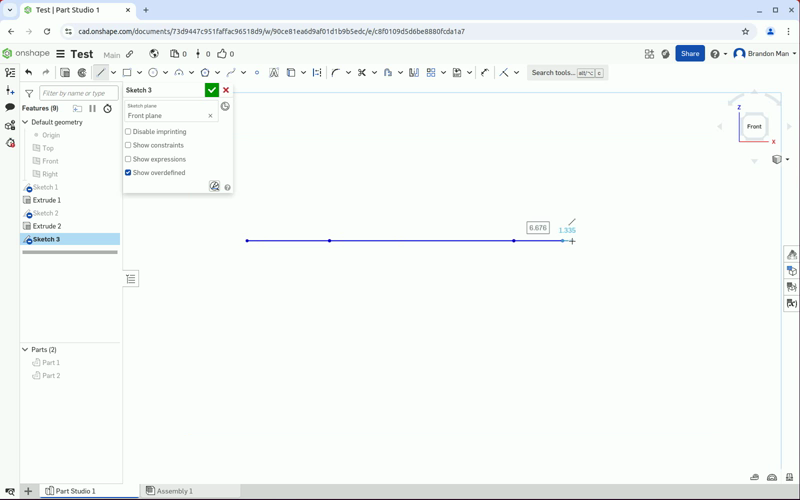
scroll(6)
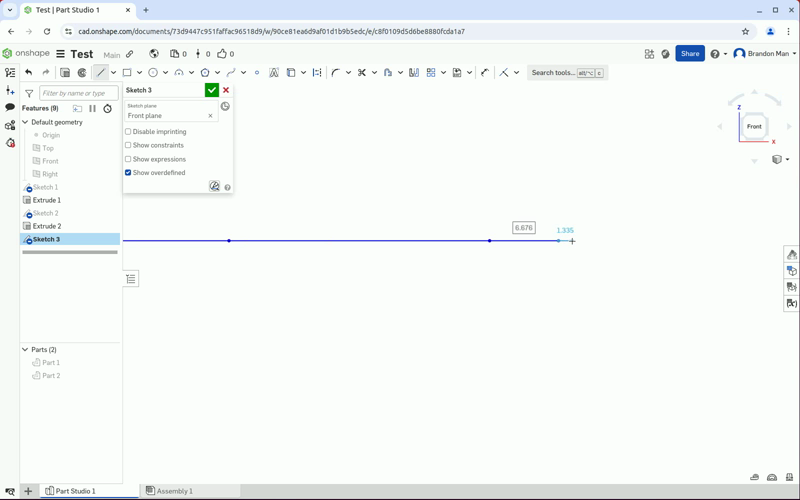
scroll(6)
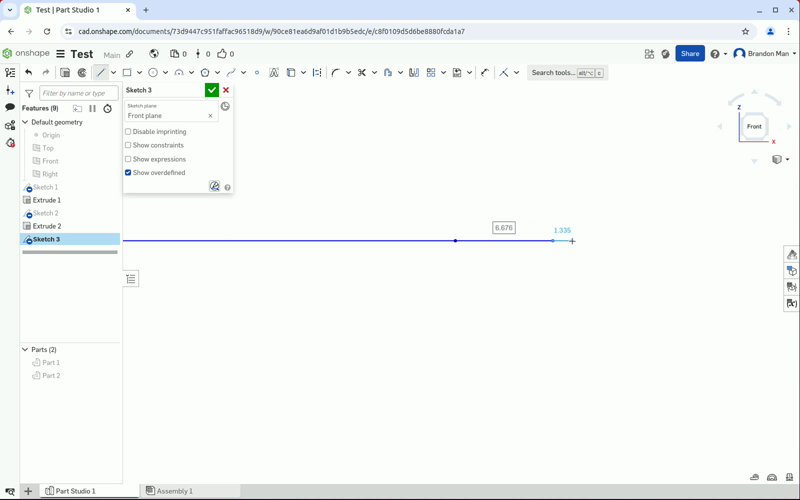
scroll(6)
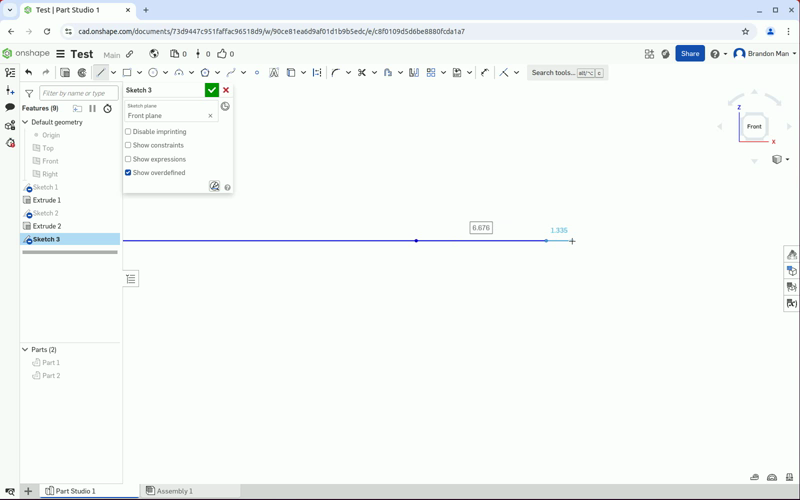
scroll(6)
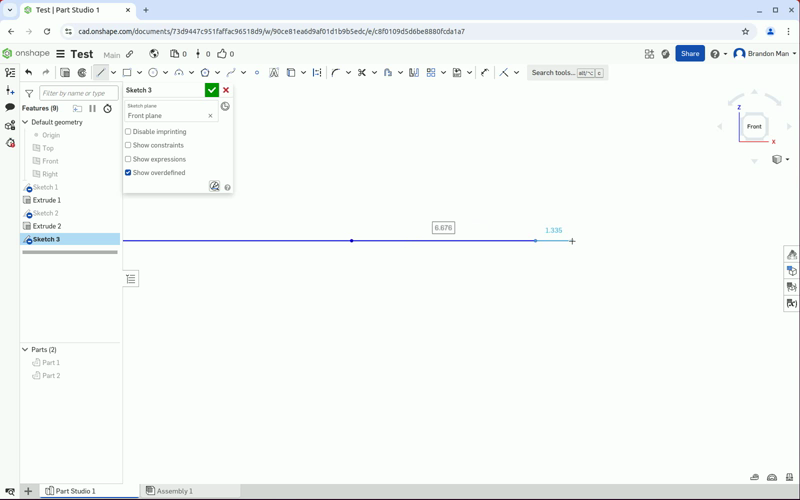
scroll(6)
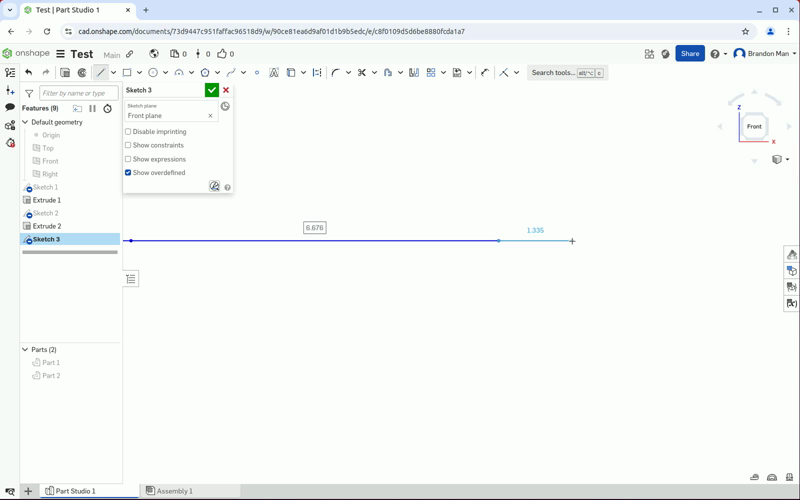
click(572, 240)
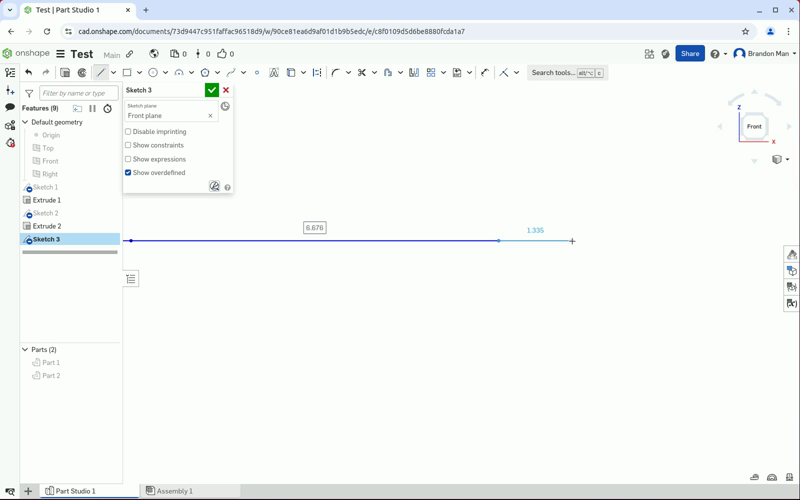
scroll(-6)
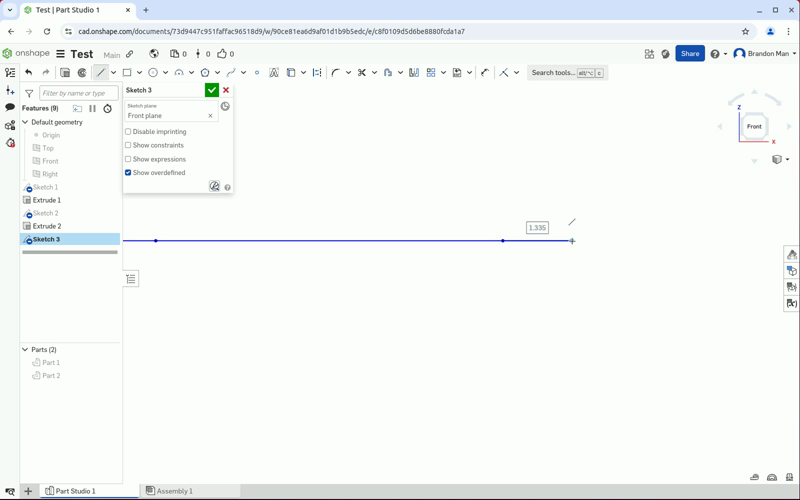
scroll(-6)
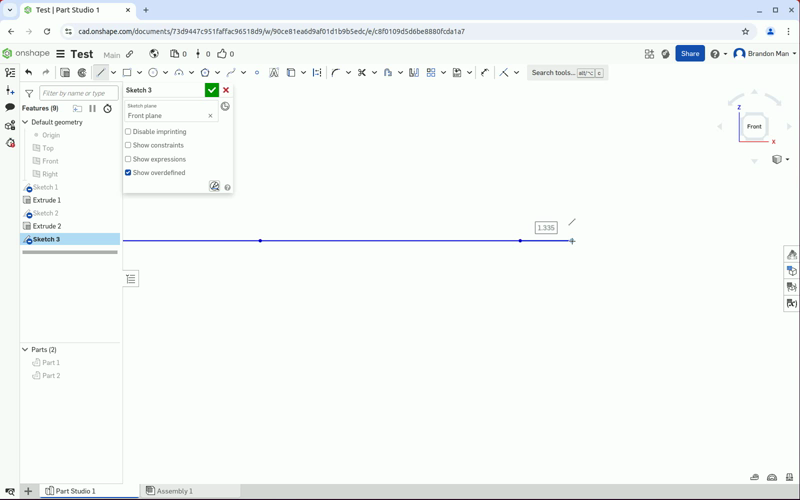
scroll(-6)
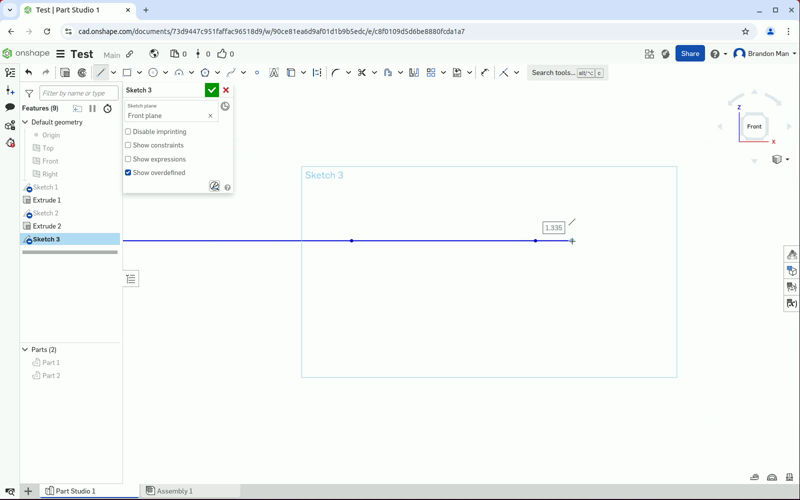
scroll(-6)
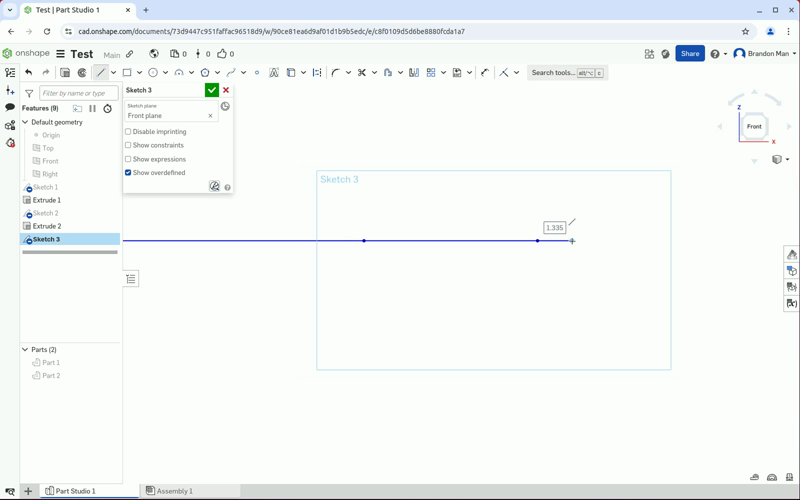
scroll(-6)
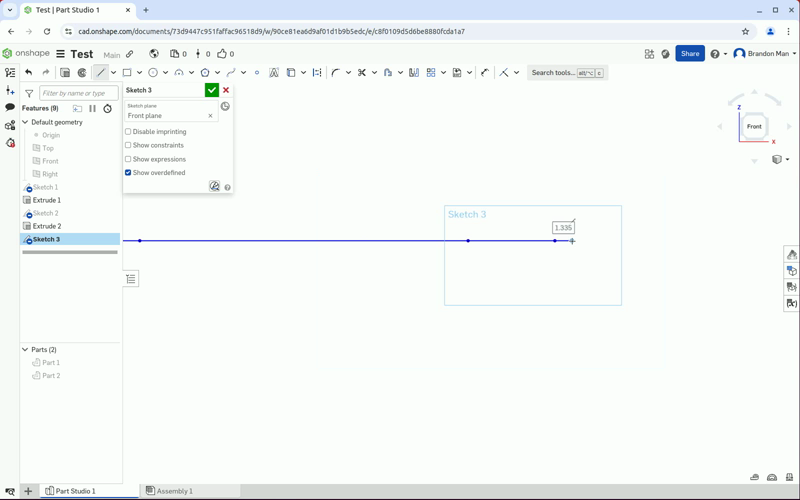
scroll(-6)
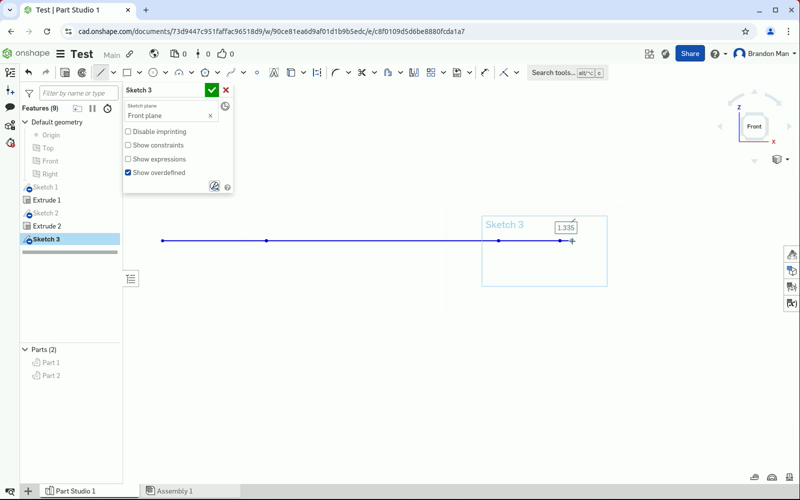
scroll(-6)
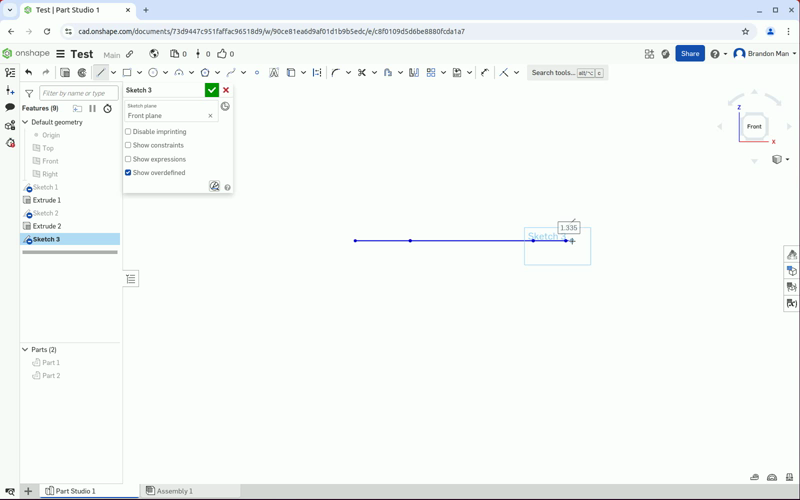
key_up(shift)
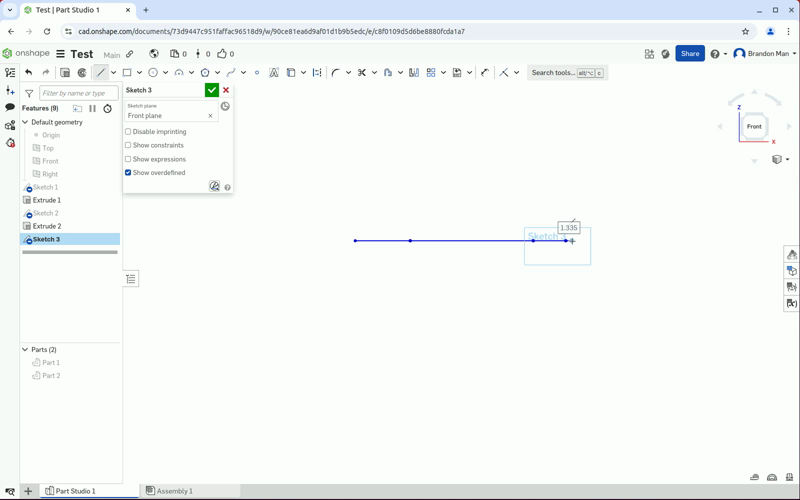
key_down(shift)
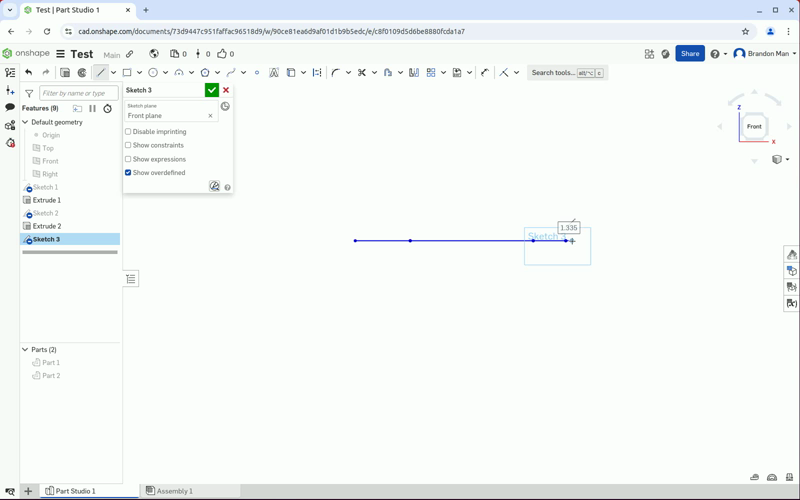
mouse_move(589, 240)
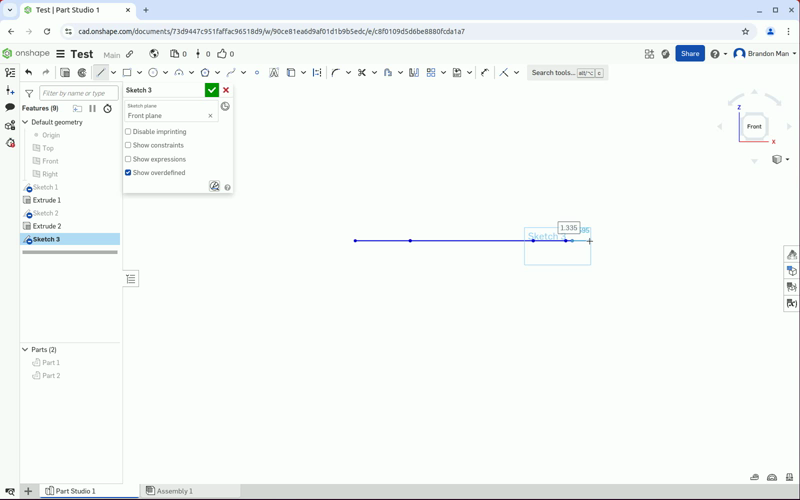
mouse_move(572, 217)
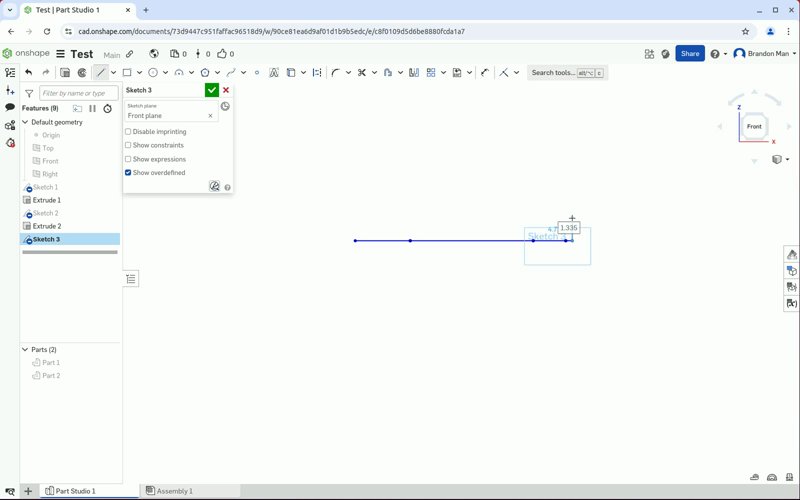
click(572, 217)
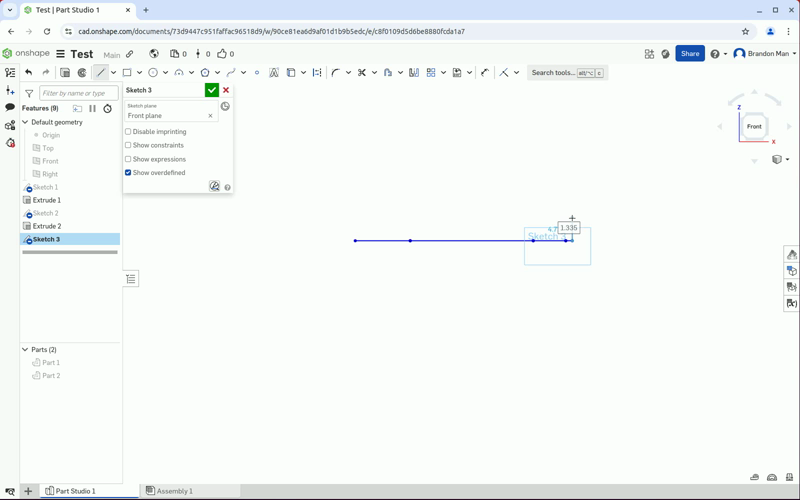
key_up(shift)
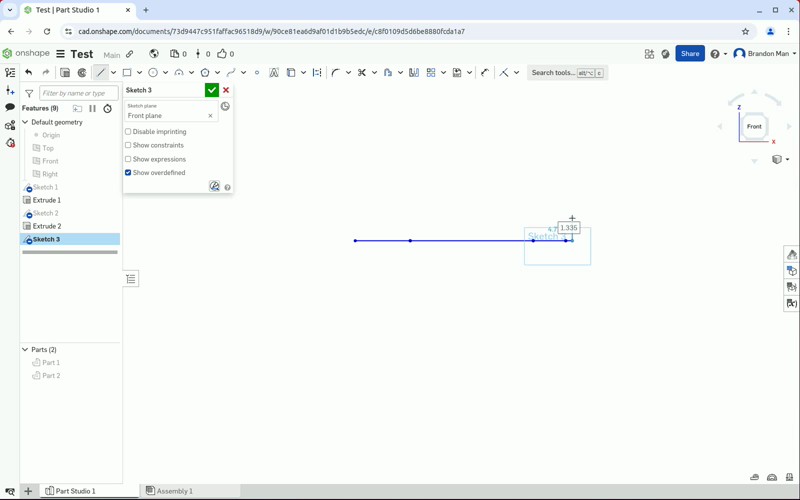
key_down(shift)
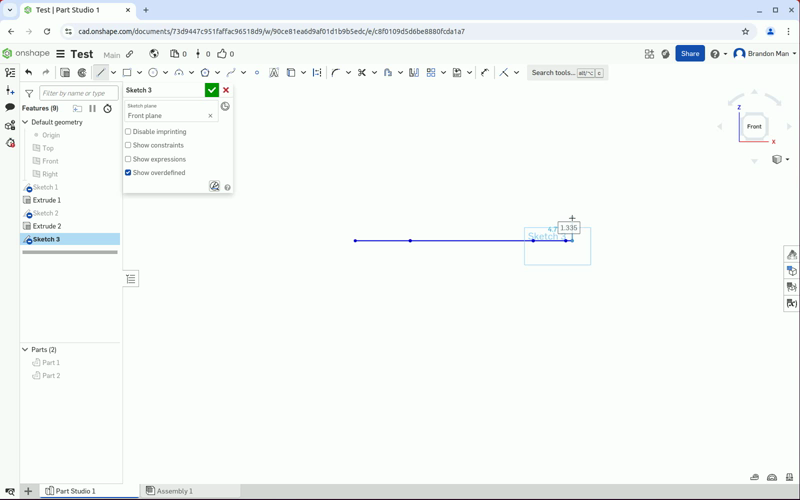
mouse_move(355, 217)
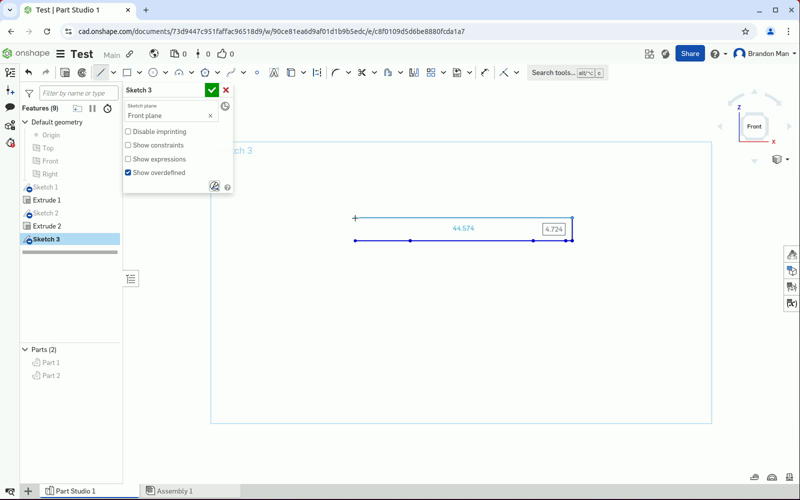
click(355, 217)
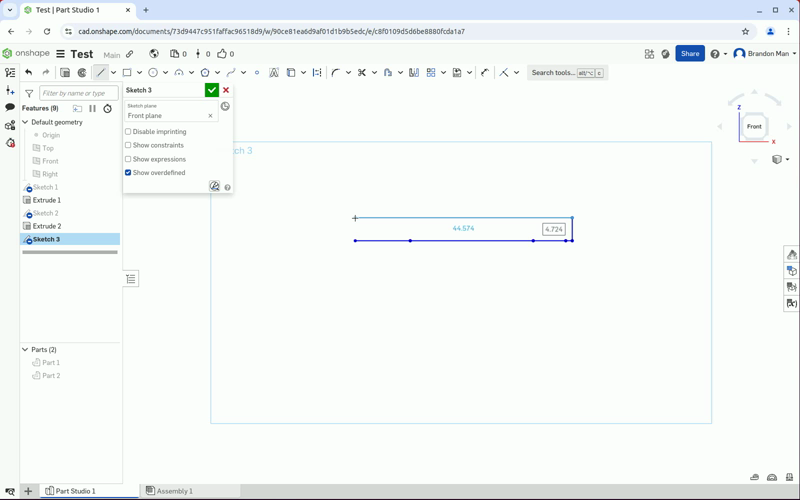
key_up(shift)
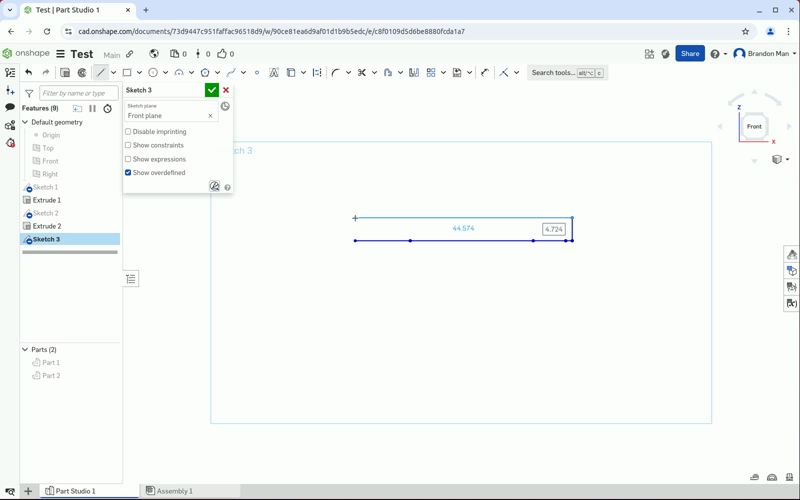
mouse_move(385, 217)
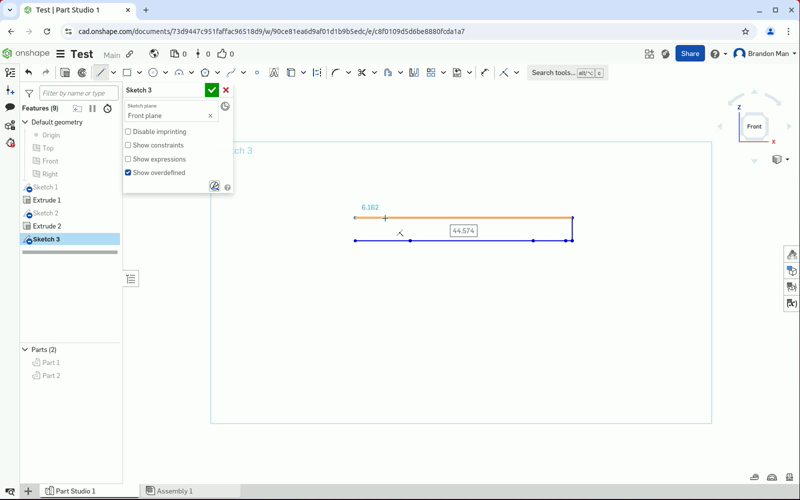
key_down(shift)
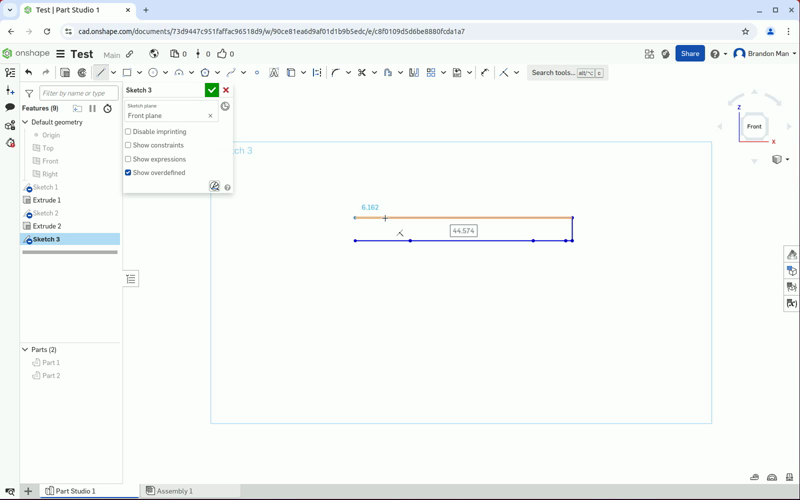
mouse_move(355, 240)
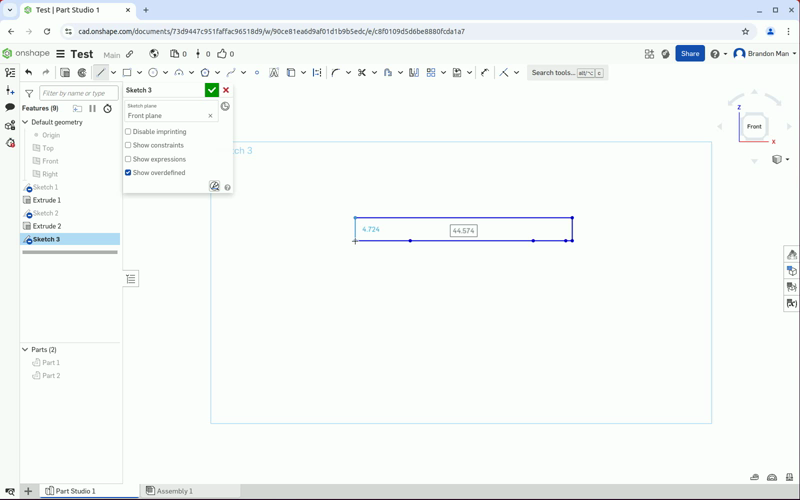
key_up(shift)
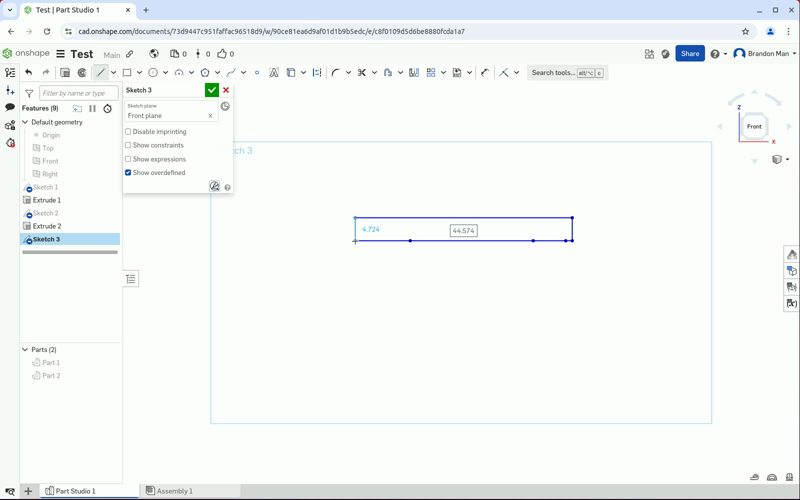
click(355, 240)
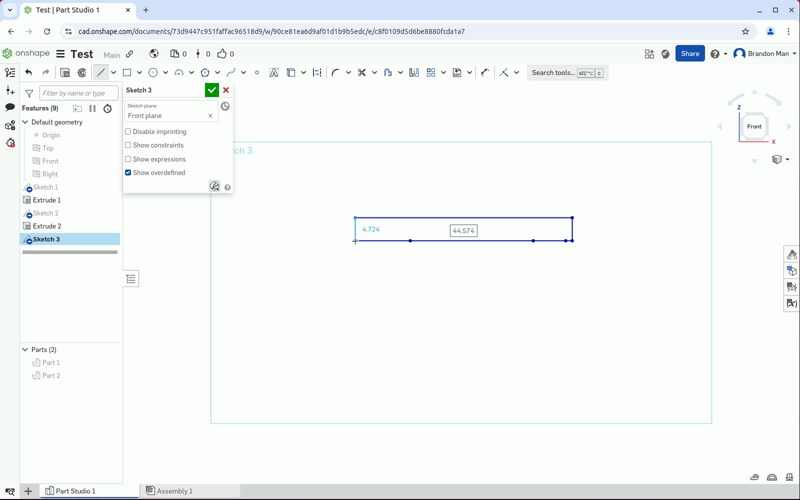
key(esc)
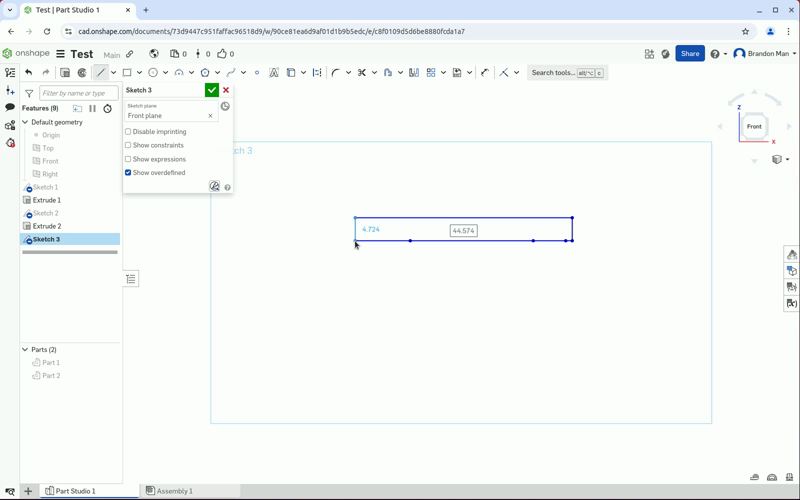
mouse_move(428, 235)
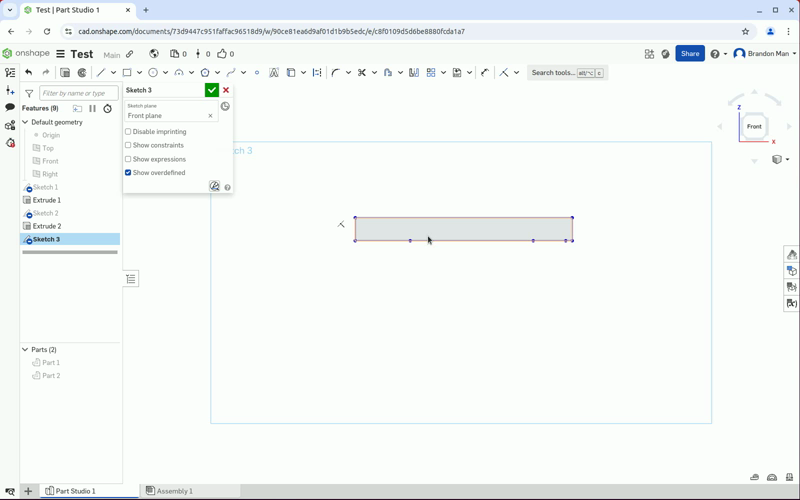
click(428, 235)
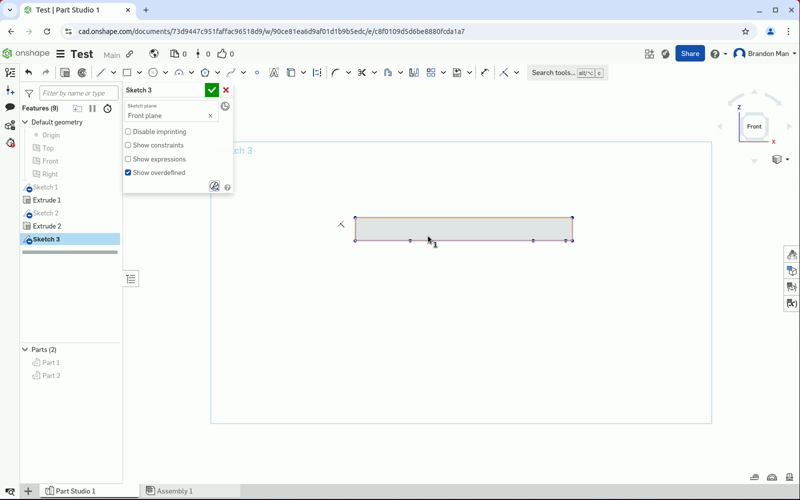
mouse_move(73, 352)
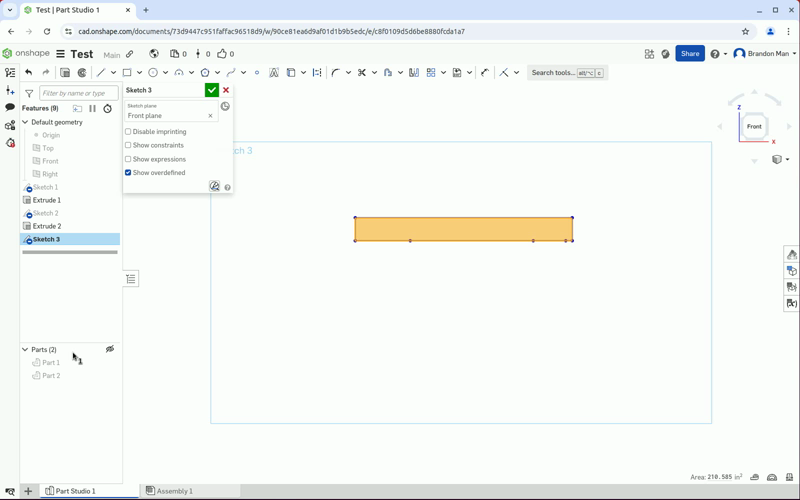
key(shift+y)
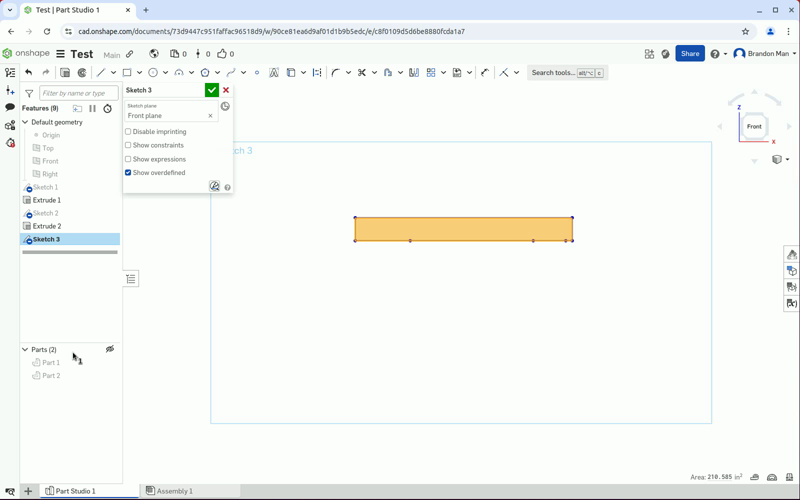
key(shift+e)
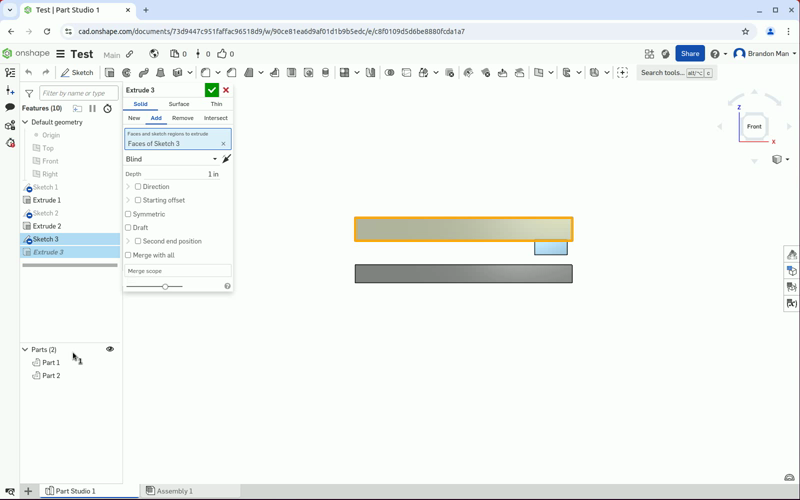
mouse_move(143, 106)
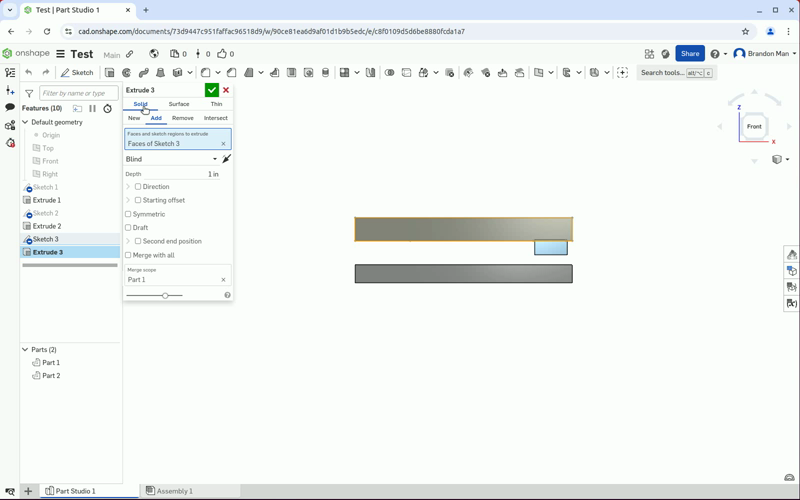
click(143, 106)
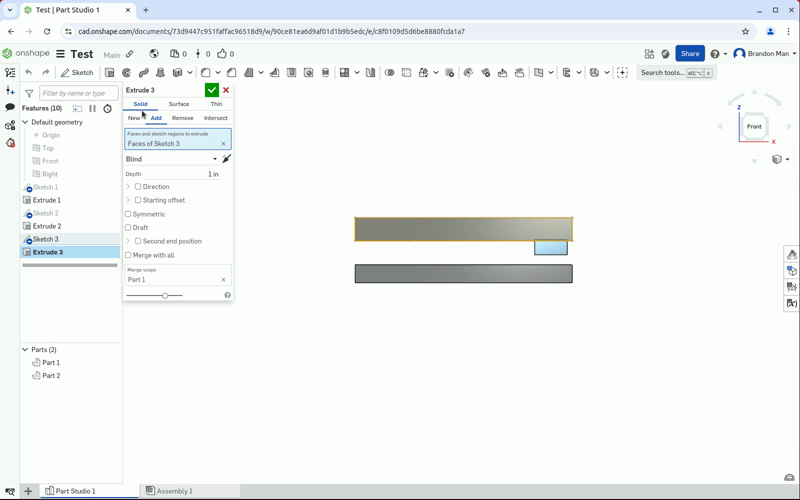
mouse_move(137, 120)
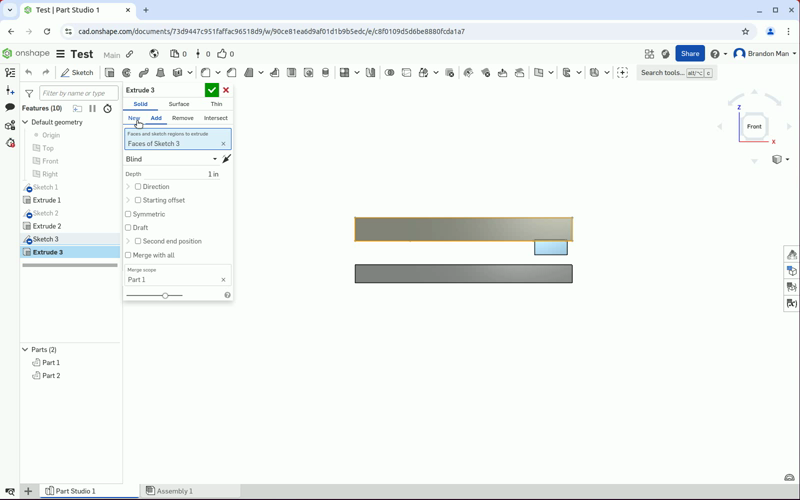
click(137, 120)
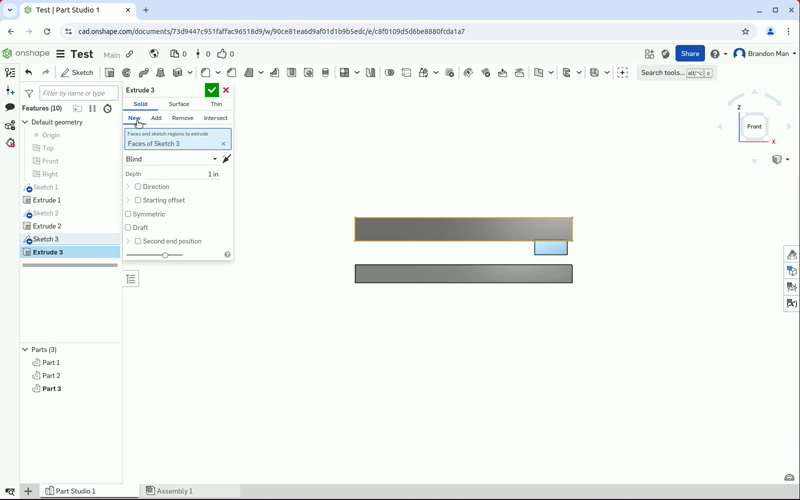
key(tab, 4)
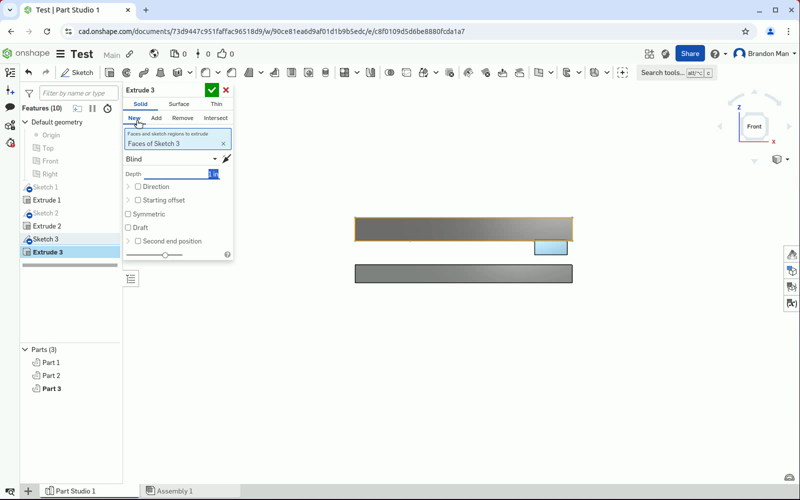
text(11.313)
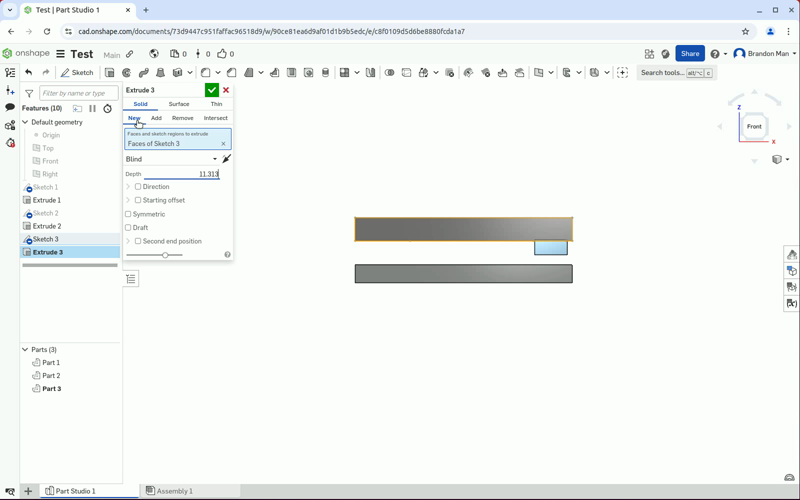
key(enter)
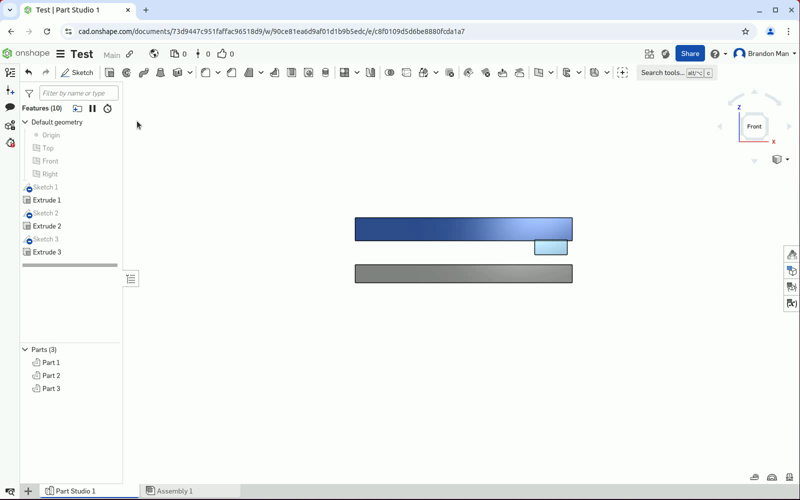
key(shift+h)
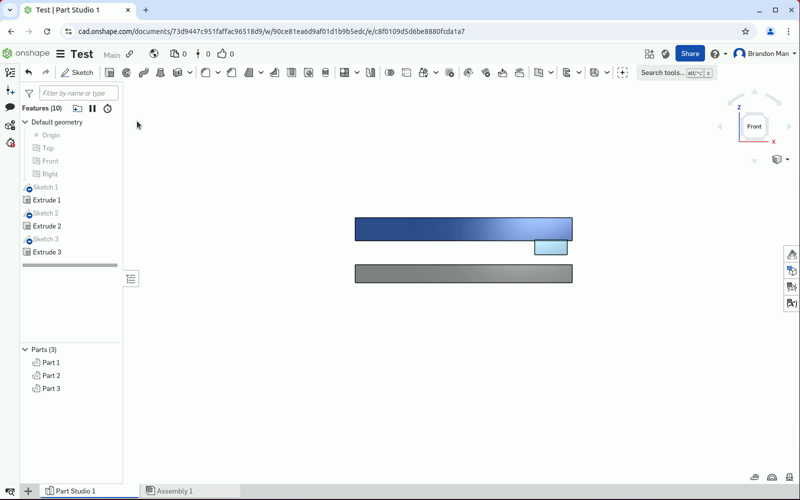
key(shift+h)
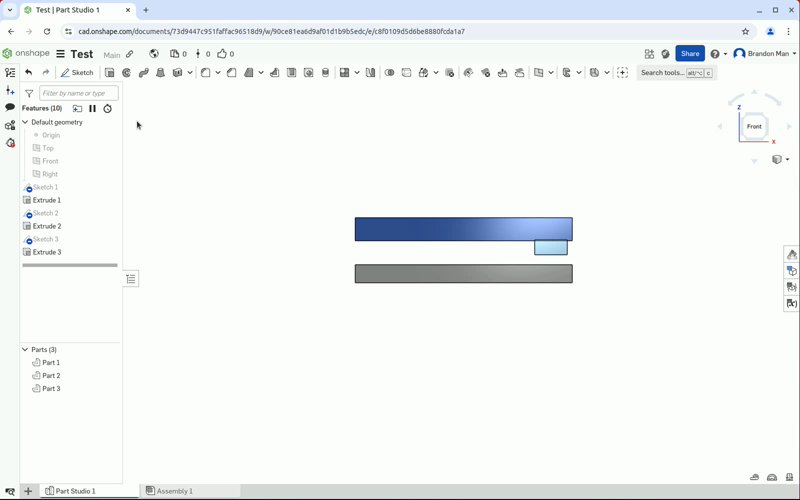
mouse_move(73, 189)
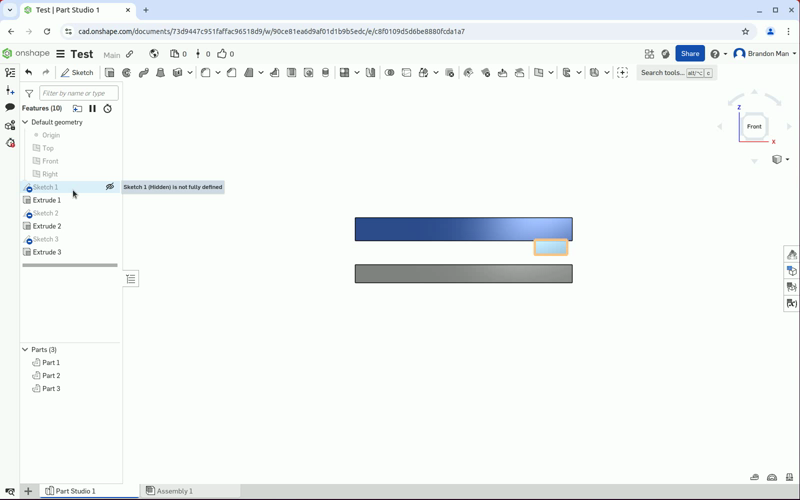
click(73, 189)
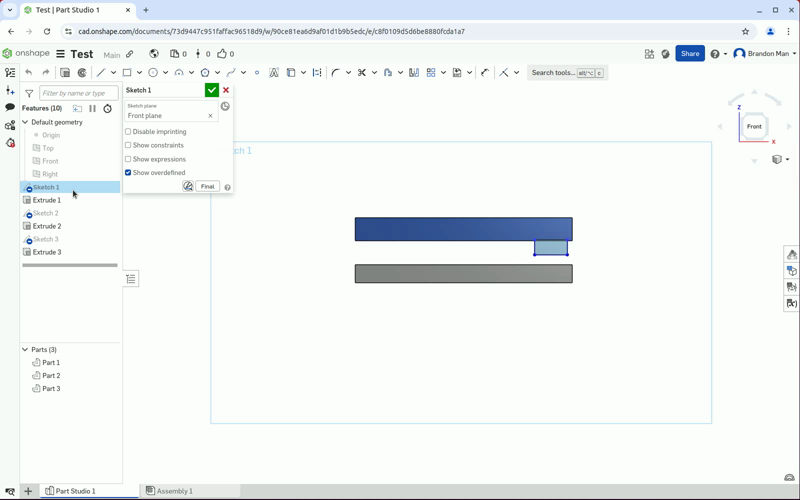
mouse_move(229, 92)
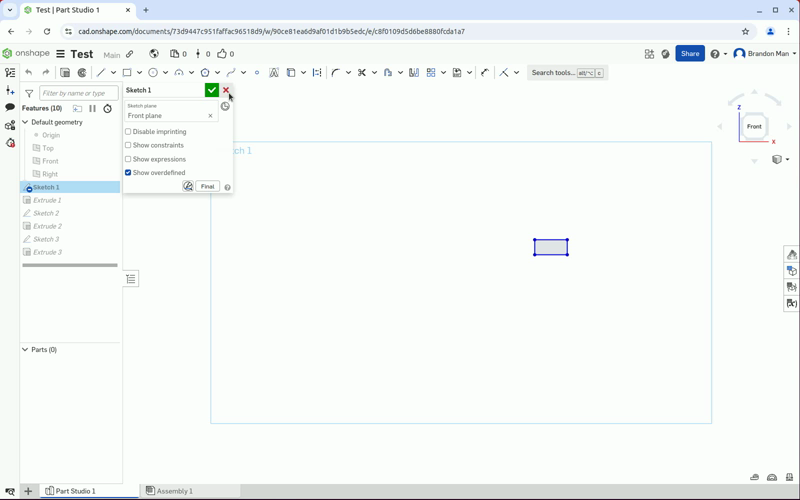
click(229, 92)
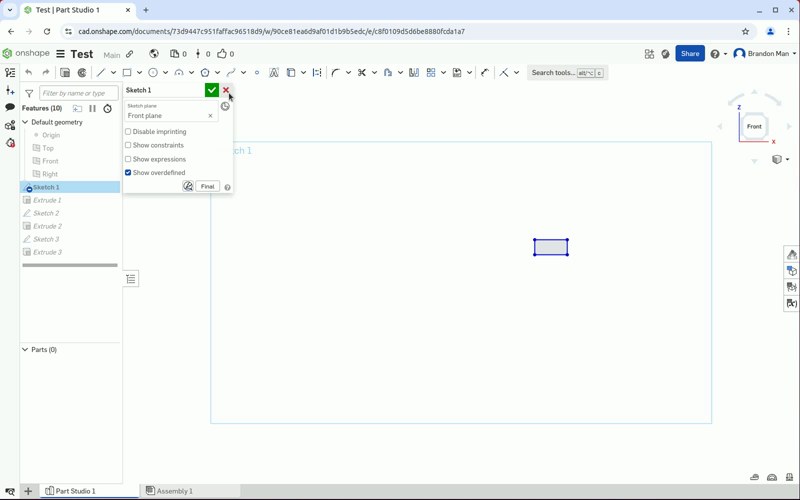
key(shift+s)
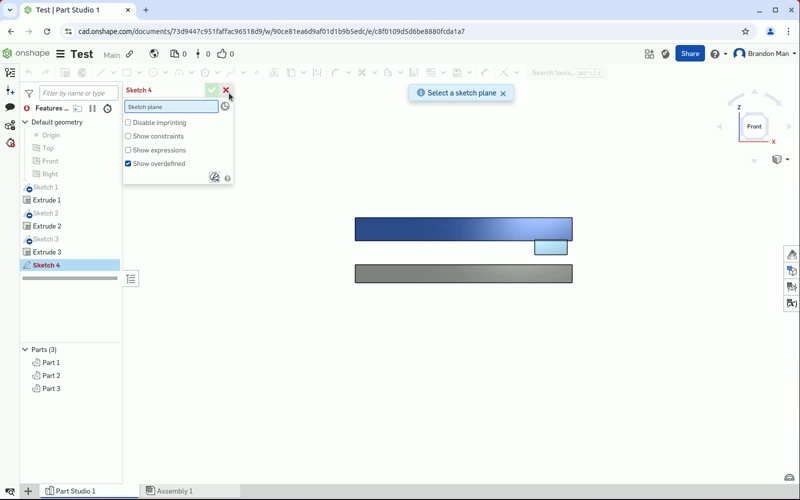
mouse_move(73, 163)
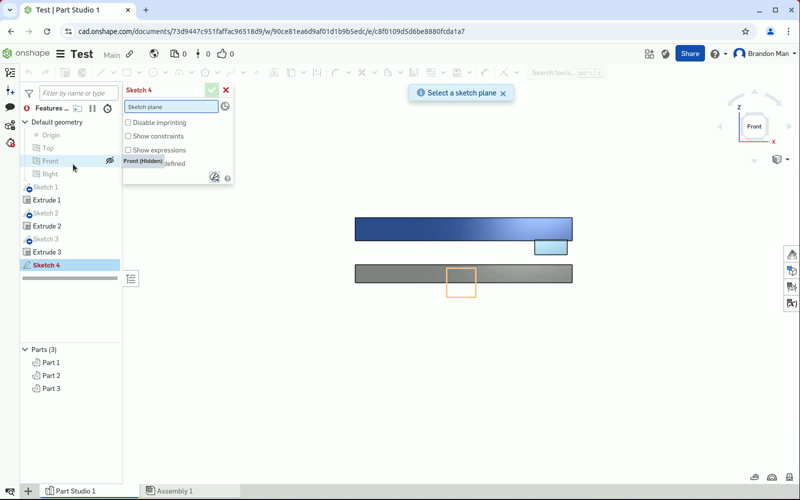
click(73, 163)
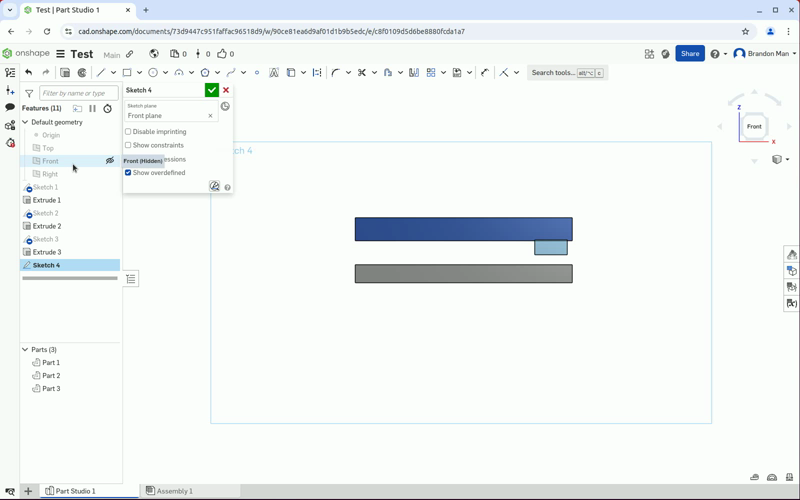
mouse_move(73, 352)
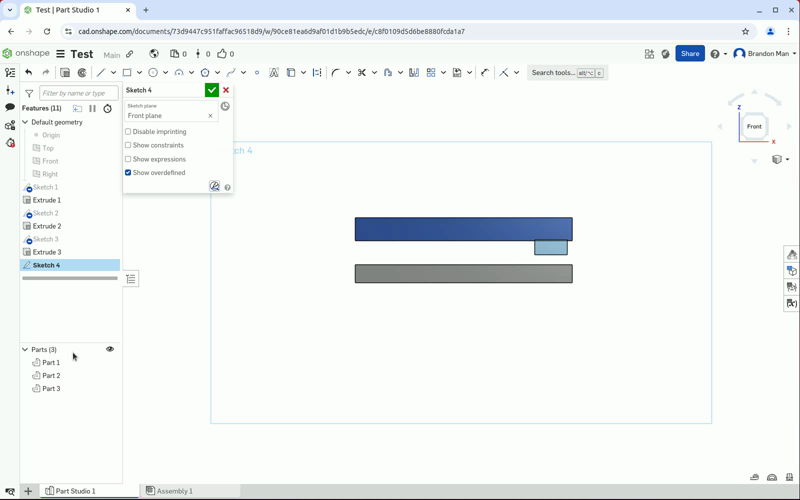
key(y)
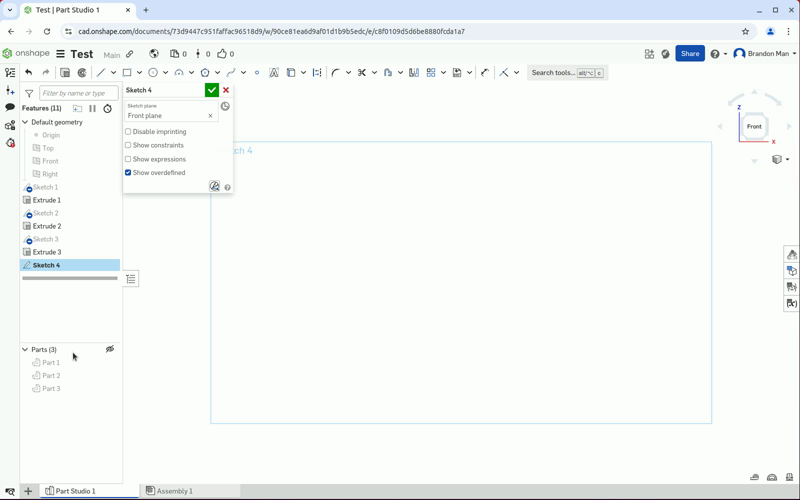
key(l)
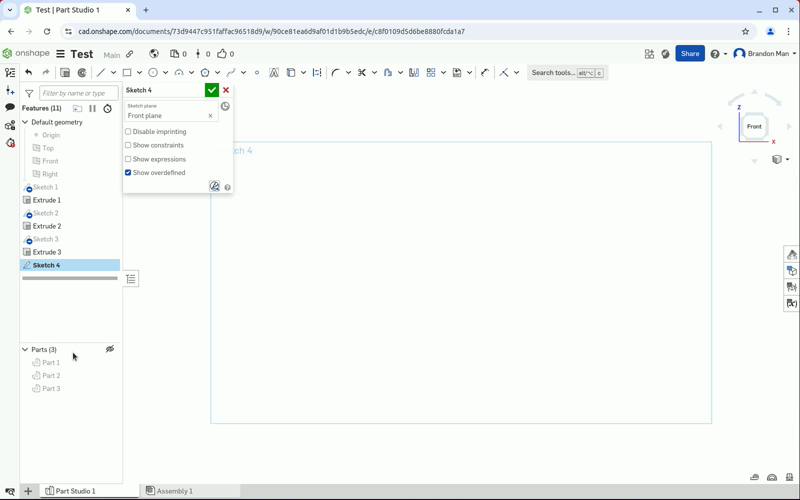
key_down(shift)
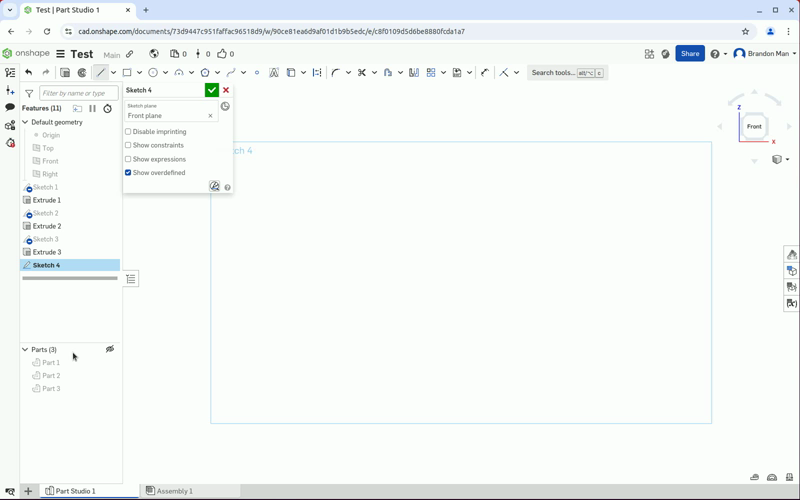
mouse_move(355, 265)
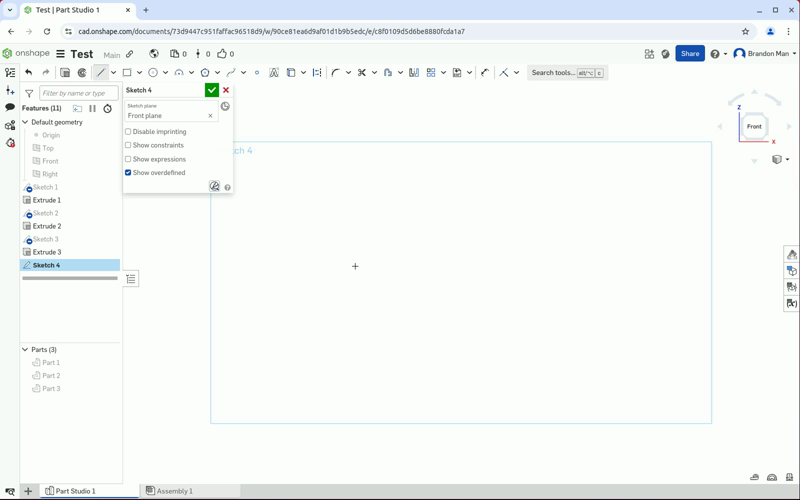
click(355, 265)
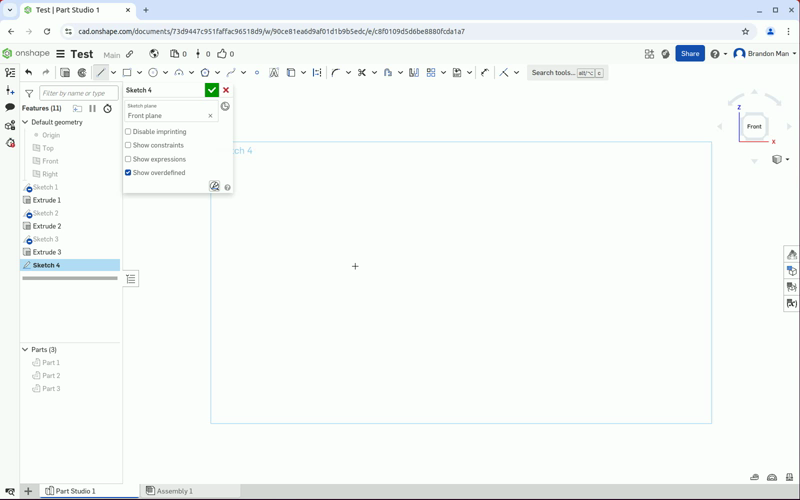
key_up(shift)
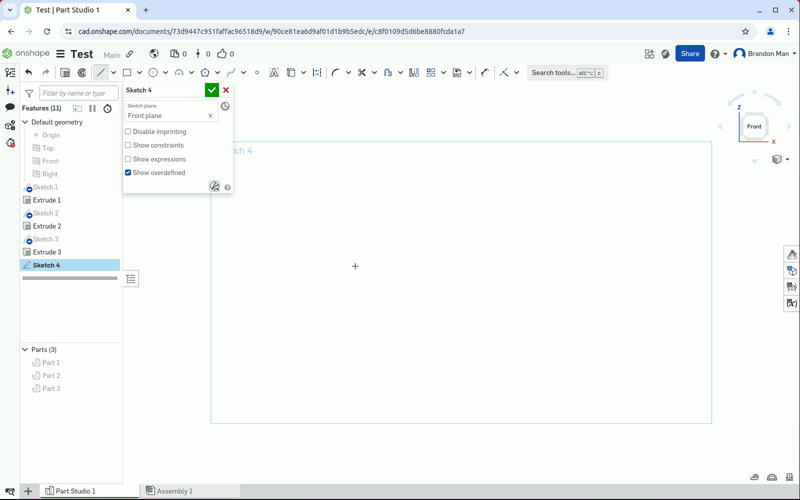
key_down(shift)
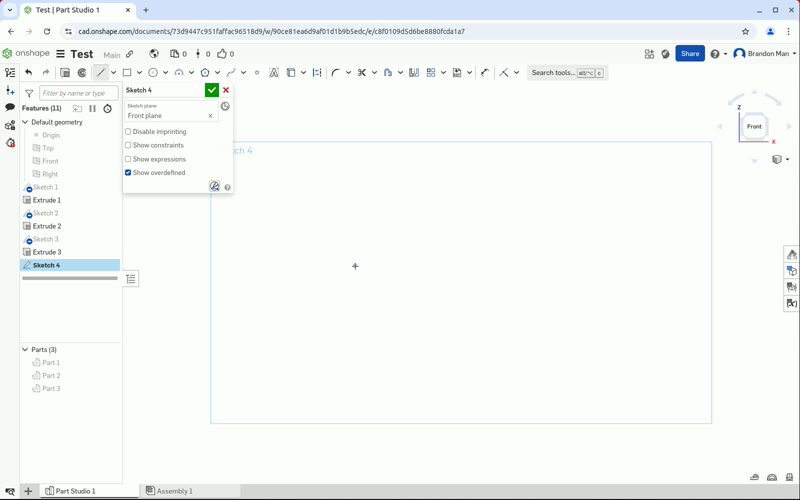
mouse_move(385, 265)
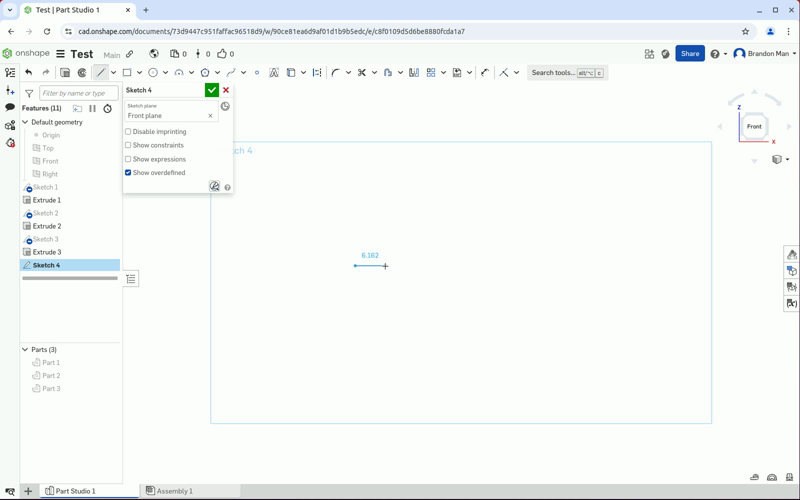
mouse_move(410, 265)
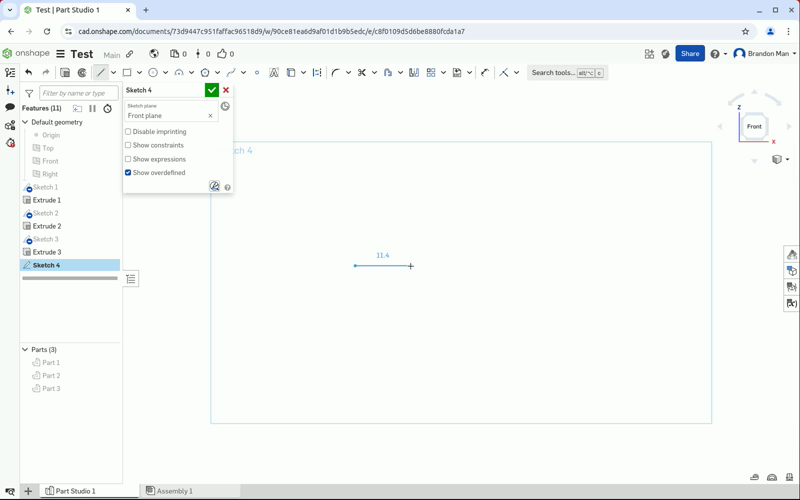
click(410, 265)
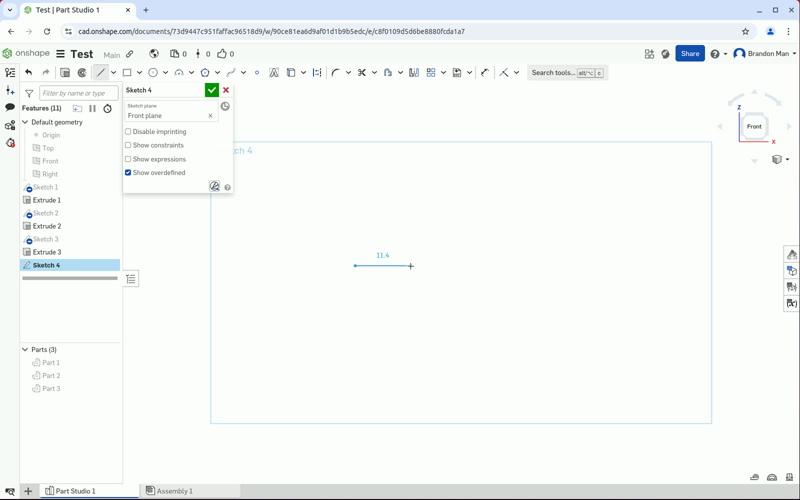
key_up(shift)
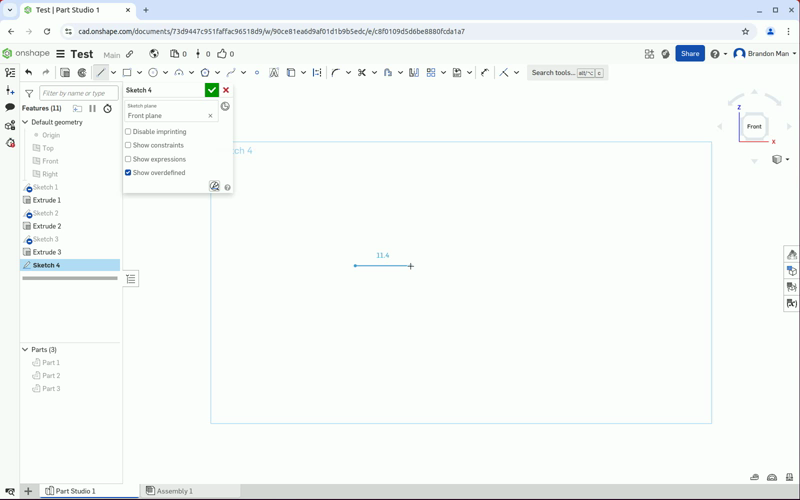
key_down(shift)
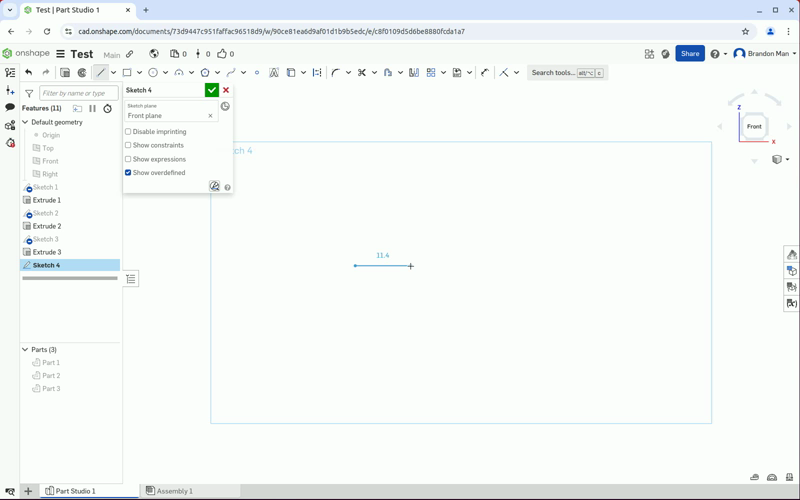
mouse_move(440, 265)
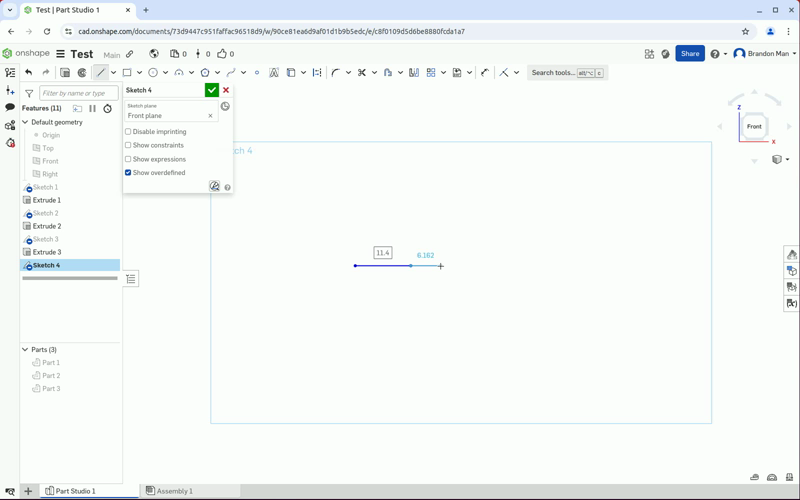
mouse_move(410, 240)
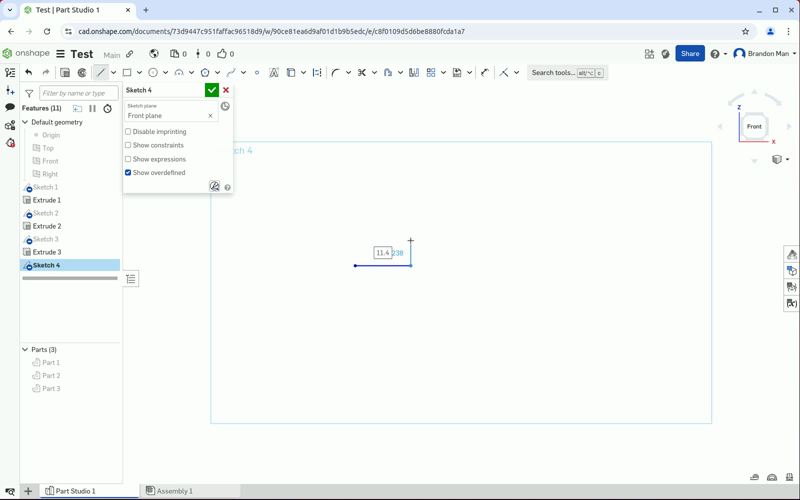
click(410, 240)
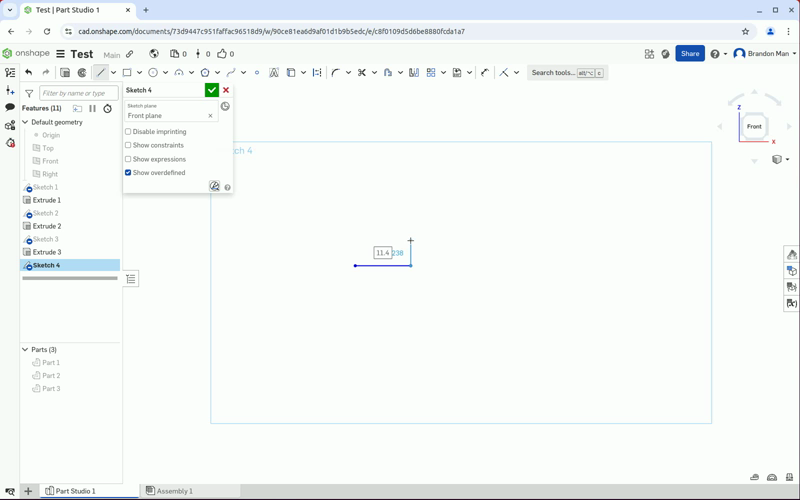
key_up(shift)
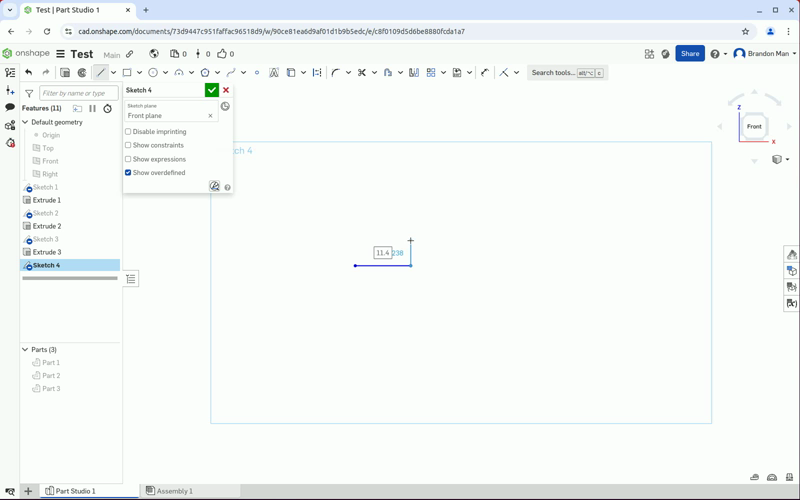
key_down(shift)
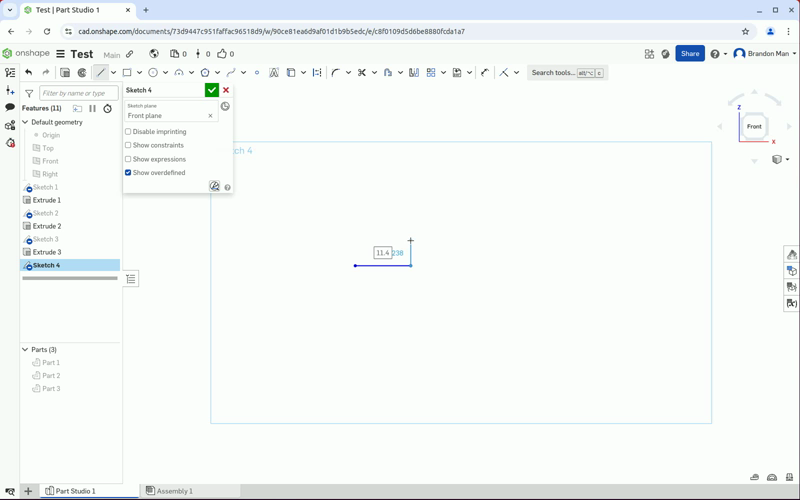
mouse_move(440, 240)
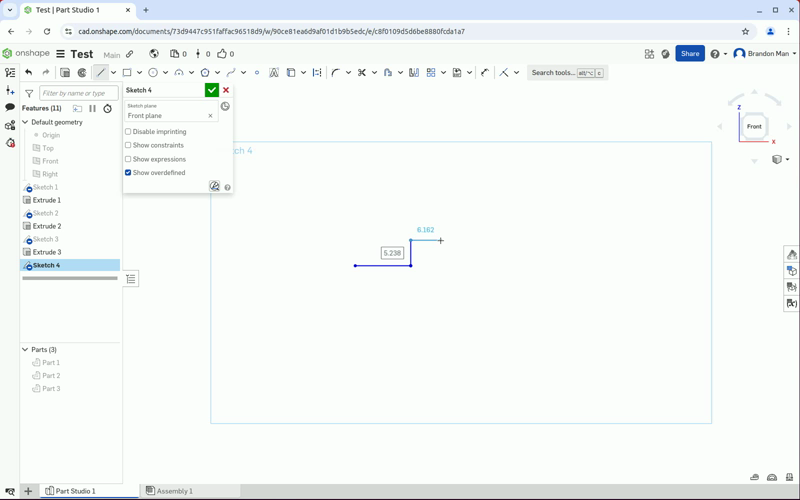
mouse_move(355, 240)
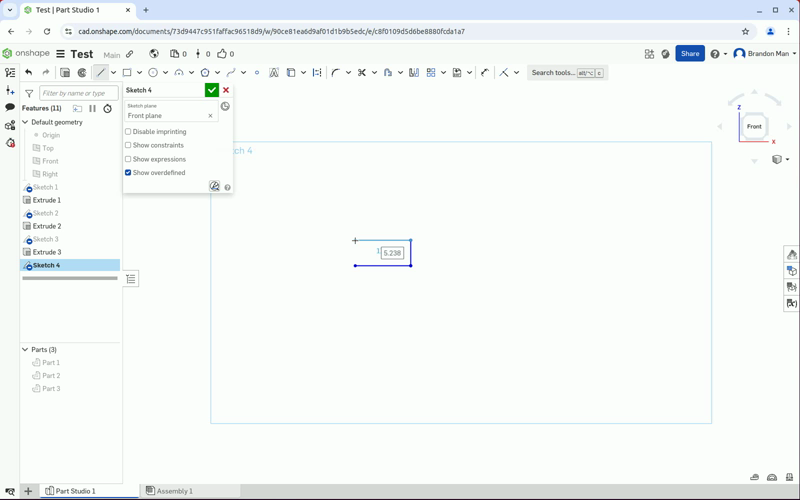
click(355, 240)
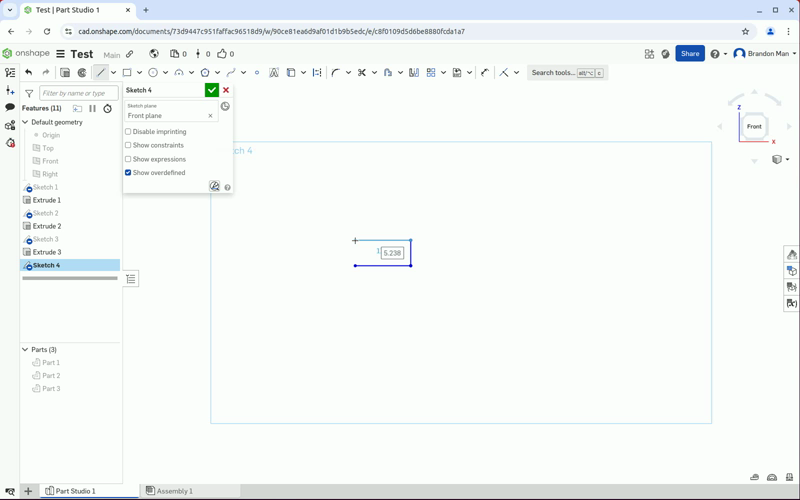
key_up(shift)
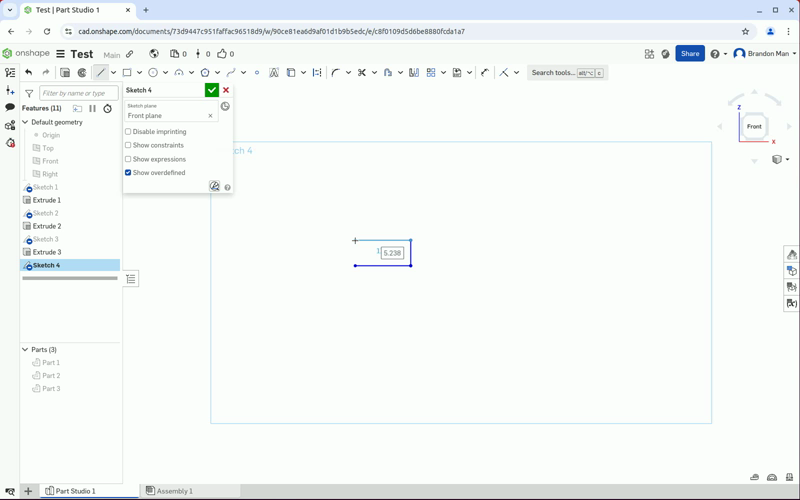
mouse_move(385, 240)
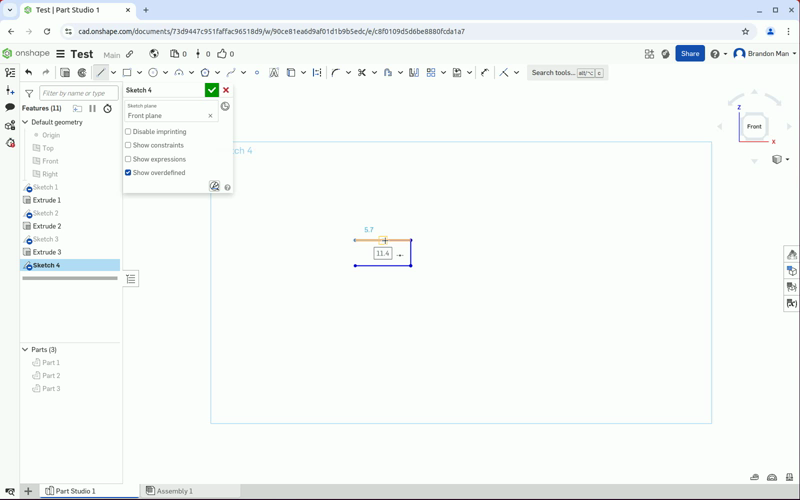
key_down(shift)
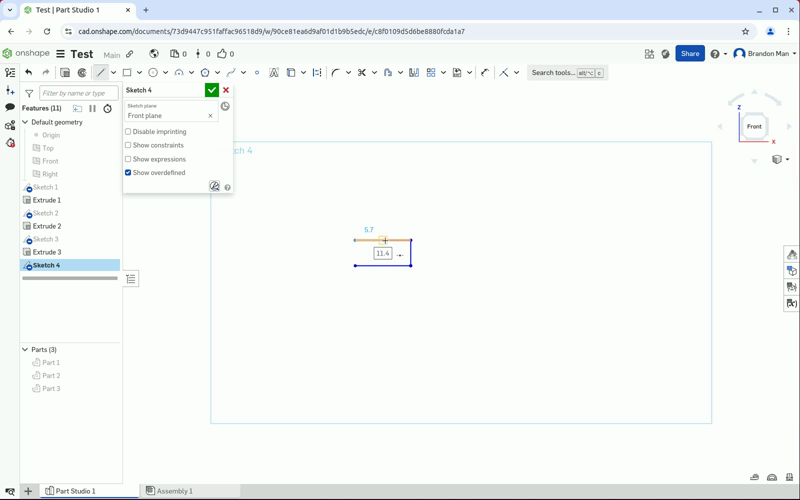
mouse_move(355, 265)
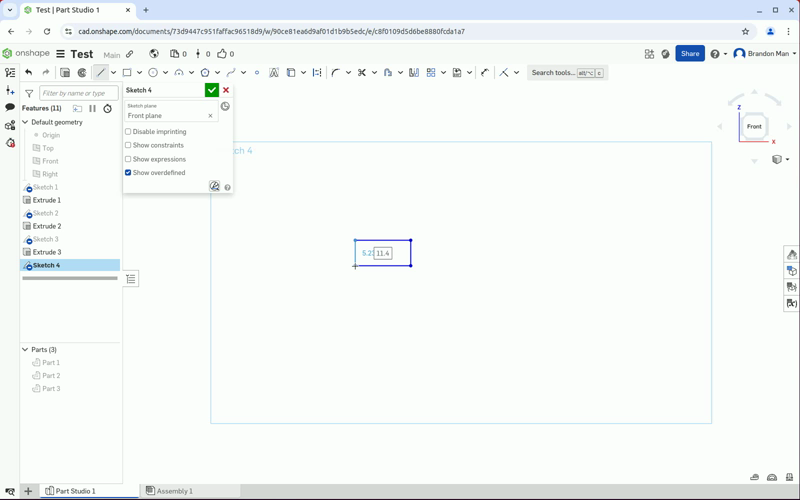
key_up(shift)
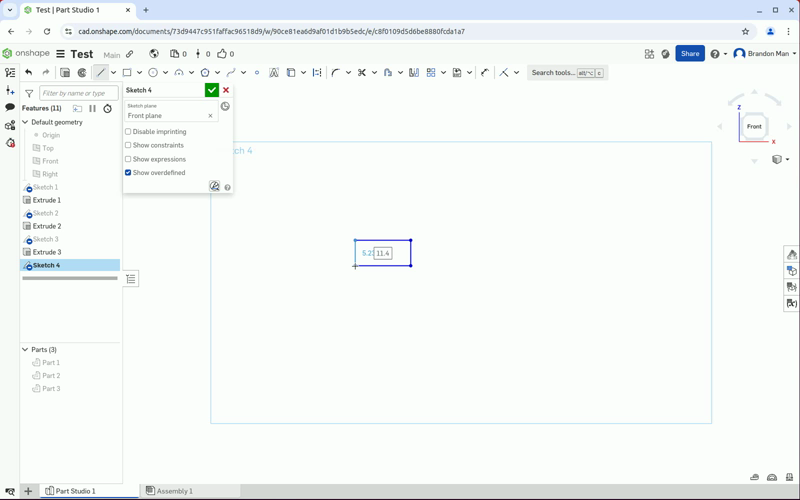
click(355, 265)
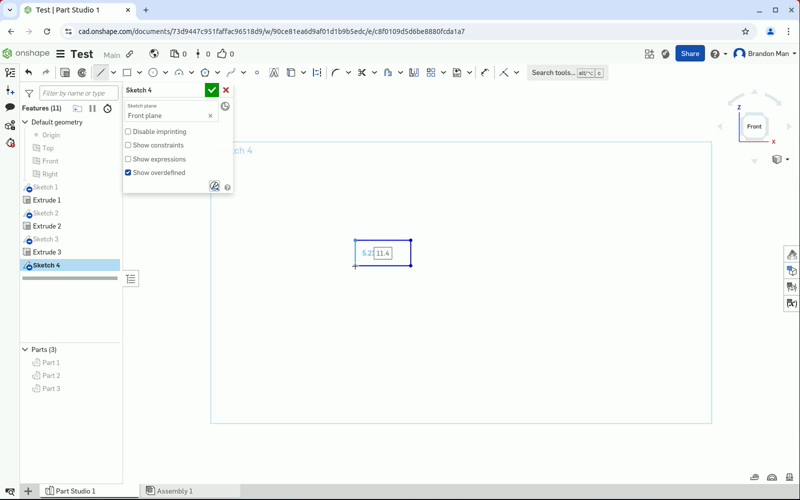
key(esc)
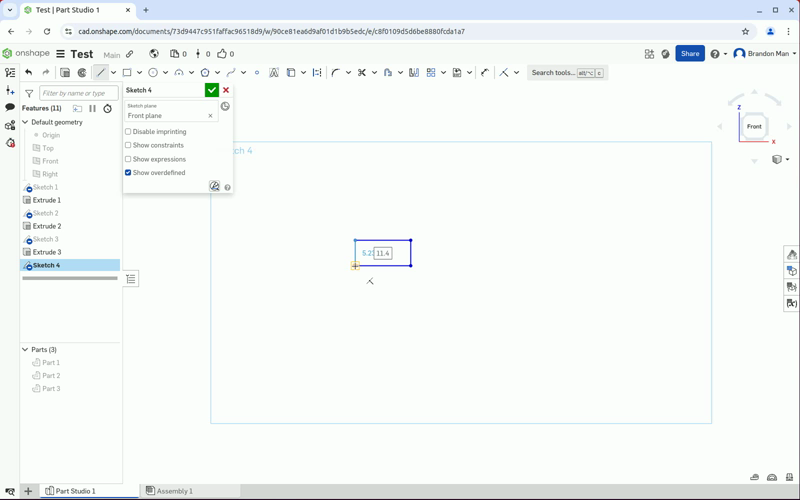
mouse_move(380, 248)
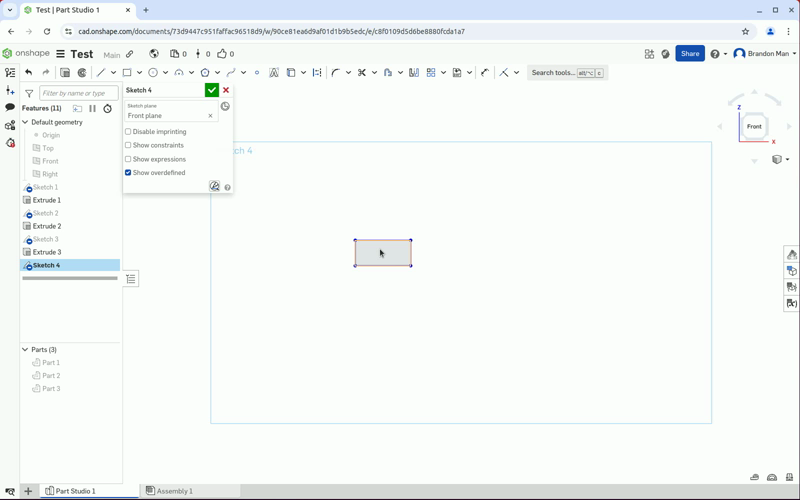
scroll(6)
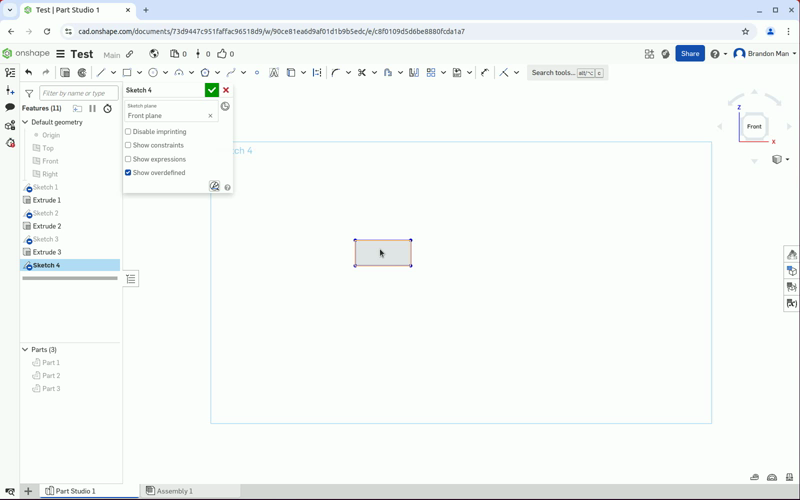
scroll(6)
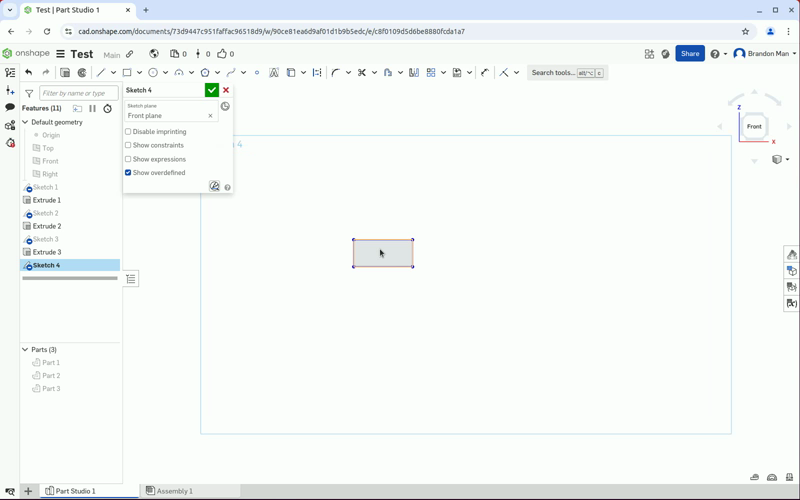
scroll(6)
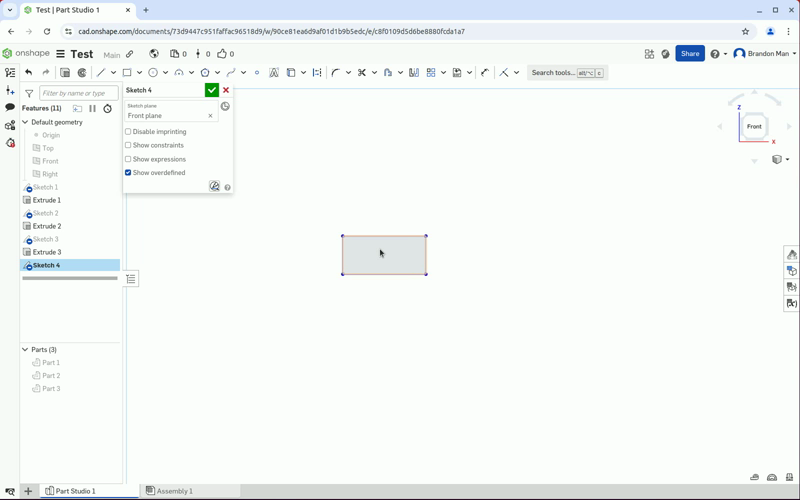
scroll(6)
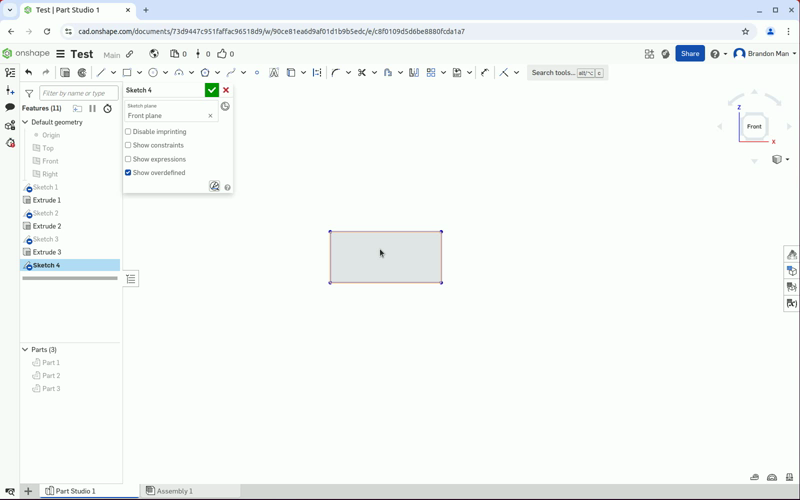
scroll(6)
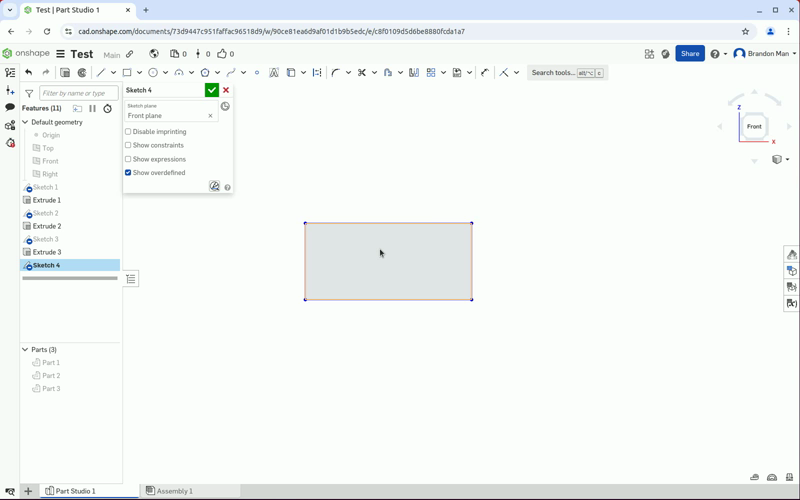
scroll(6)
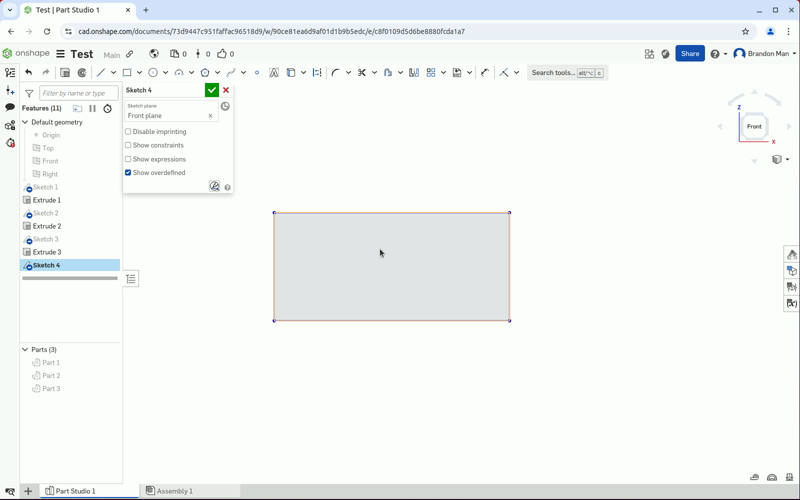
scroll(6)
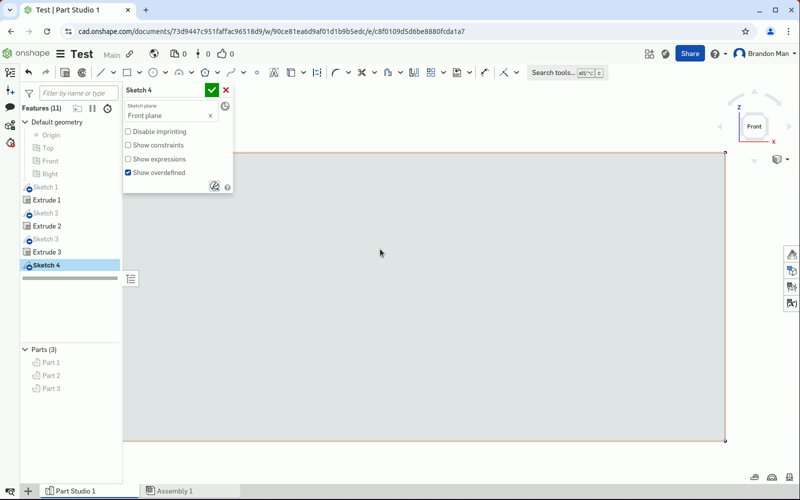
click(380, 248)
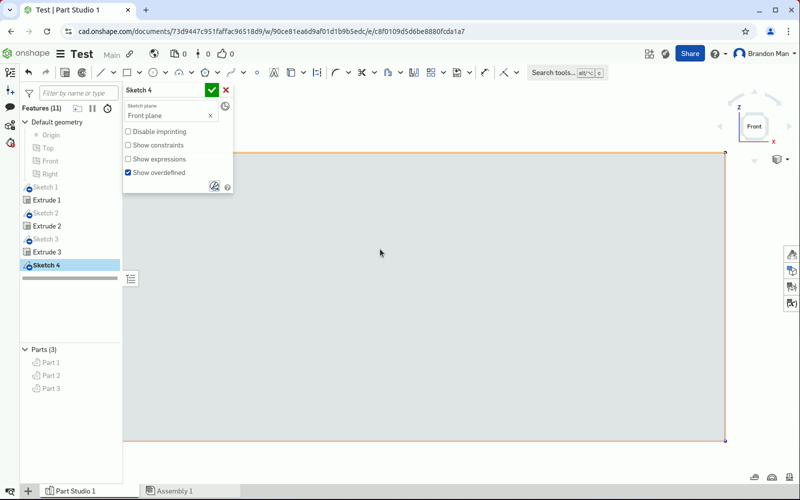
scroll(-6)
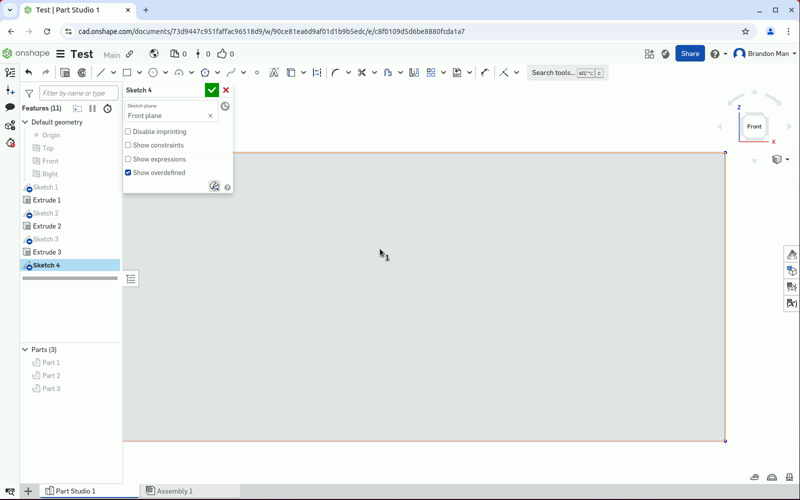
scroll(-6)
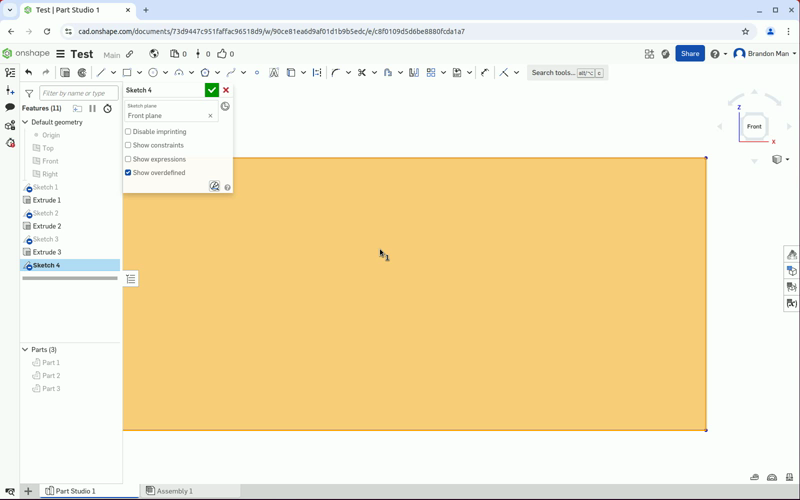
scroll(-6)
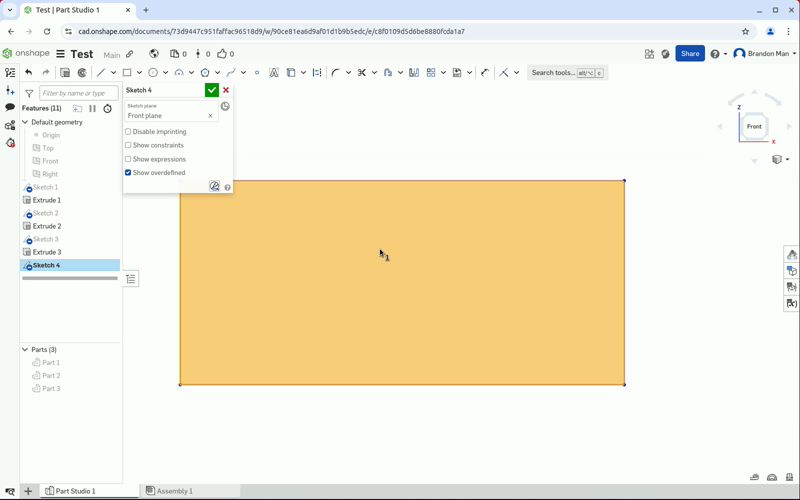
scroll(-6)
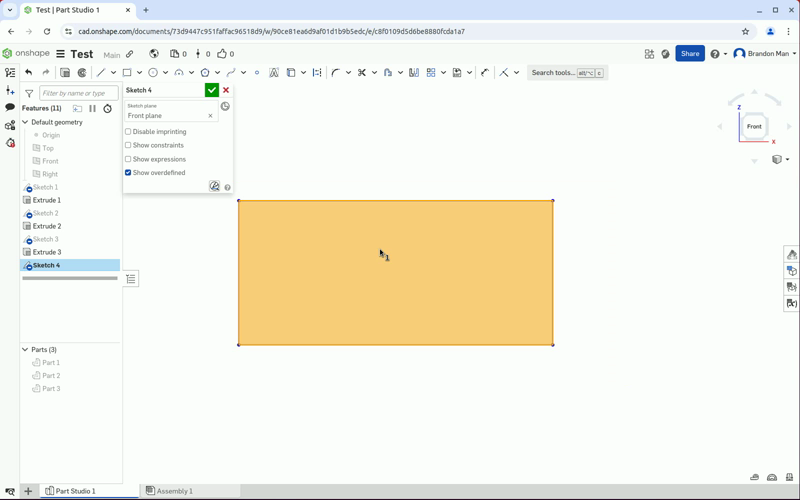
scroll(-6)
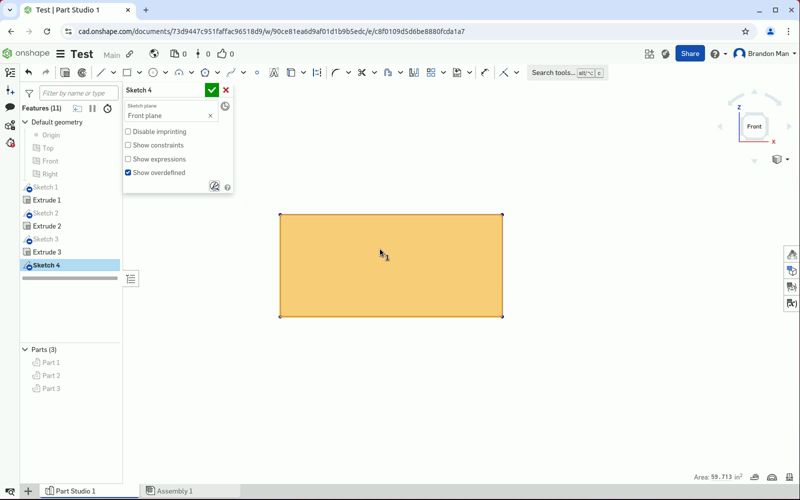
scroll(-6)
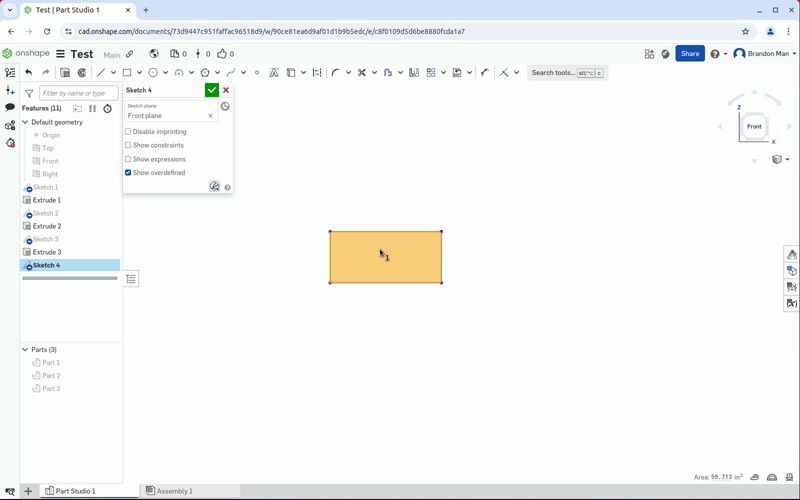
scroll(-6)
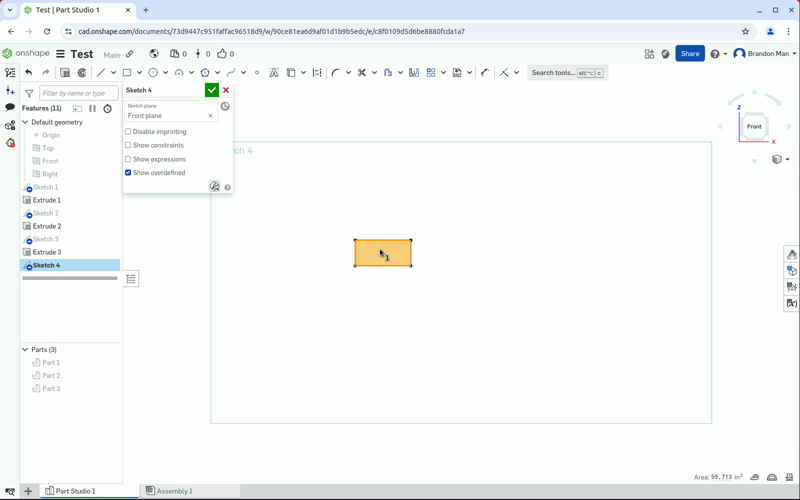
mouse_move(73, 352)
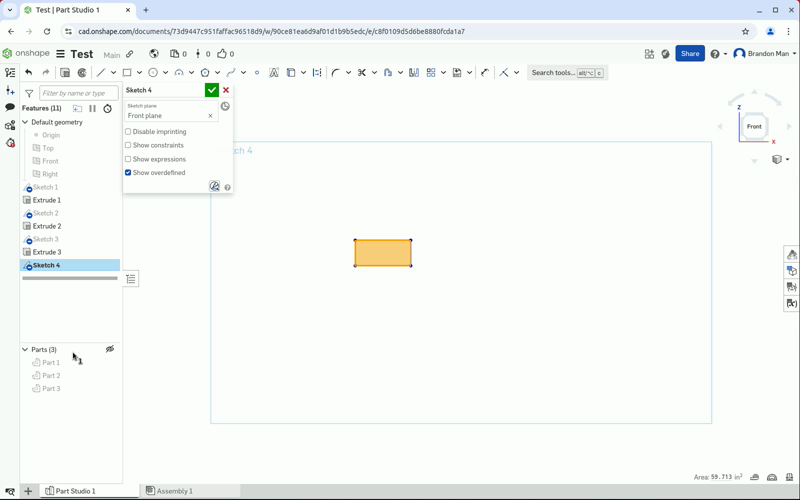
key(shift+y)
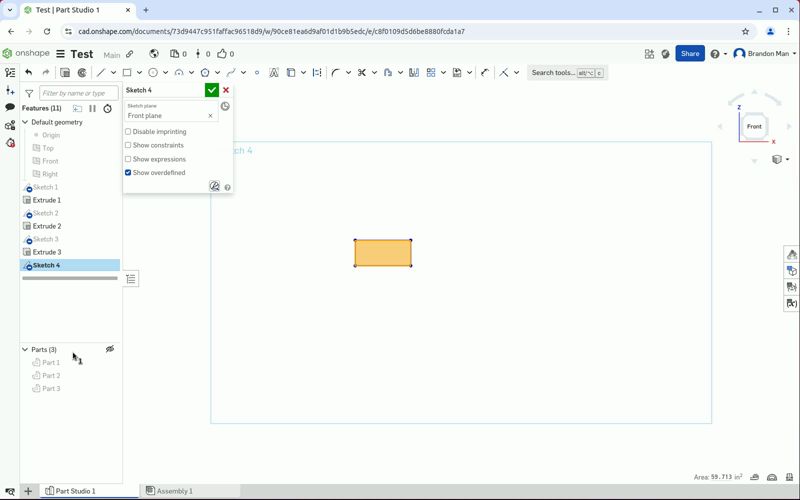
key(shift+e)
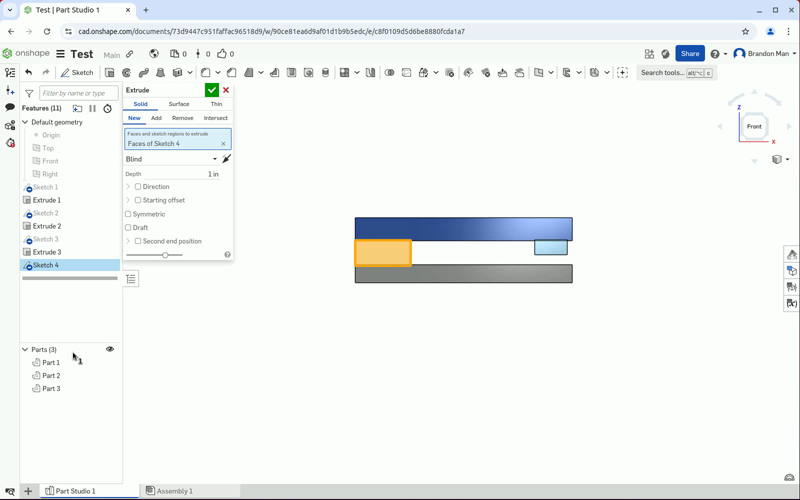
mouse_move(143, 106)
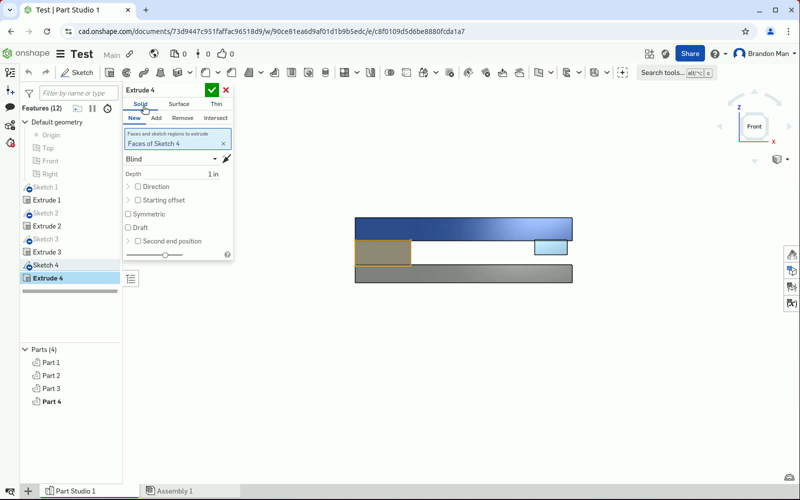
click(143, 106)
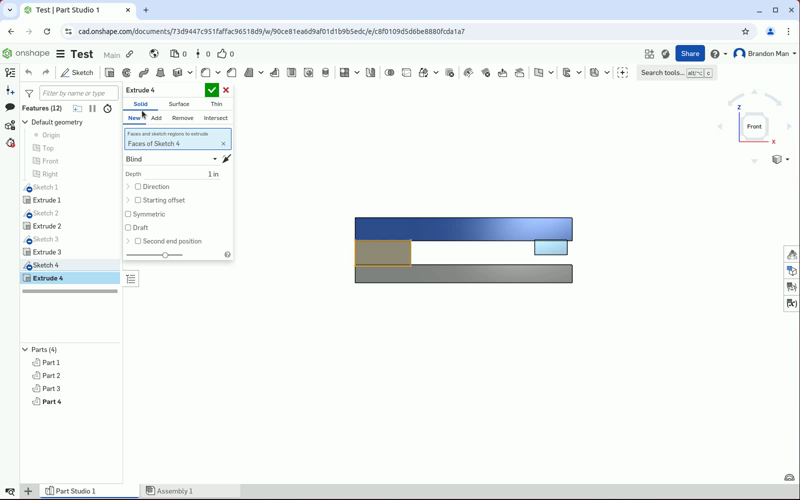
mouse_move(137, 120)
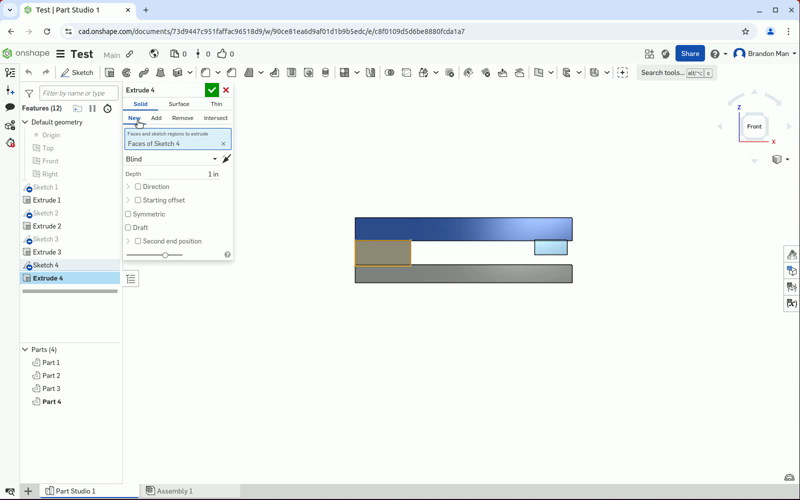
click(137, 120)
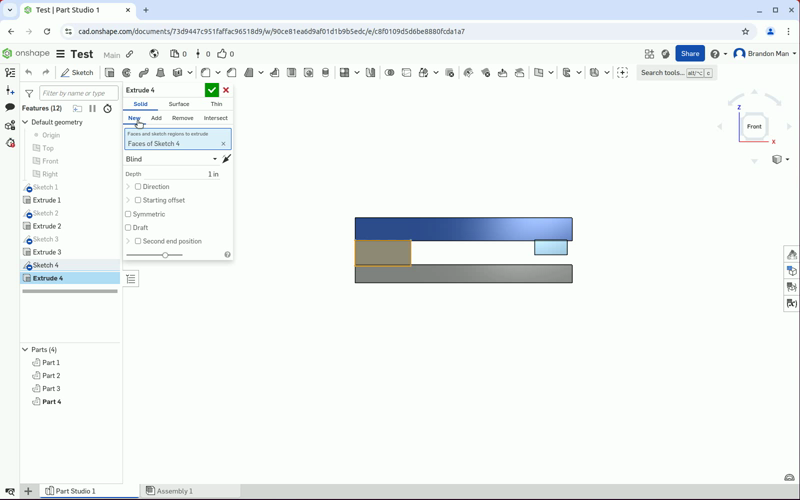
key(tab, 4)
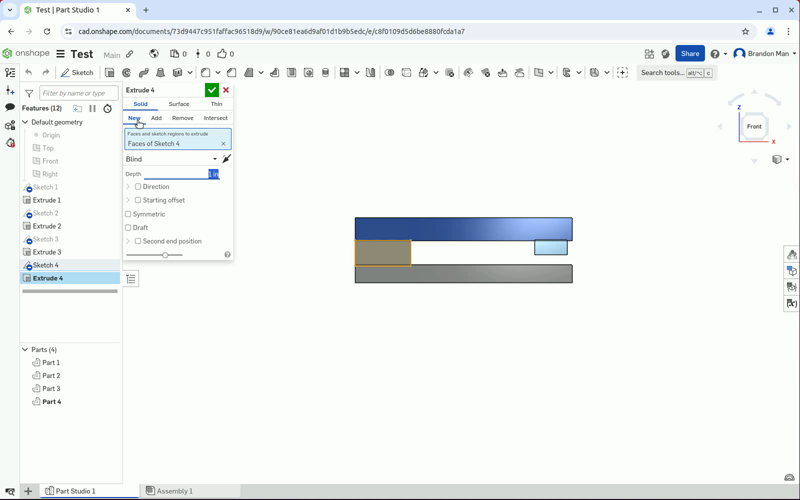
text(11.313)
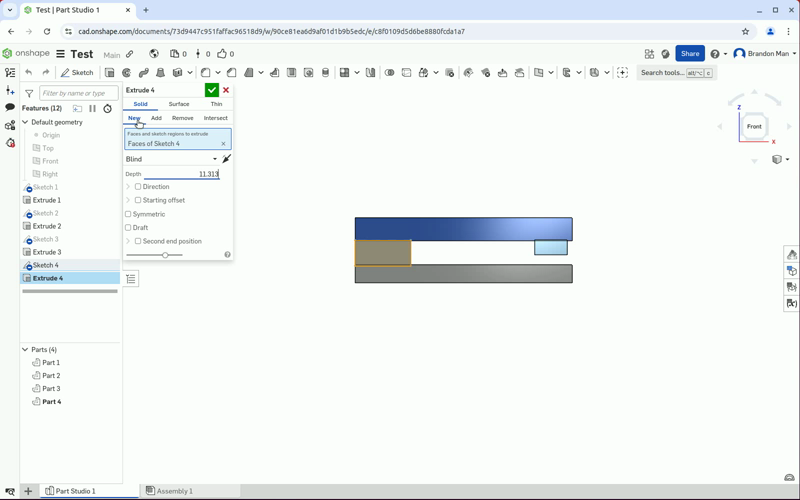
key(enter)
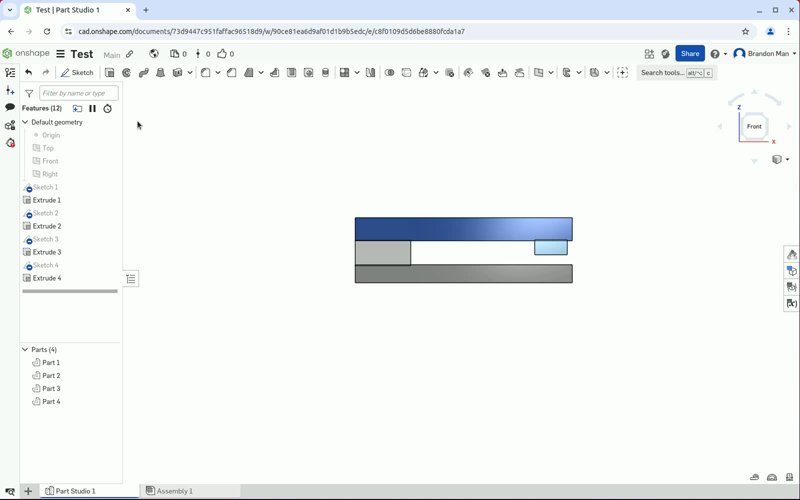
key(shift+h)
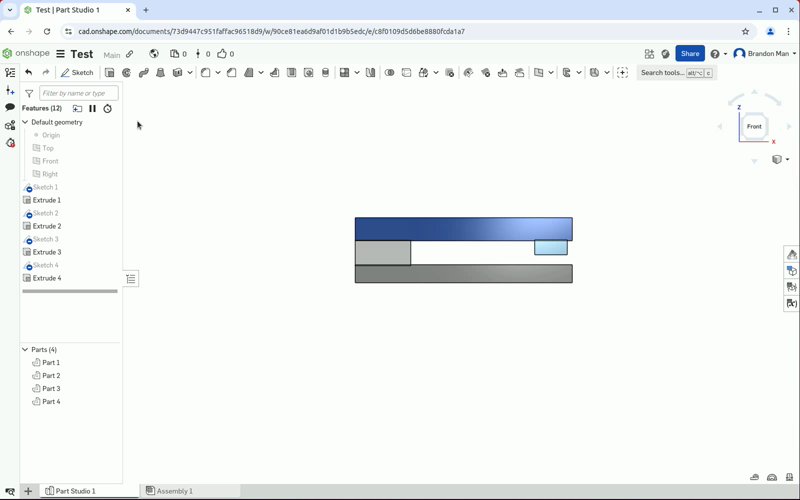
key(shift+h)
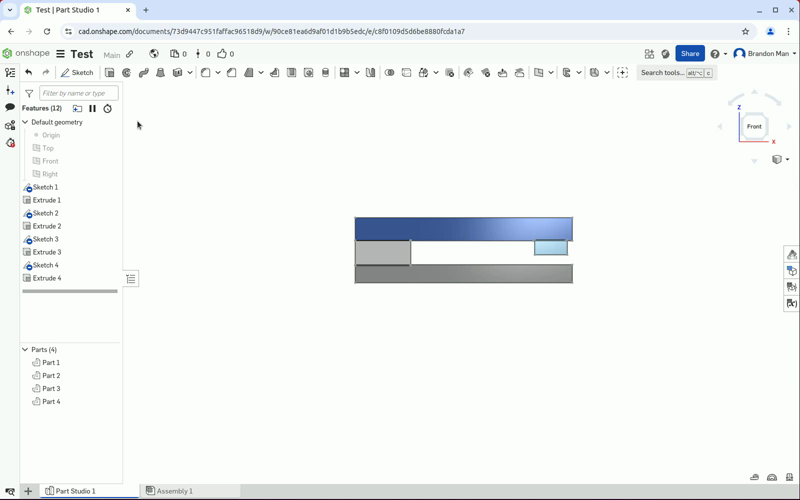
key(shift+7)
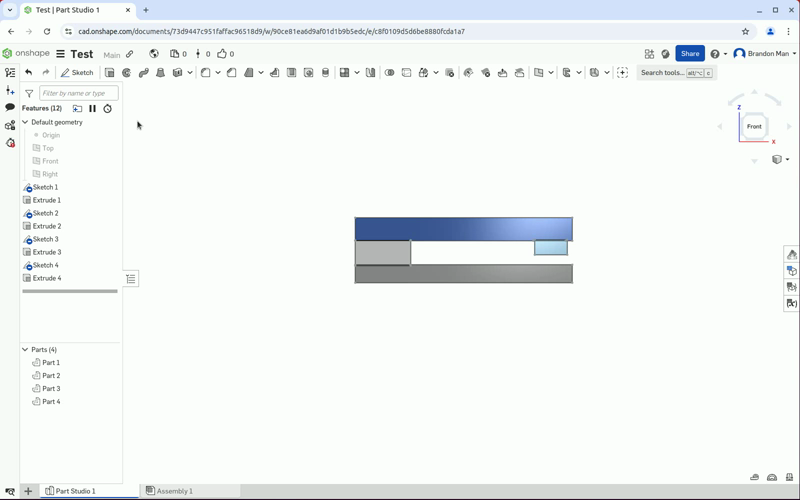
key(left, 2)
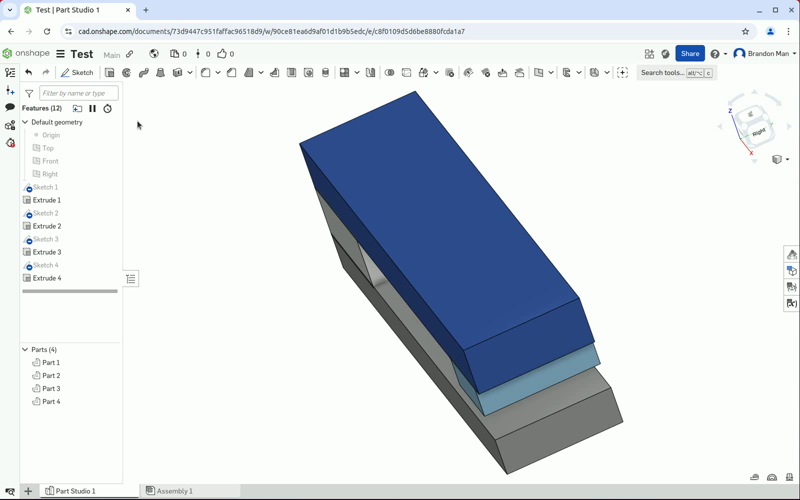
key(down, 2)
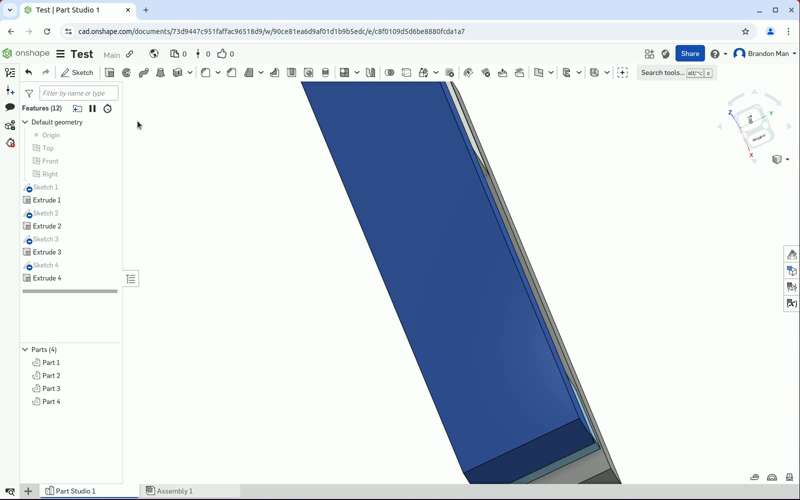
key(up, 2)
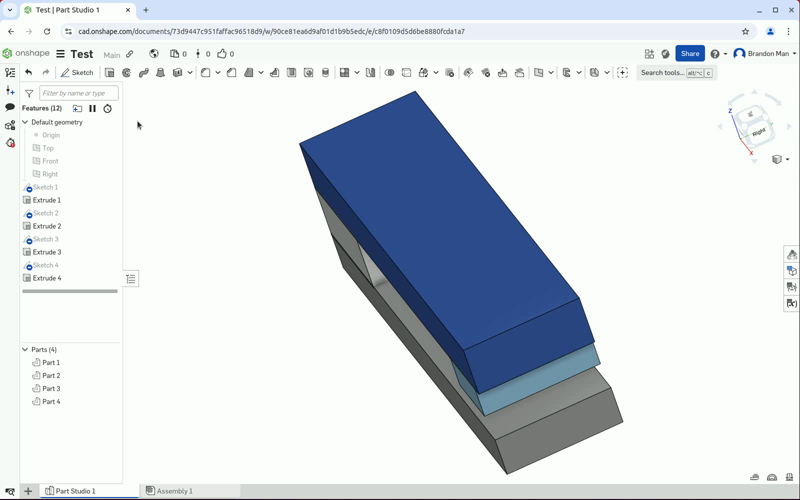
key(right, 2)
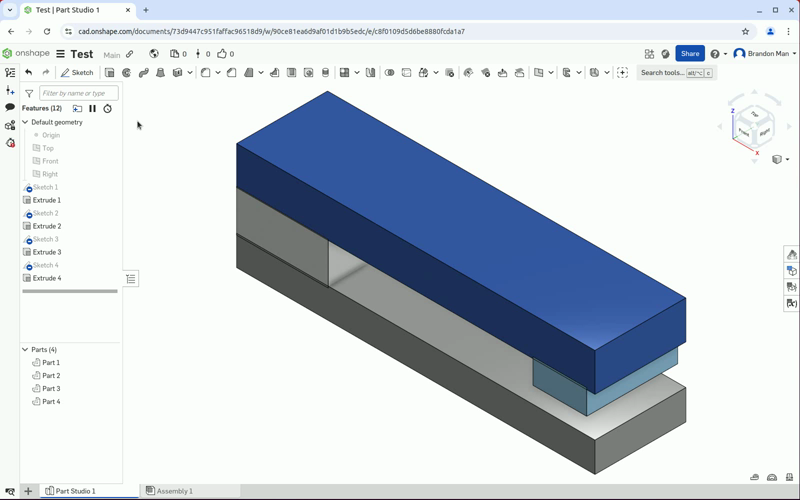
mouse_move(73, 189)
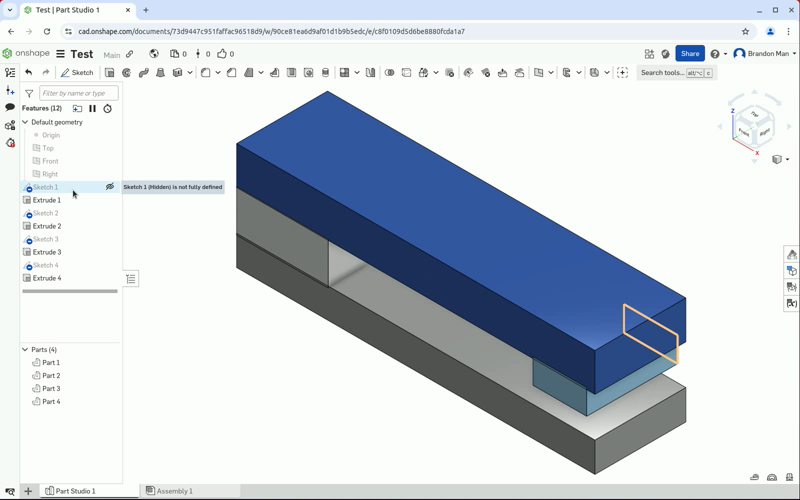
click(73, 189)